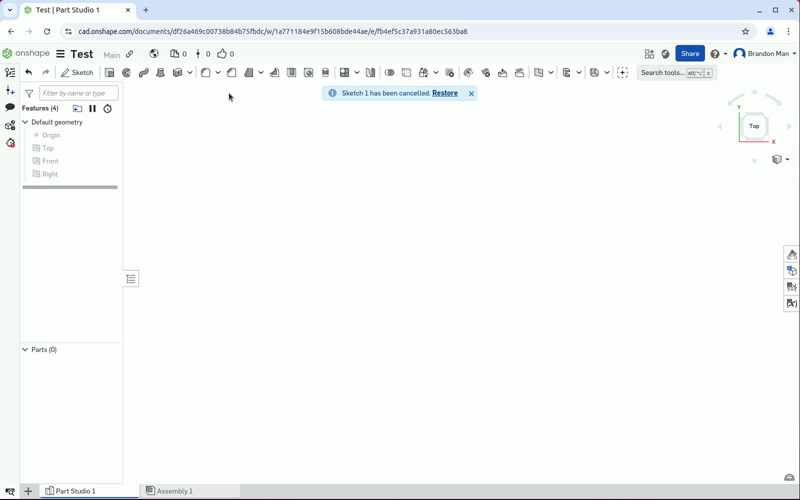
key(shift+h)
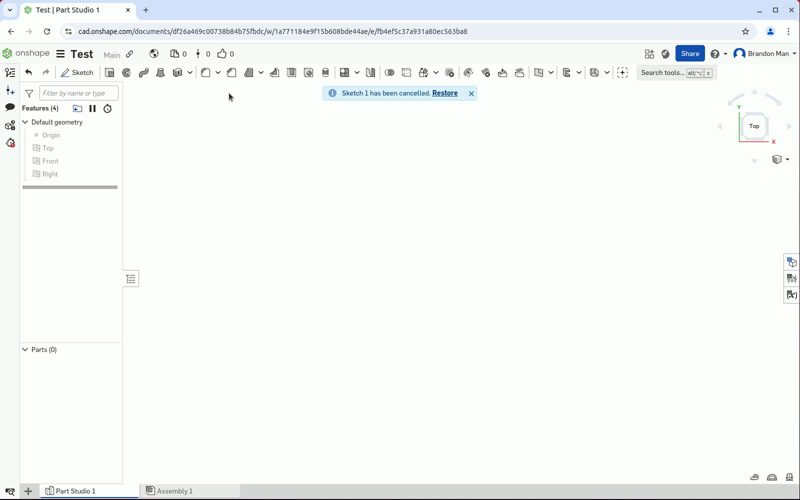
mouse_move(73, 352)
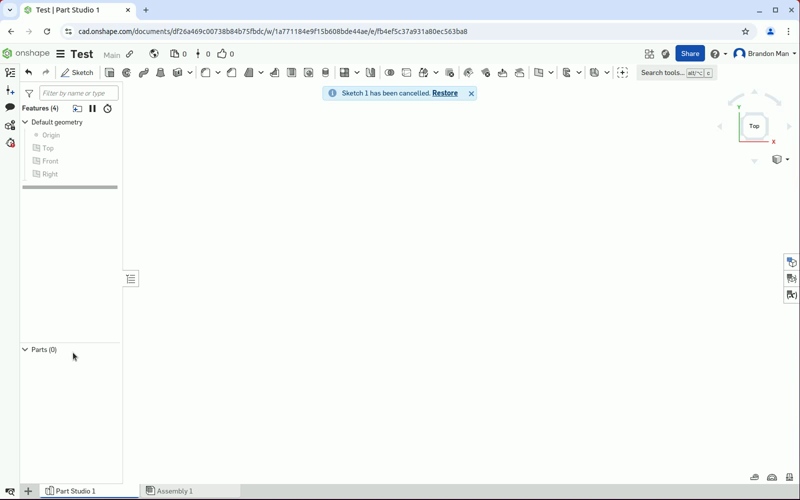
key(y)
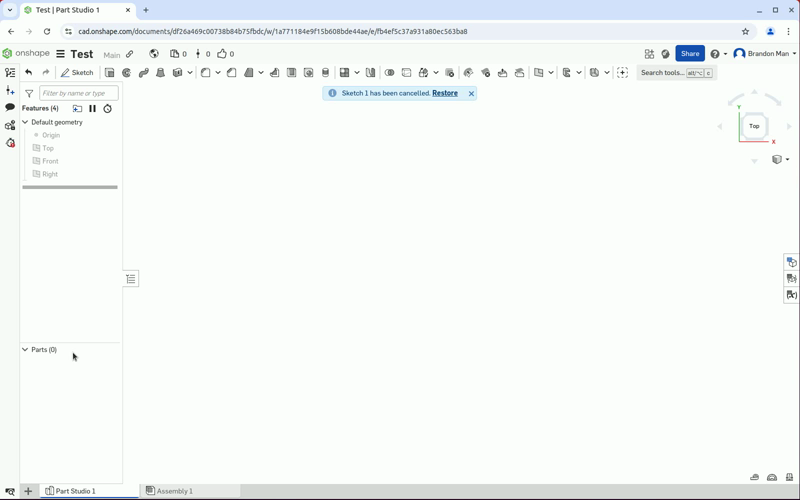
key(shift+p)
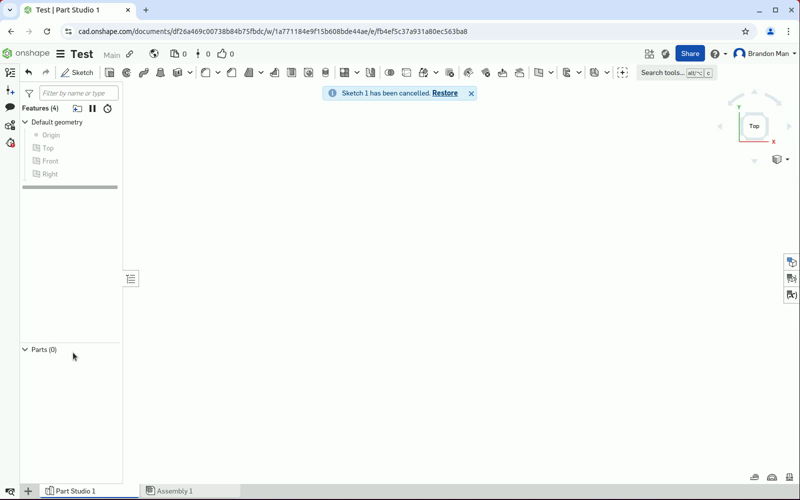
key(space)
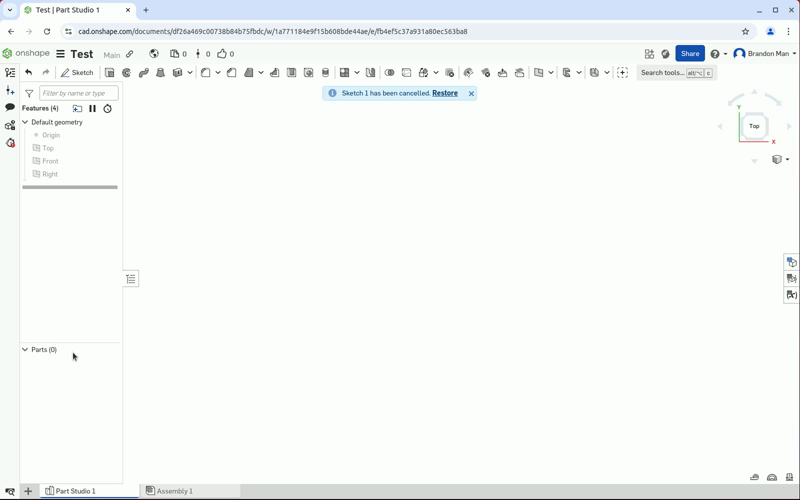
key_down(shift)
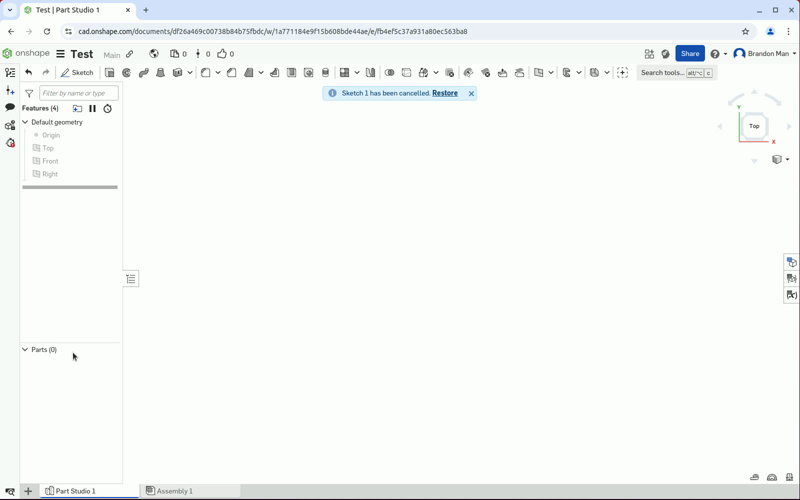
key(up)
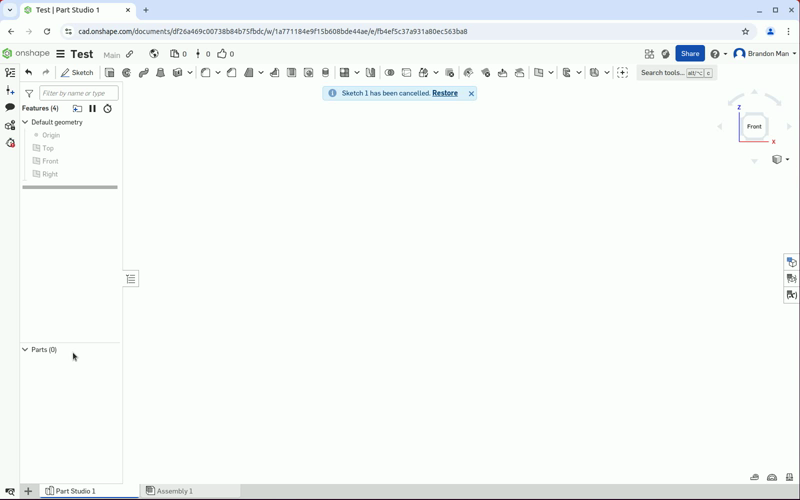
key_up(shift)
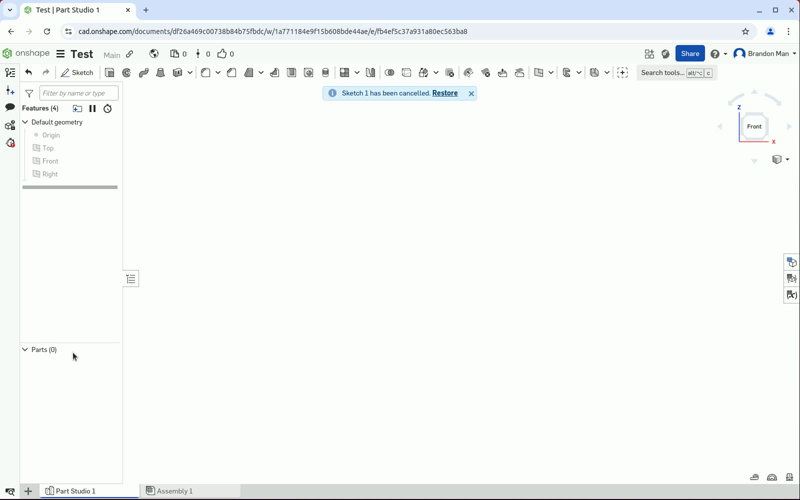
mouse_move(73, 352)
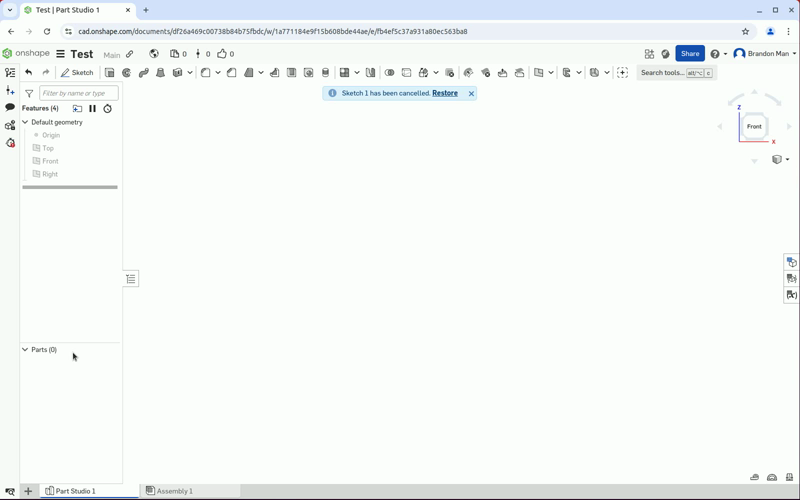
key(shift+y)
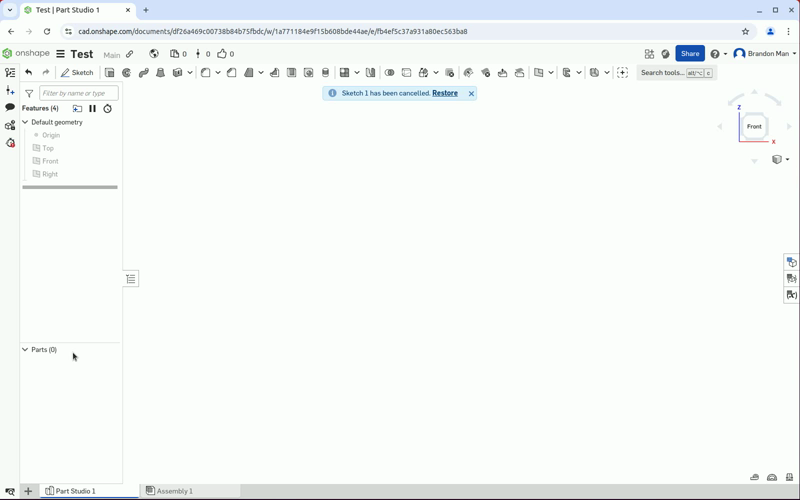
key(shift+s)
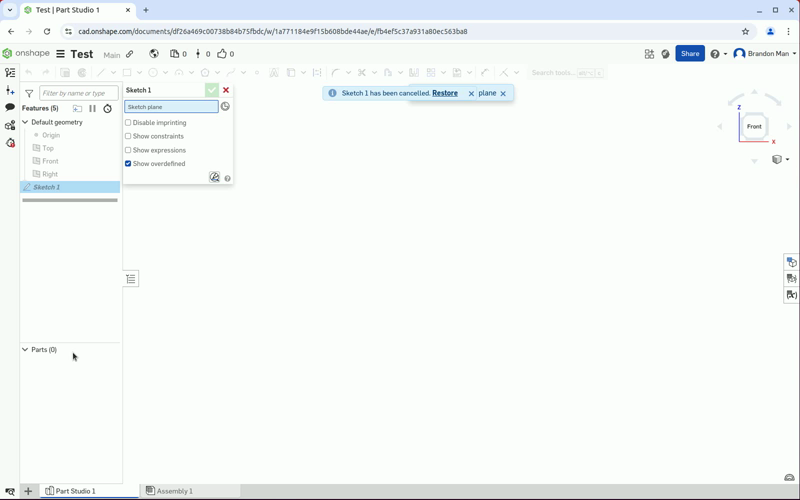
mouse_move(73, 163)
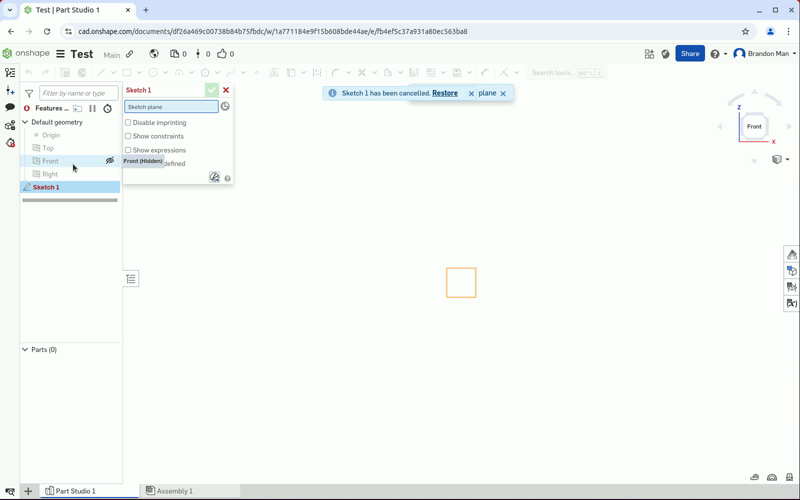
click(73, 163)
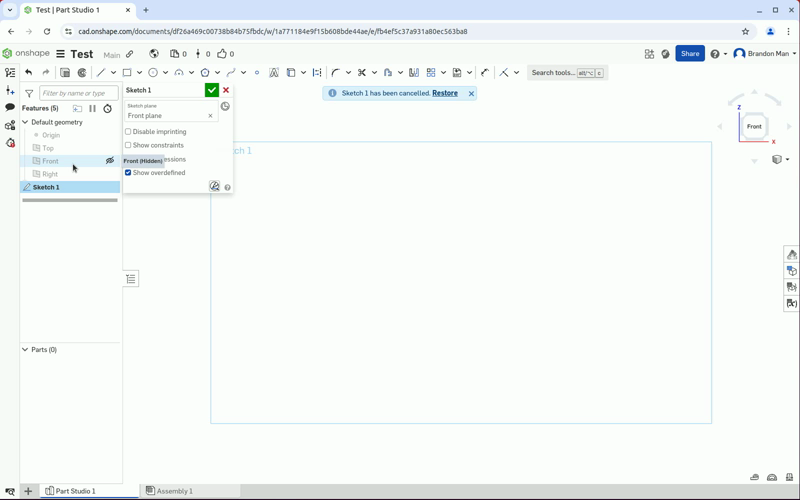
mouse_move(73, 352)
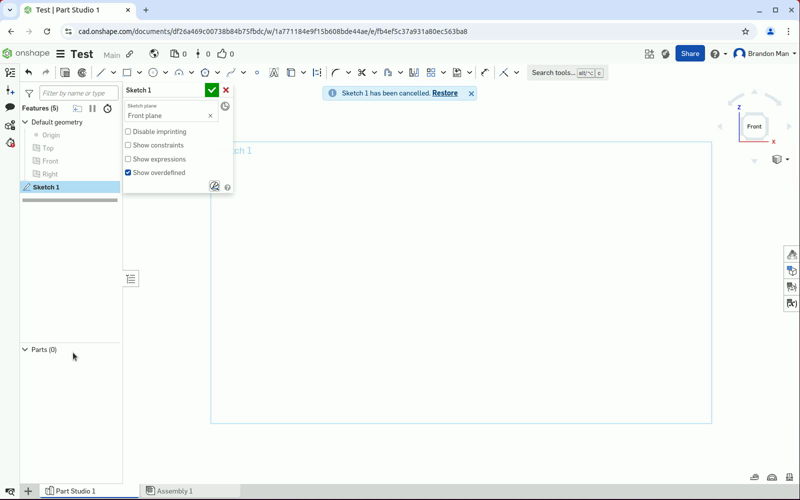
key(y)
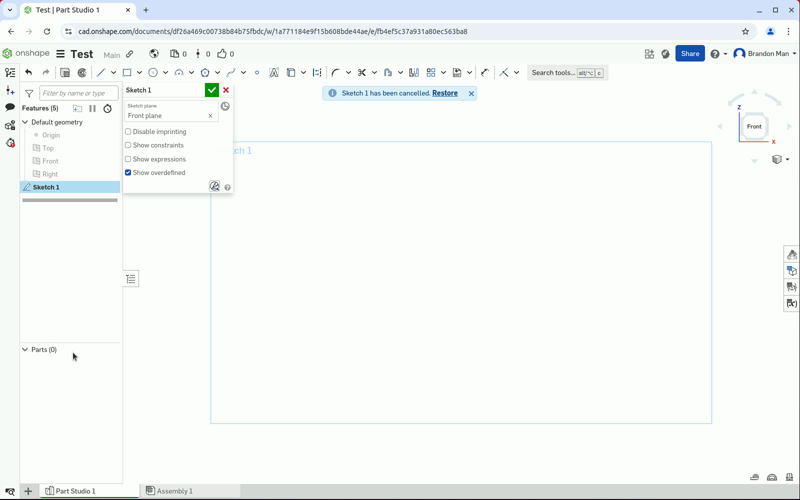
key(l)
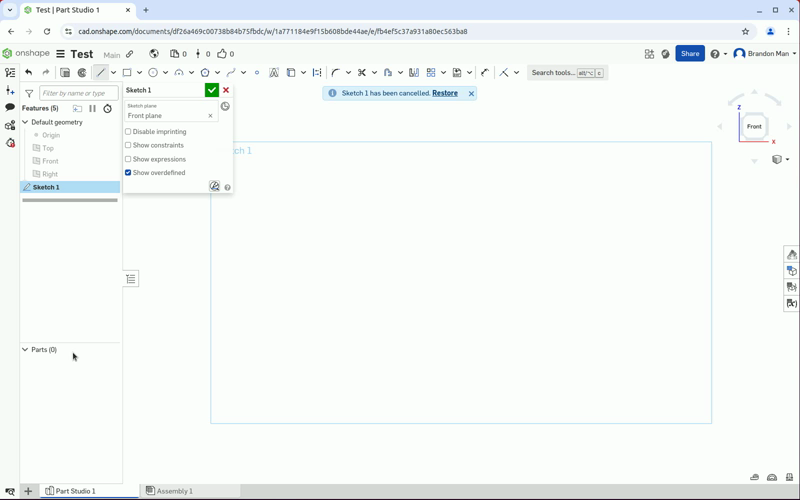
key_down(shift)
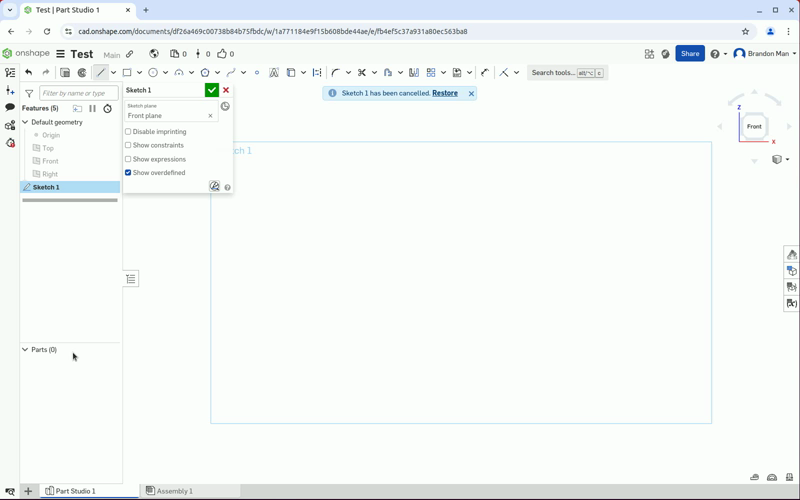
mouse_move(453, 339)
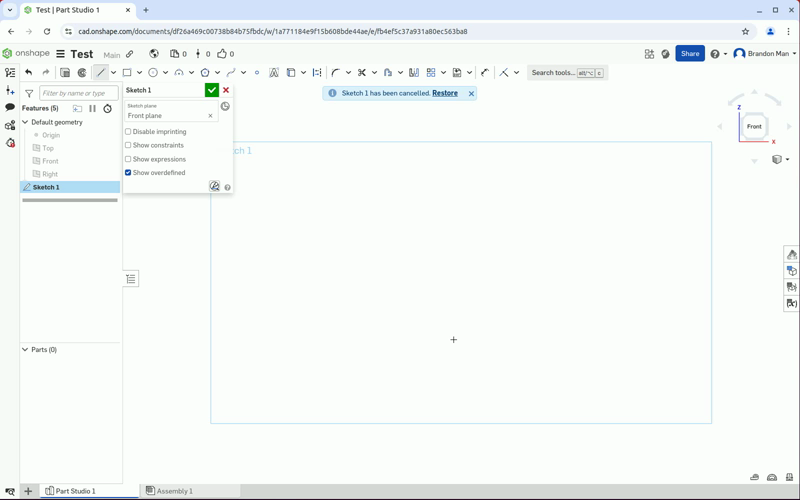
click(453, 339)
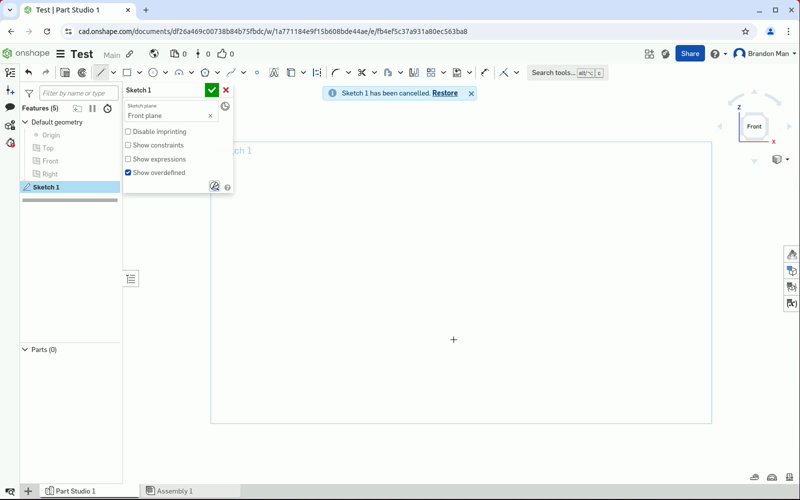
key_up(shift)
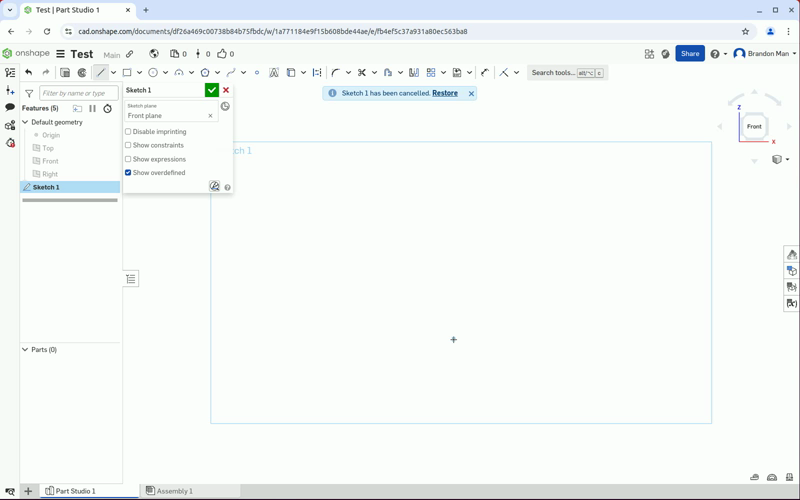
key_down(shift)
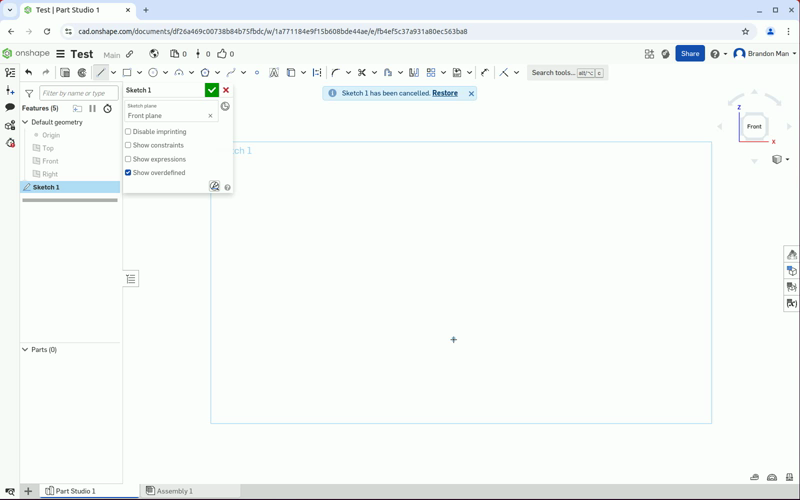
mouse_move(483, 339)
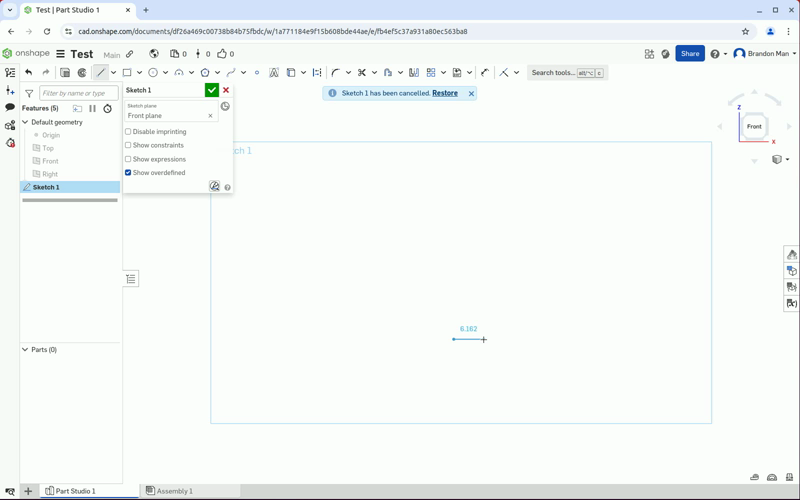
mouse_move(459, 339)
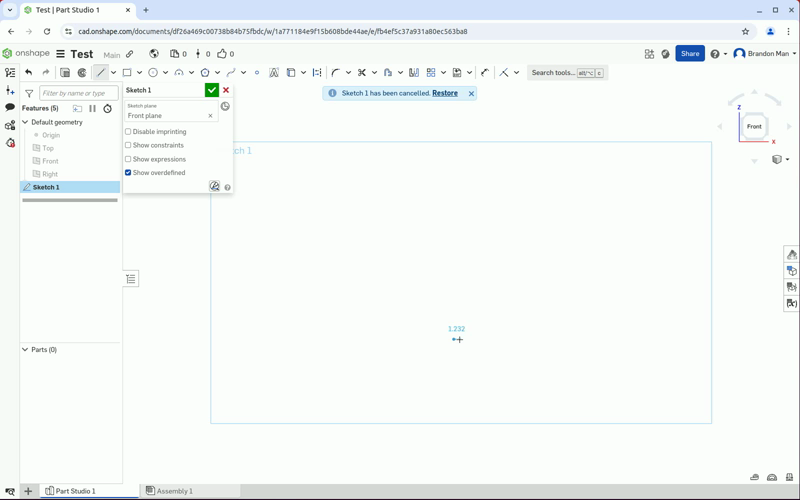
scroll(6)
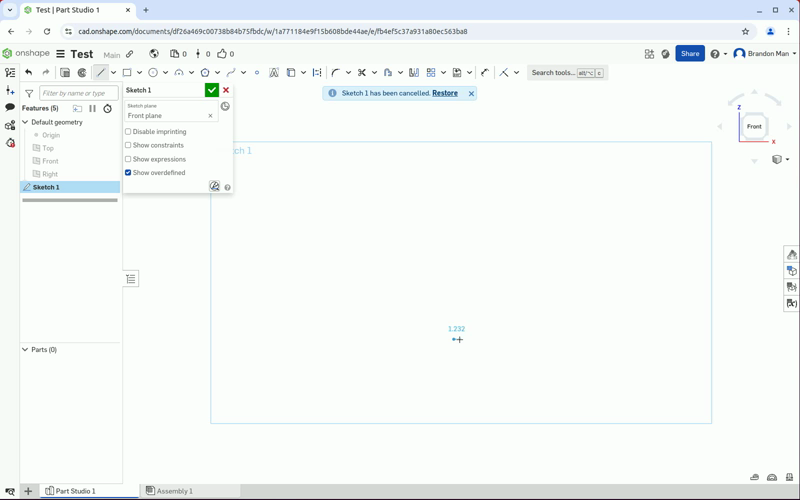
scroll(6)
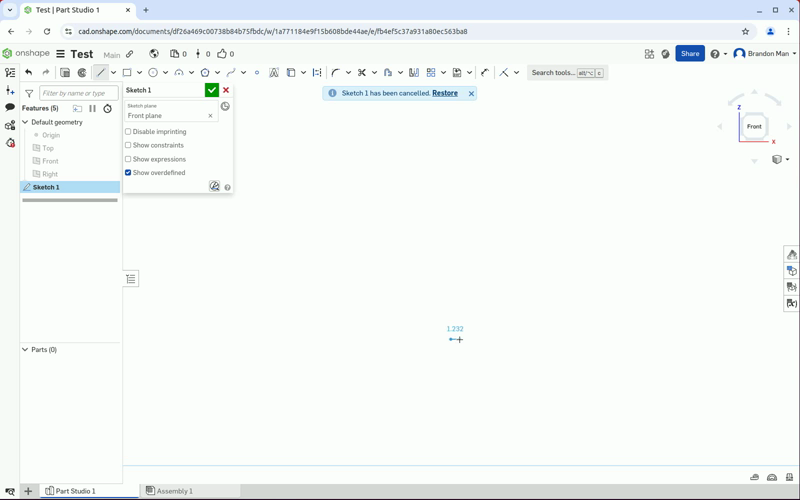
scroll(6)
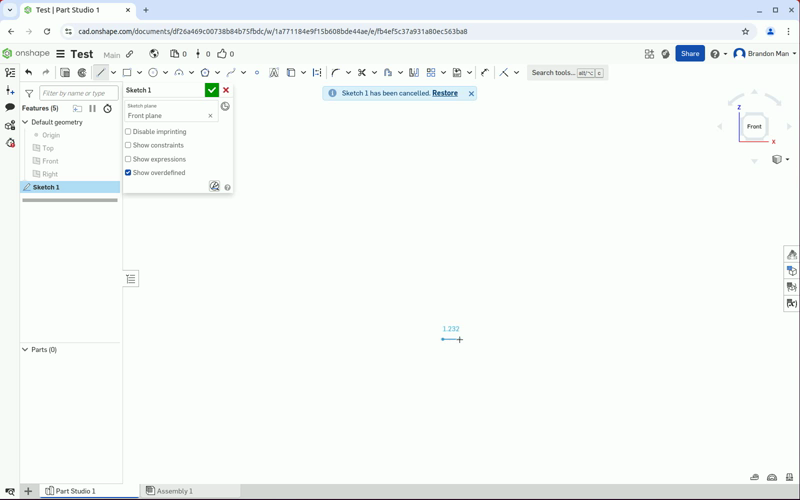
scroll(6)
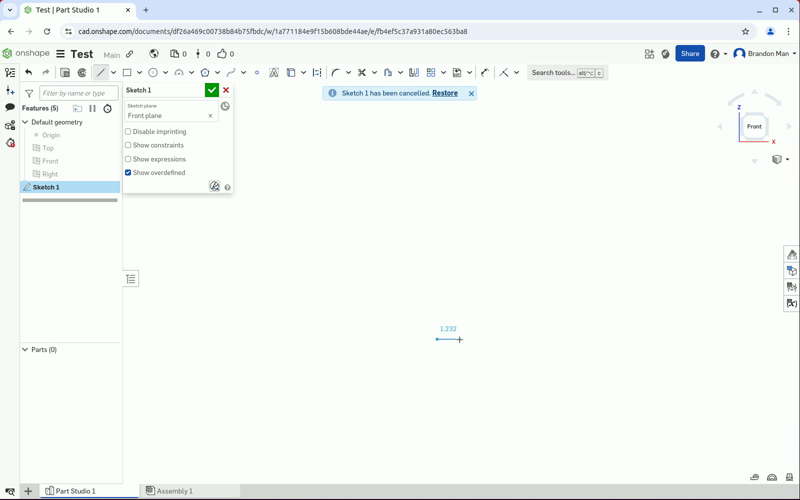
scroll(6)
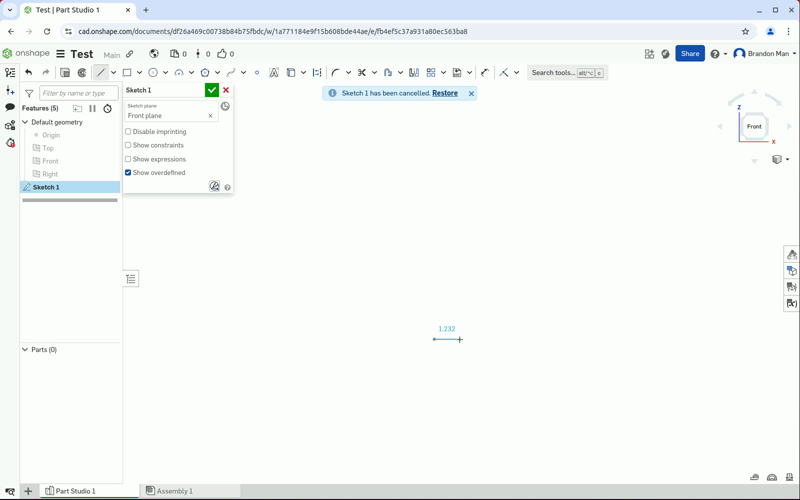
scroll(6)
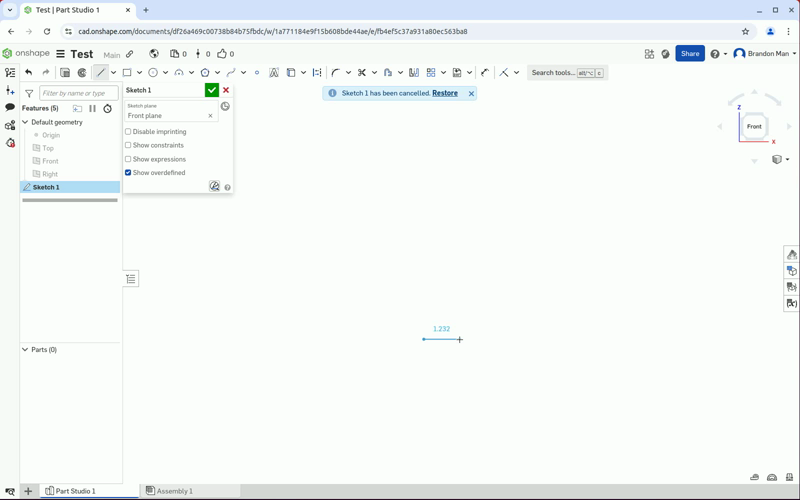
scroll(6)
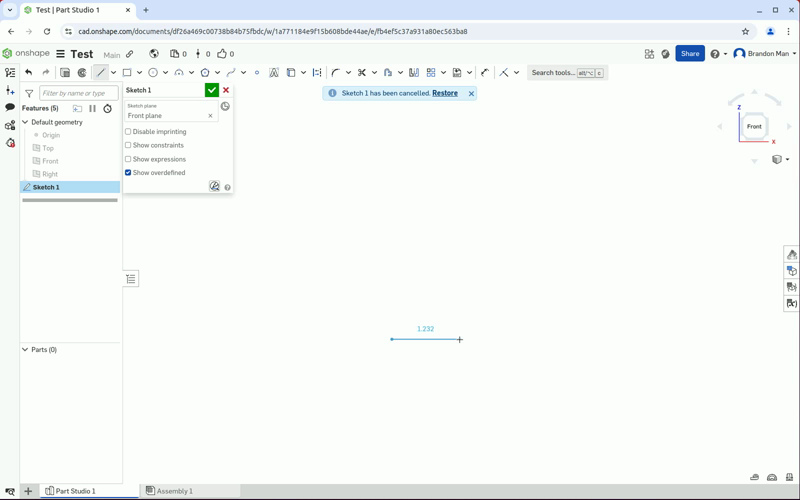
click(459, 339)
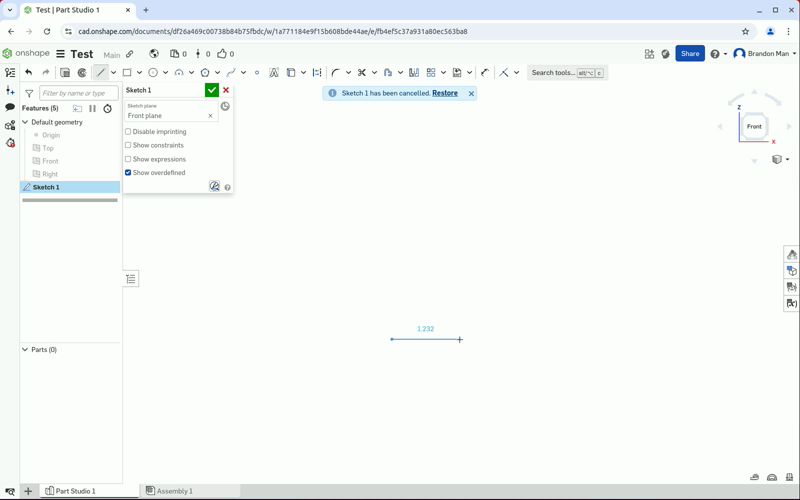
scroll(-6)
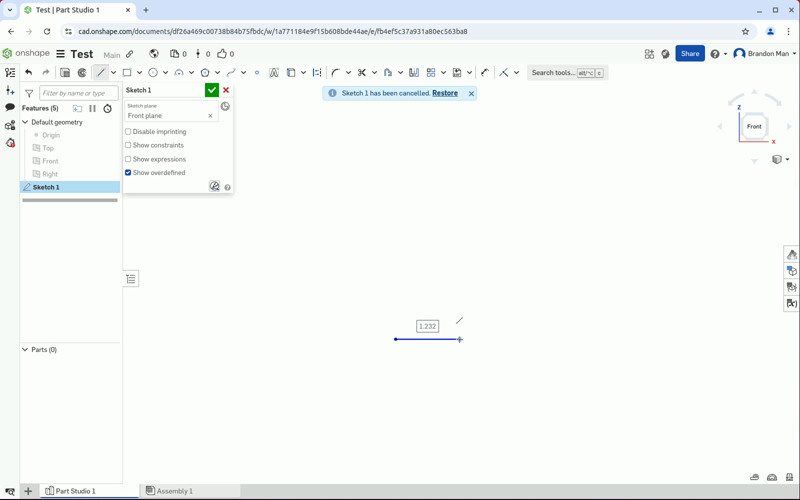
scroll(-6)
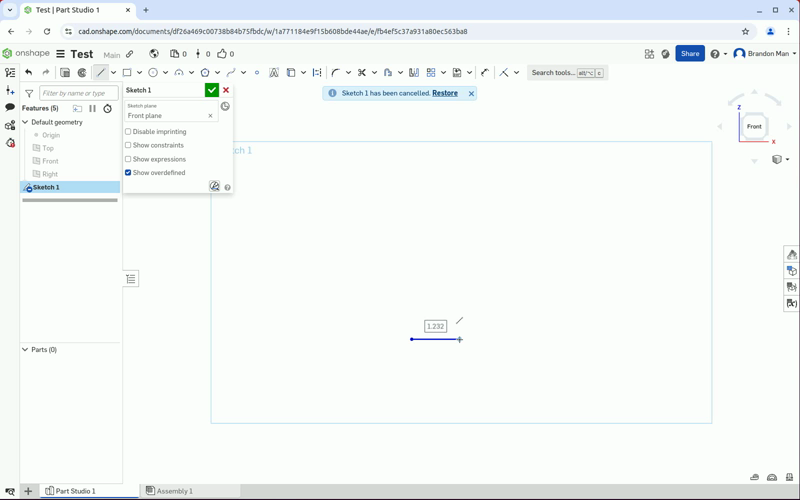
scroll(-6)
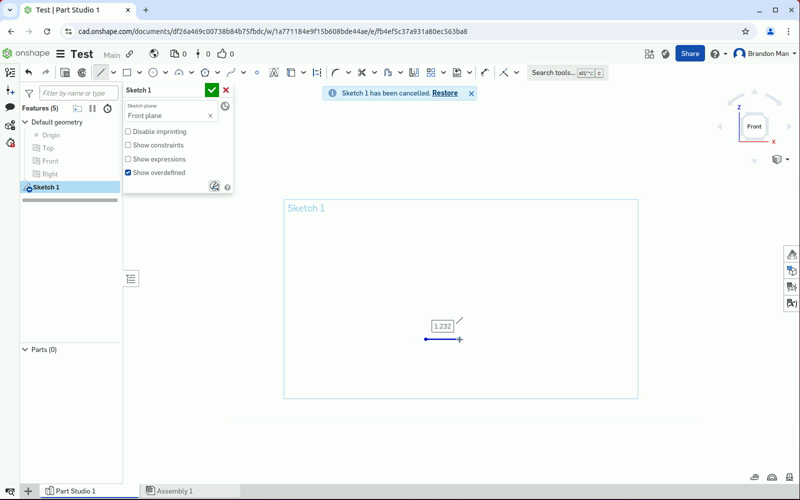
scroll(-6)
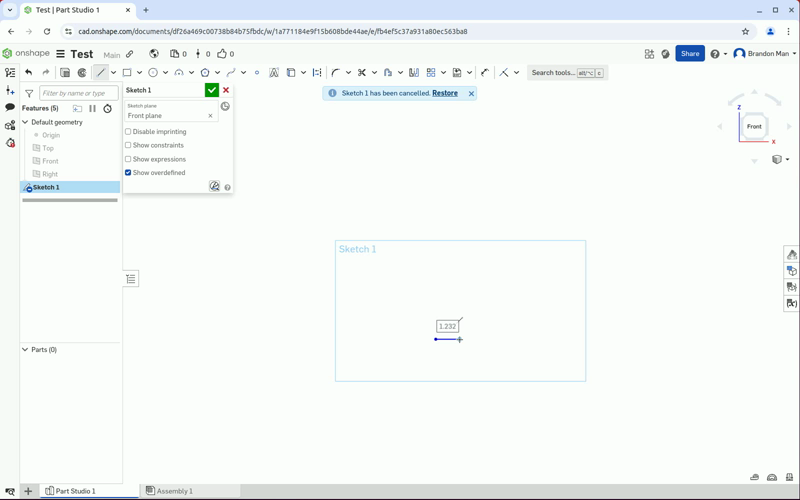
scroll(-6)
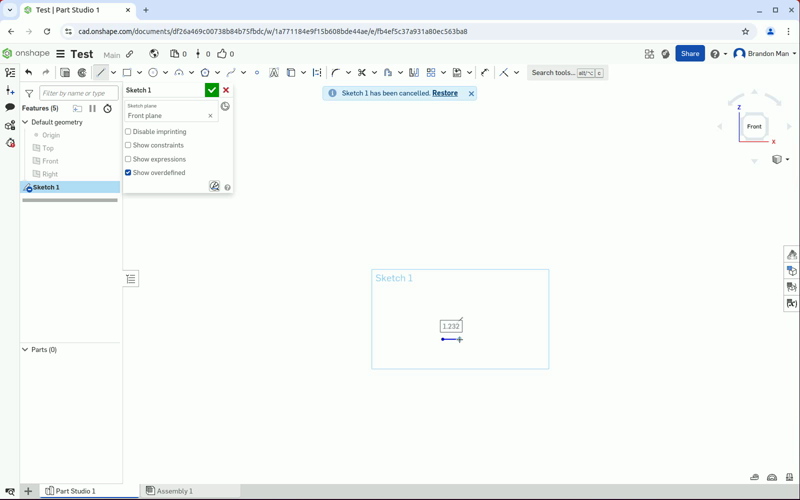
scroll(-6)
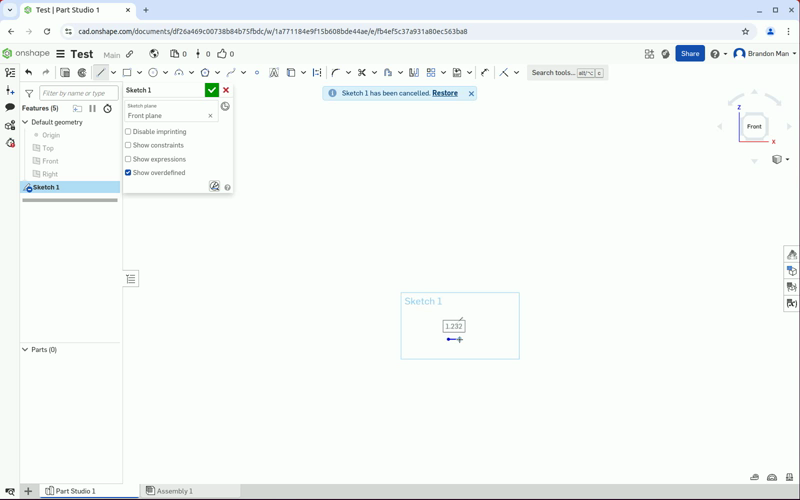
scroll(-6)
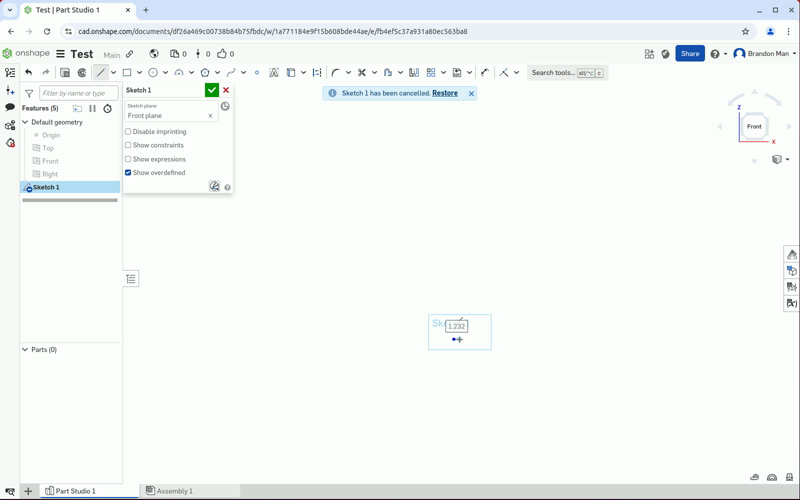
key_up(shift)
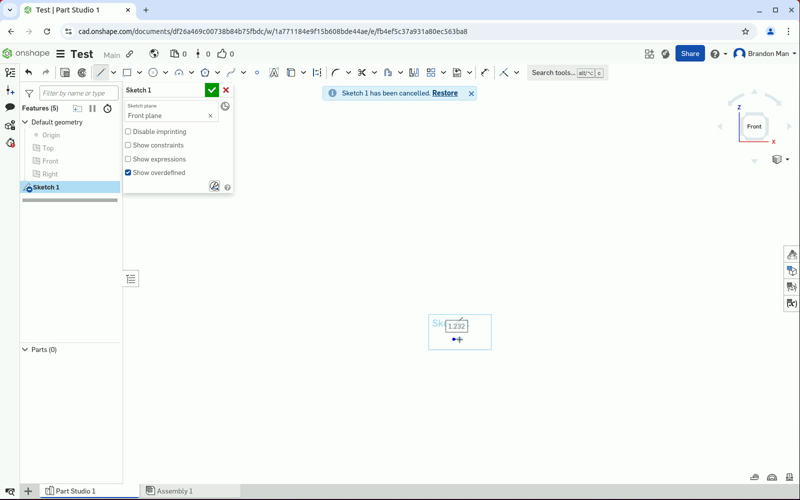
key_down(shift)
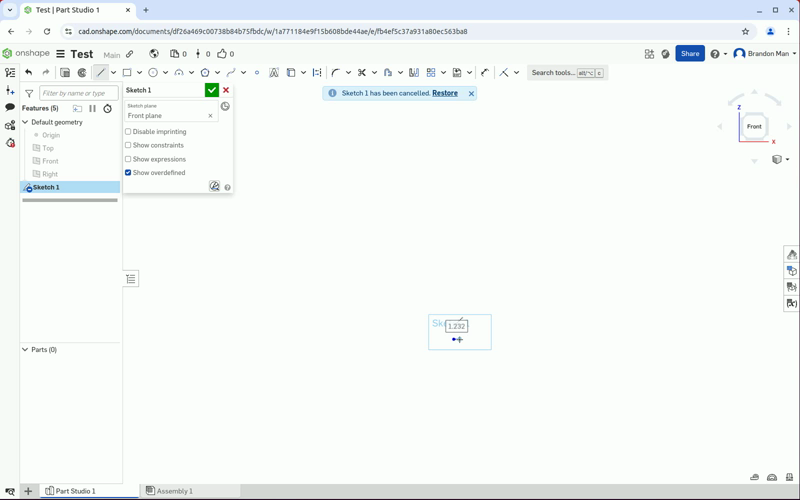
mouse_move(489, 339)
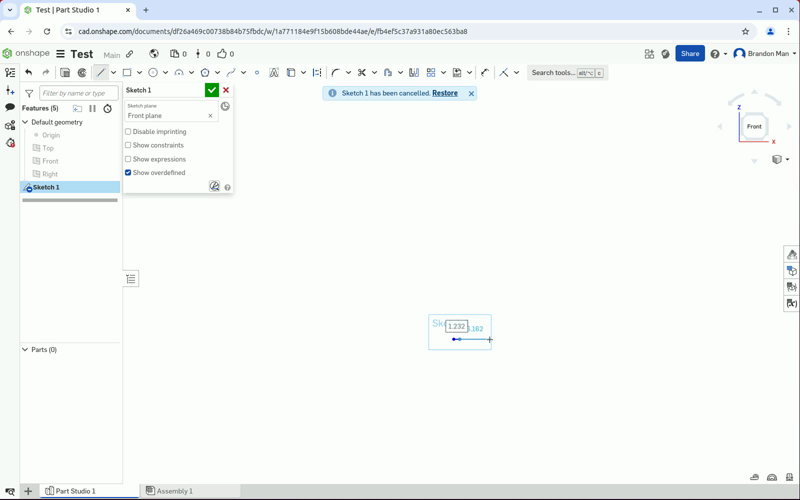
mouse_move(459, 327)
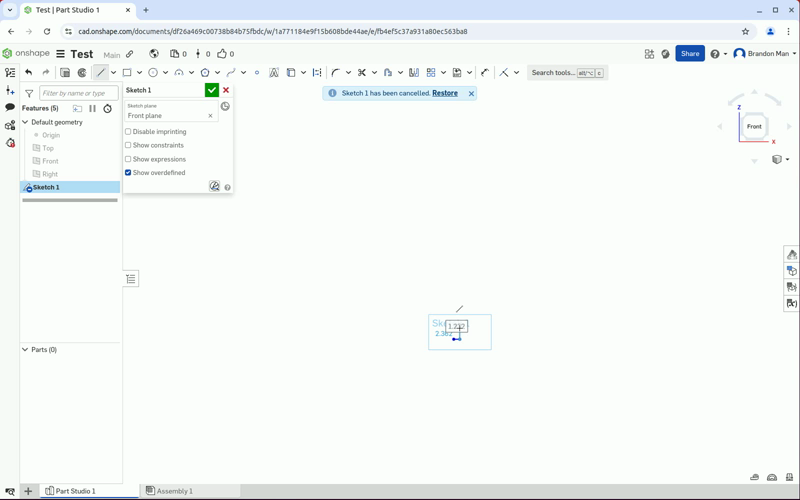
click(459, 327)
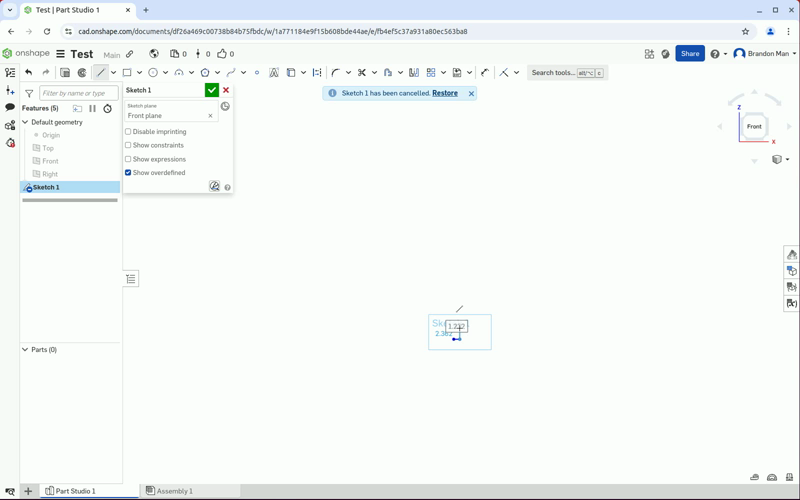
key_up(shift)
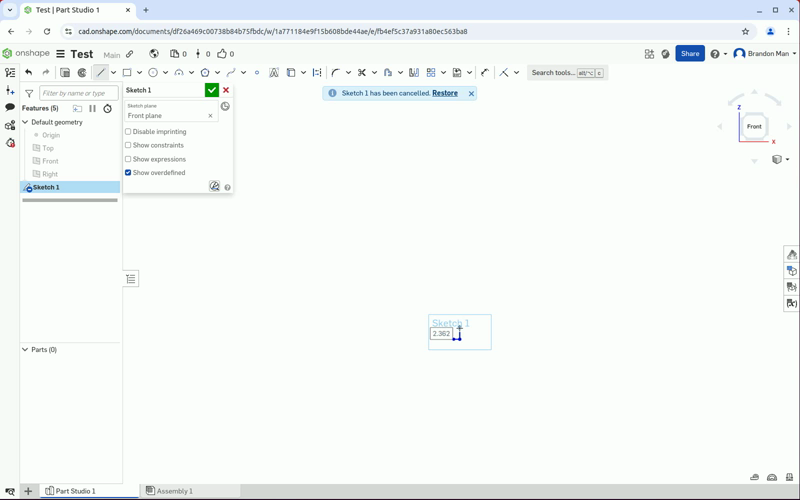
key_down(shift)
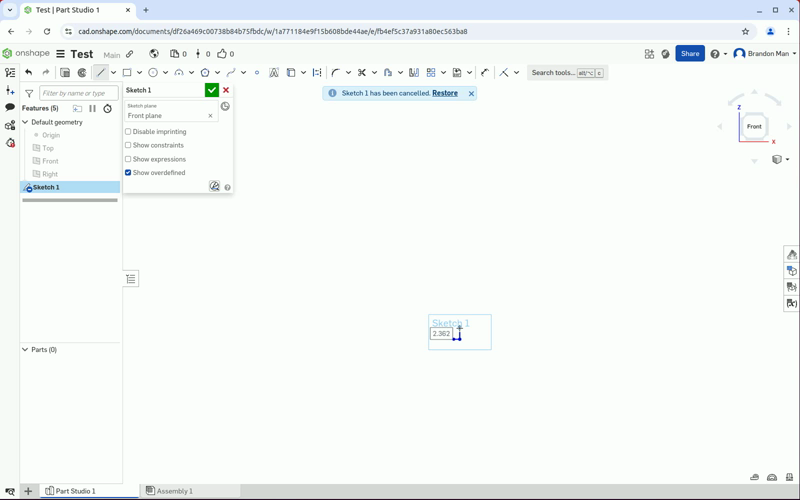
mouse_move(489, 327)
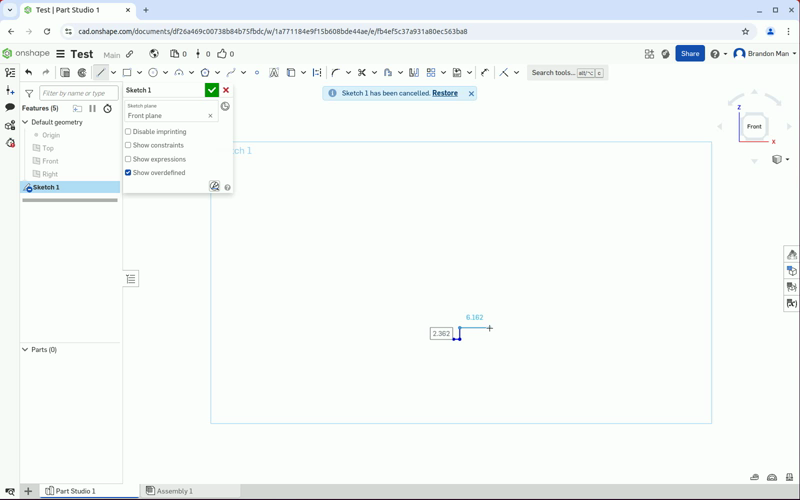
mouse_move(453, 327)
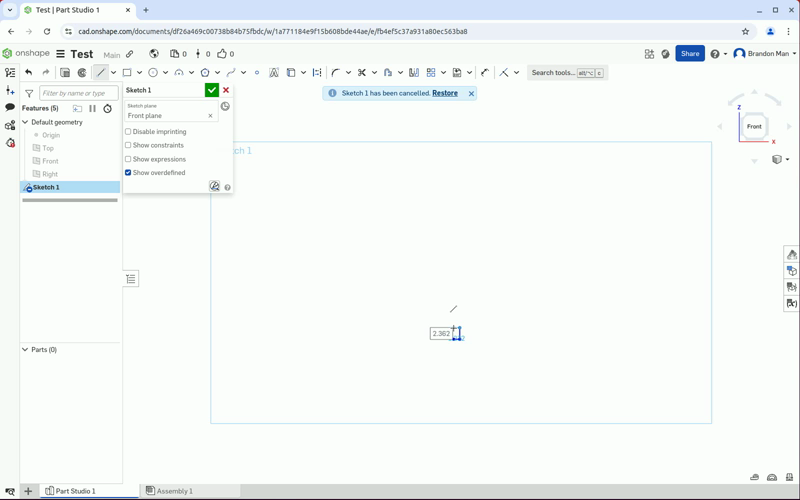
scroll(6)
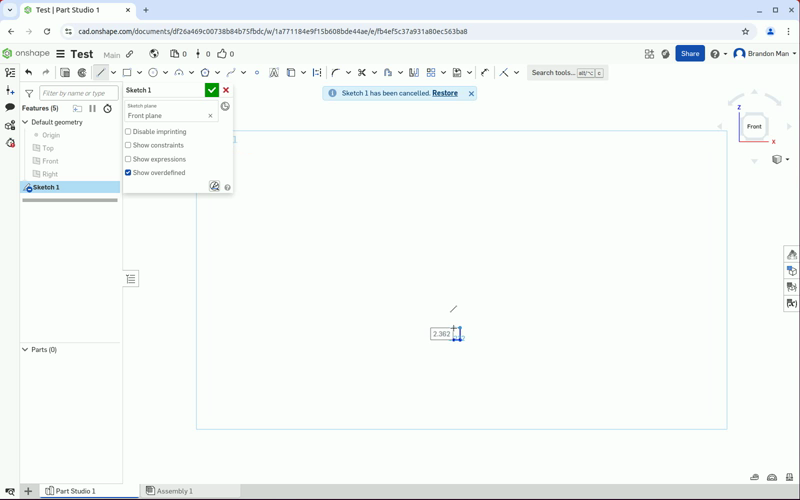
scroll(6)
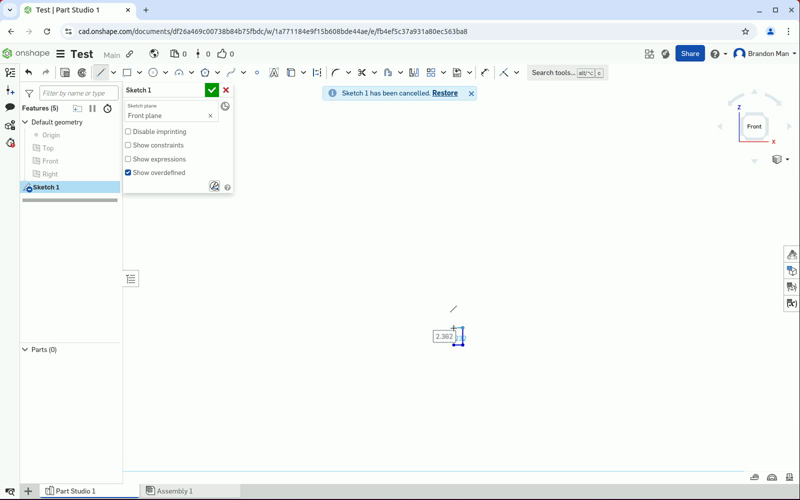
scroll(6)
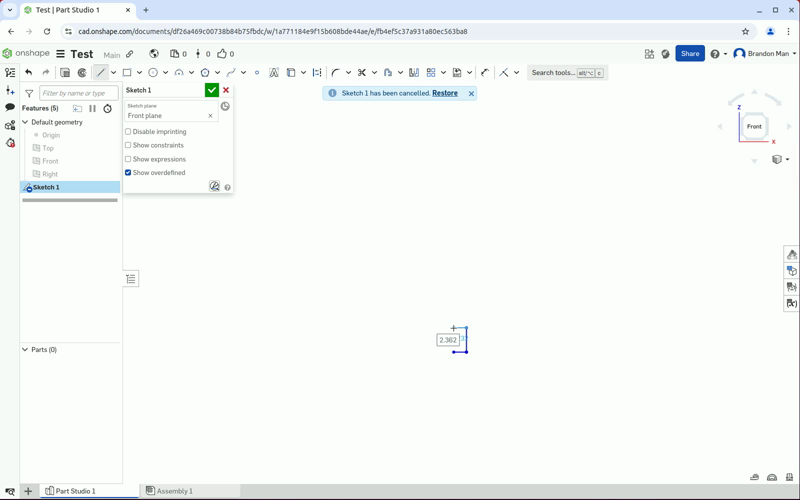
scroll(6)
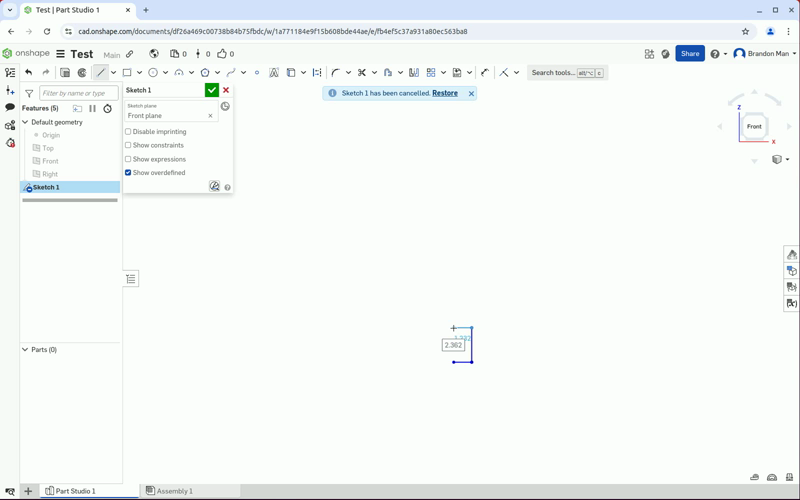
scroll(6)
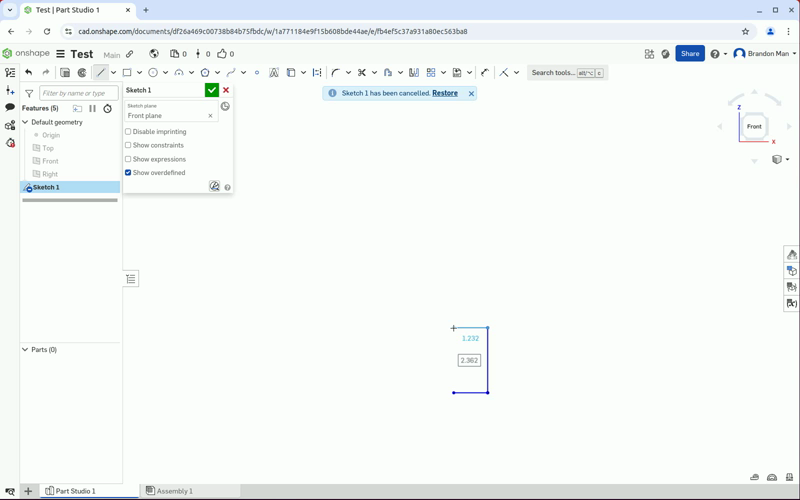
scroll(6)
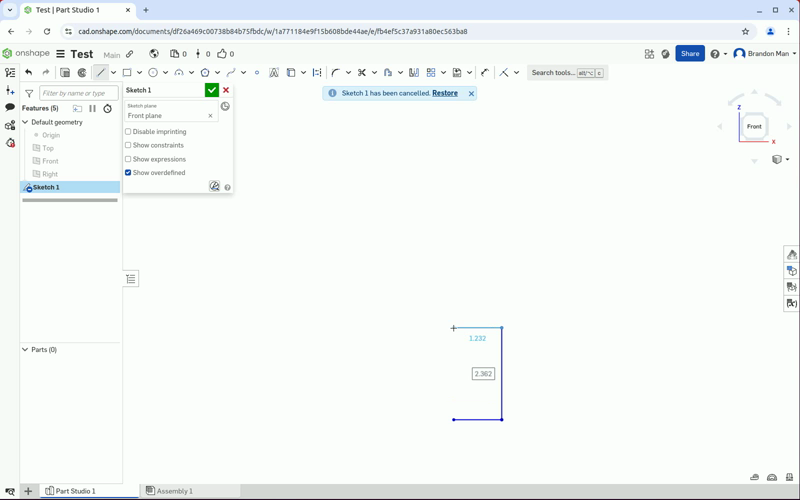
scroll(6)
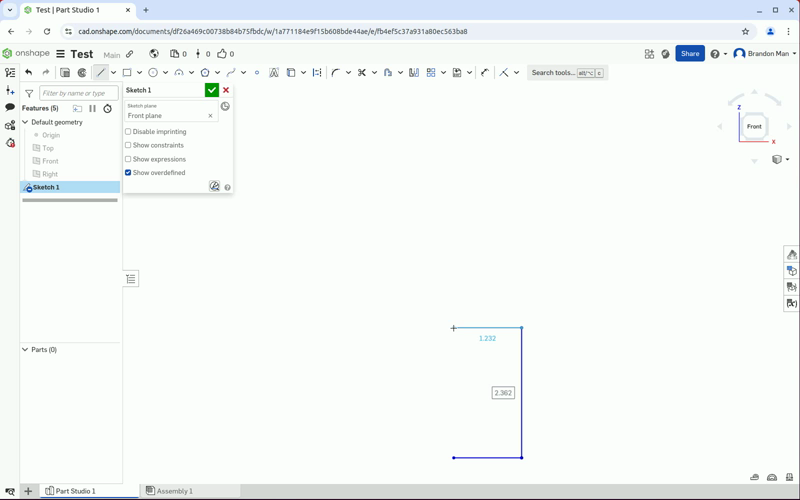
click(453, 327)
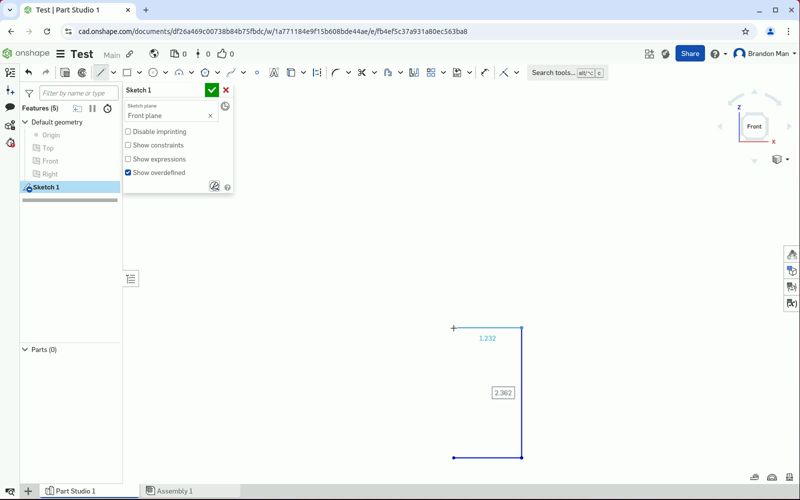
scroll(-6)
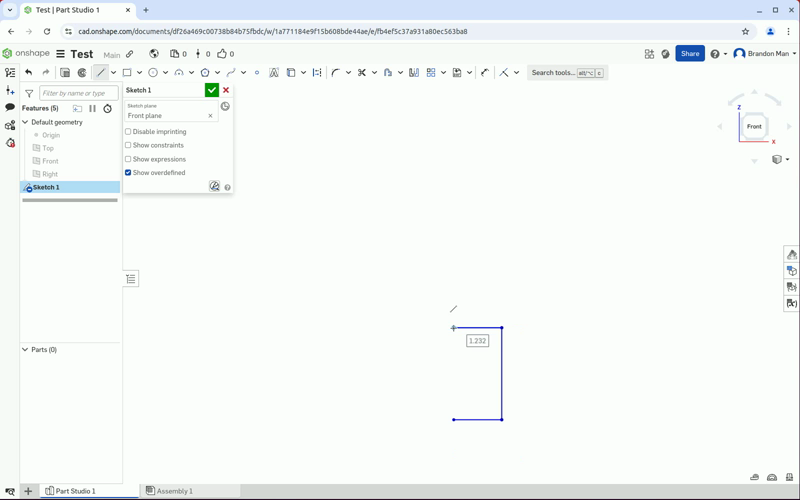
scroll(-6)
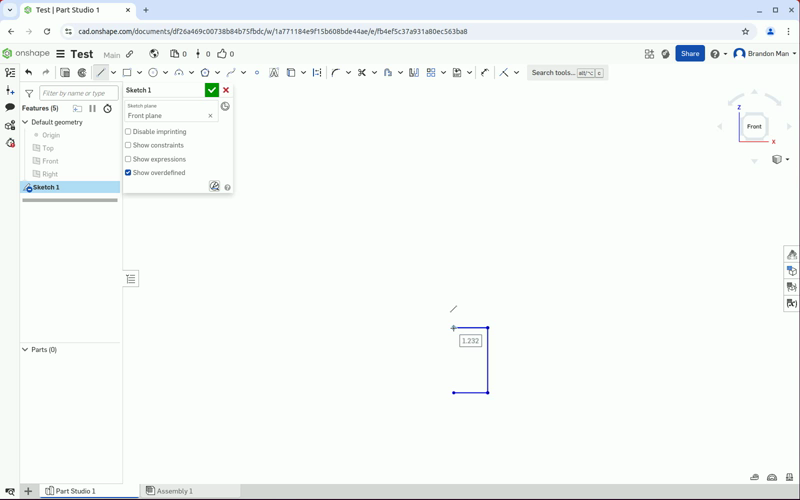
scroll(-6)
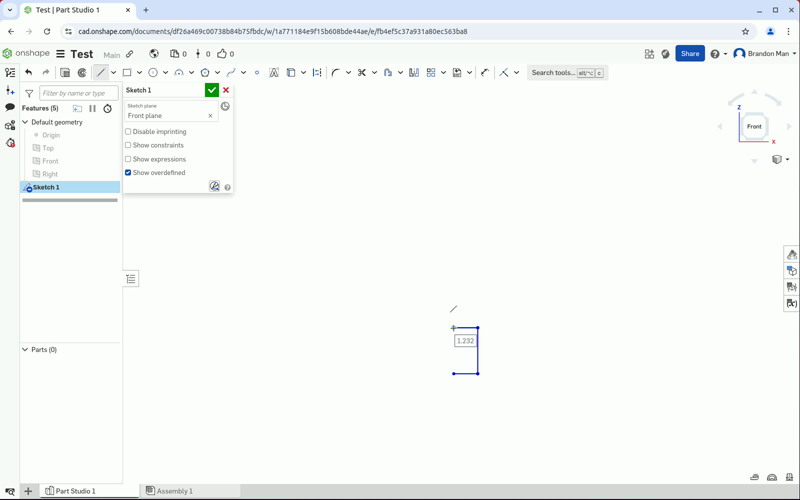
scroll(-6)
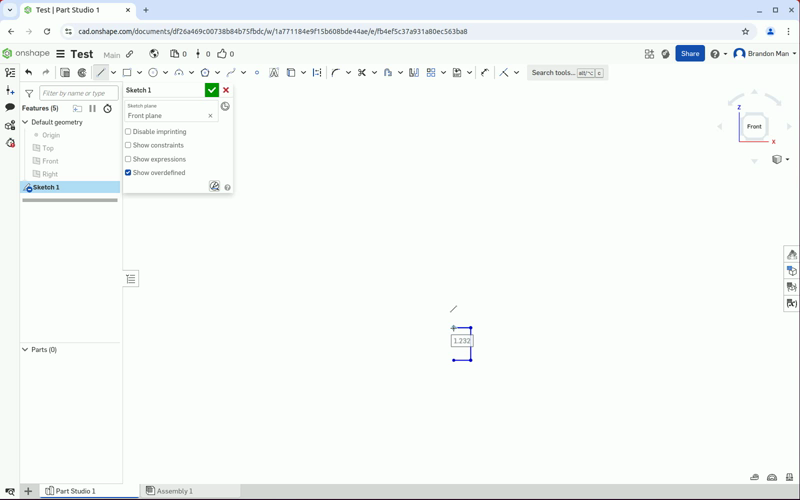
scroll(-6)
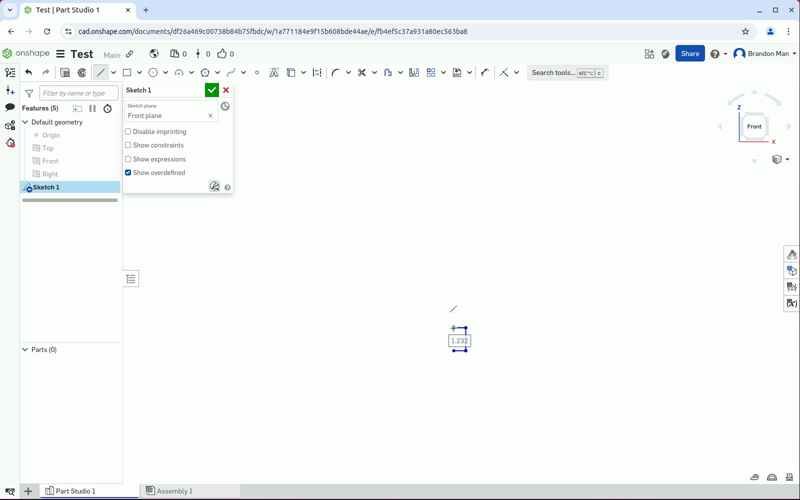
scroll(-6)
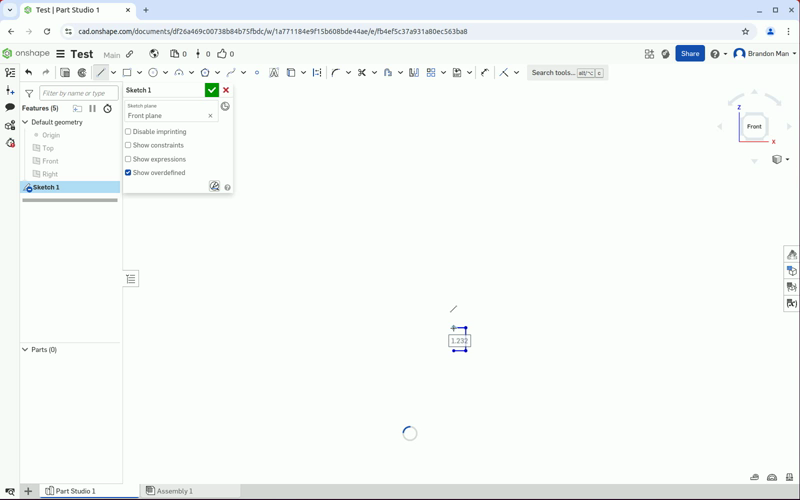
scroll(-6)
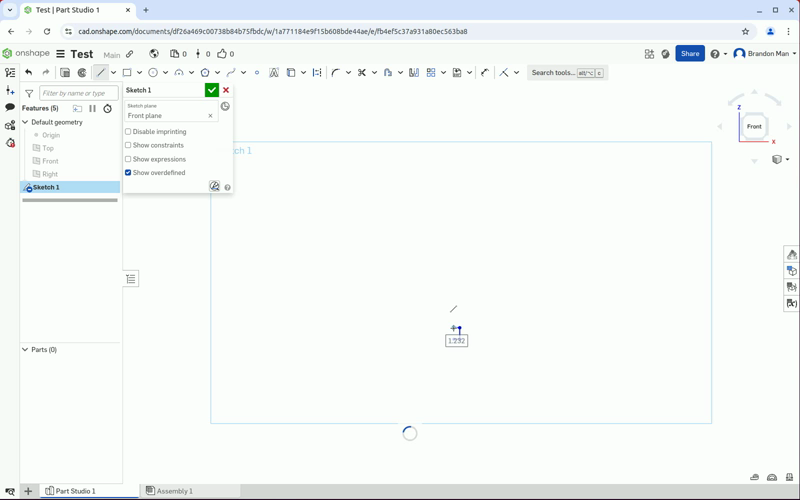
key_up(shift)
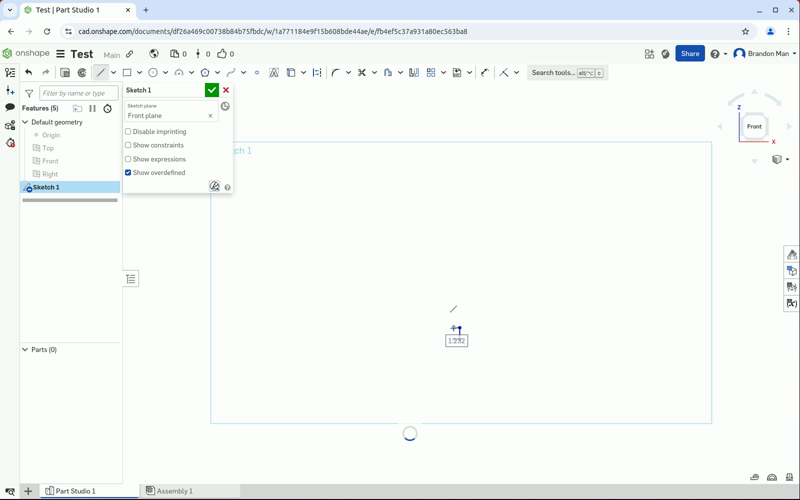
mouse_move(483, 327)
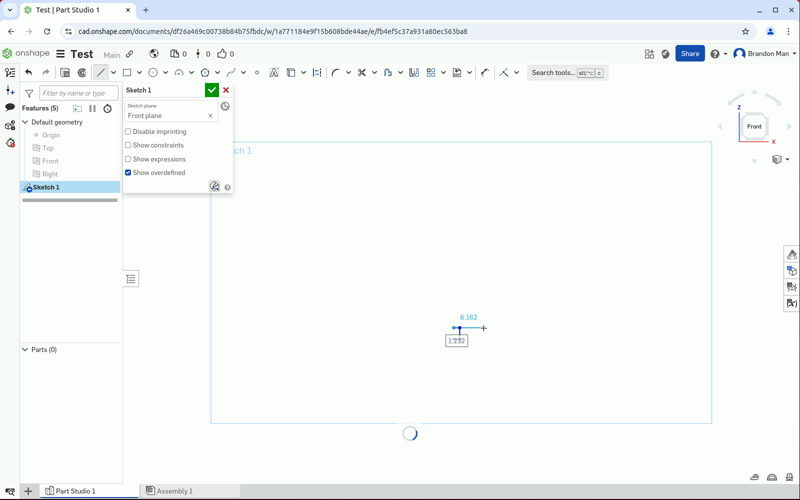
key_down(shift)
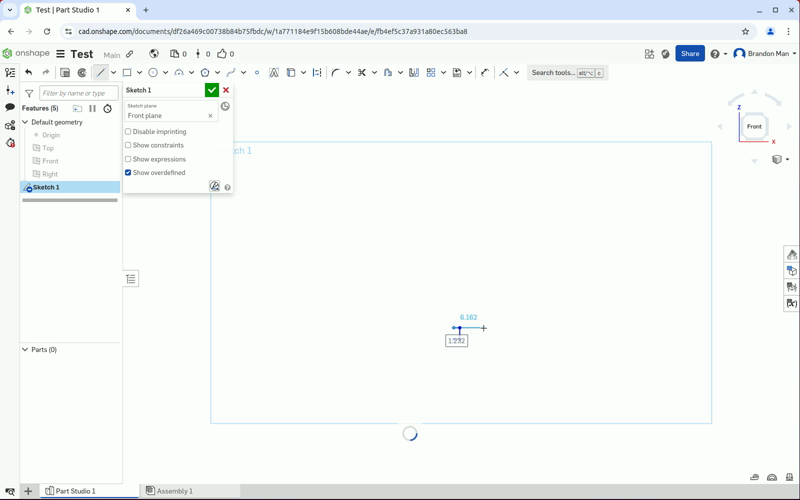
mouse_move(453, 339)
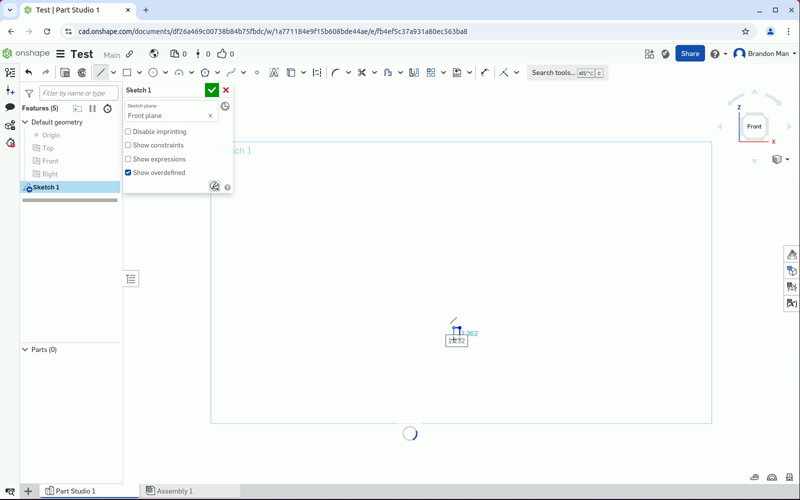
key_up(shift)
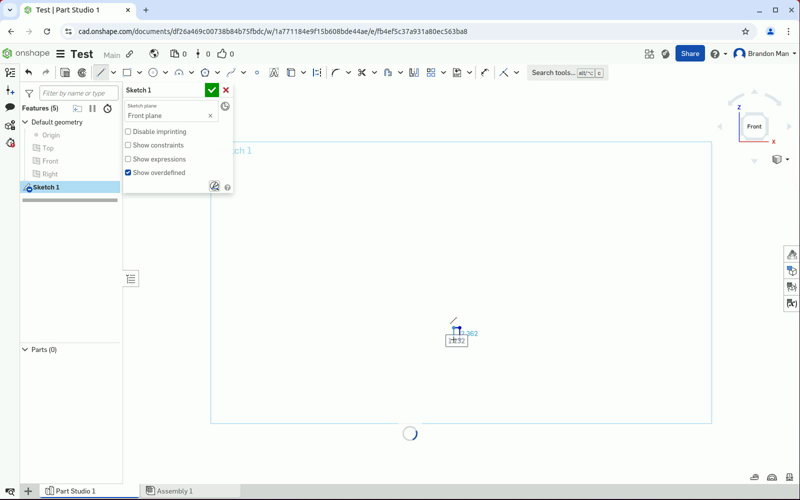
click(453, 339)
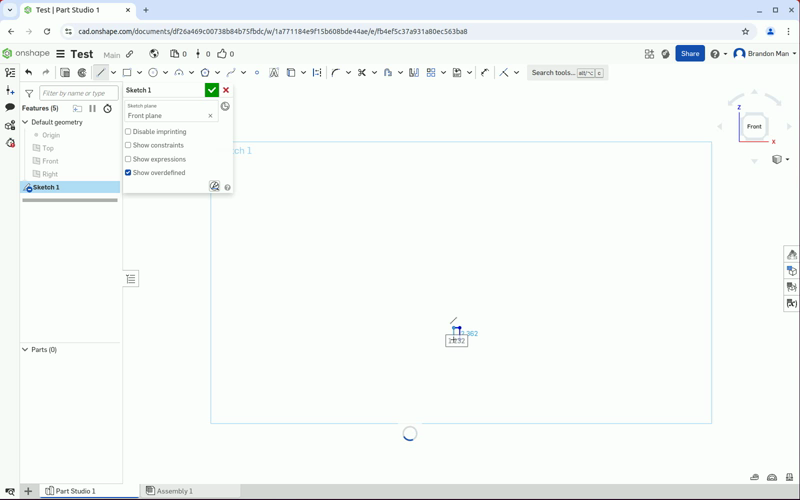
key(esc)
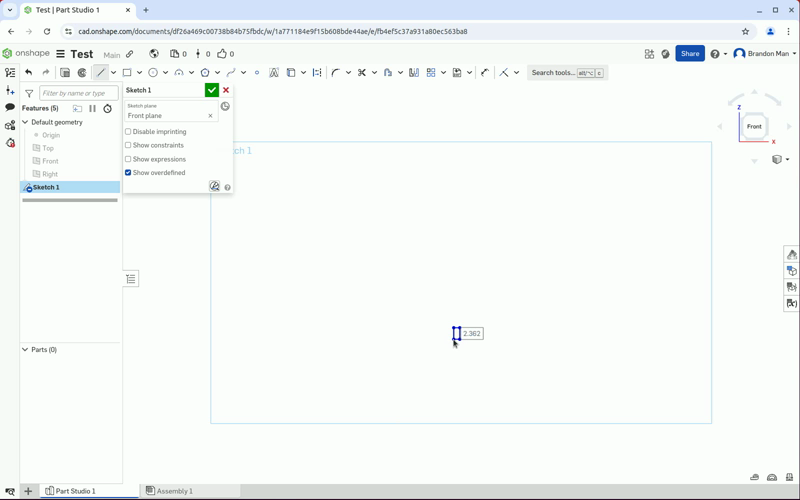
mouse_move(455, 337)
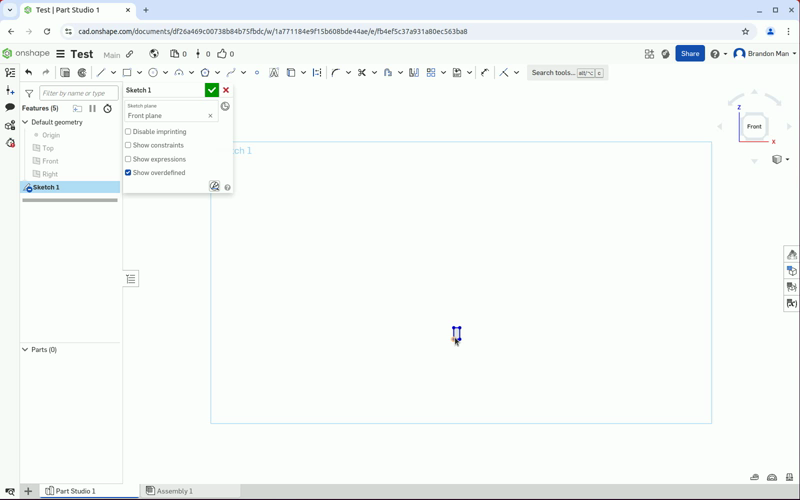
scroll(6)
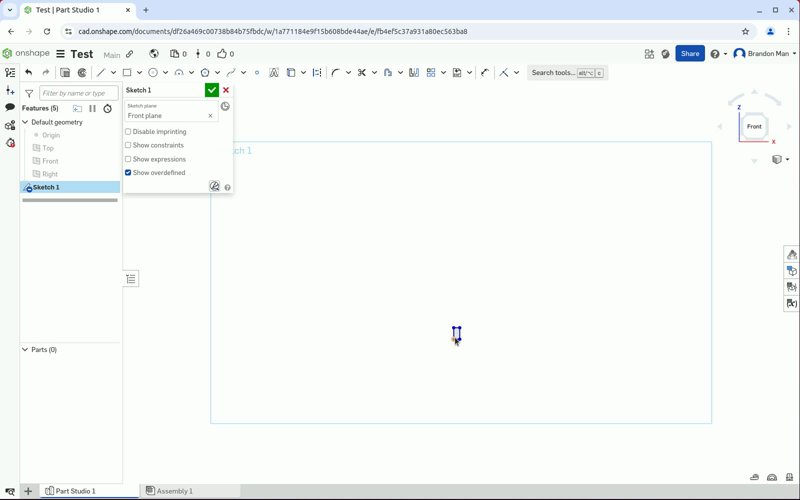
scroll(6)
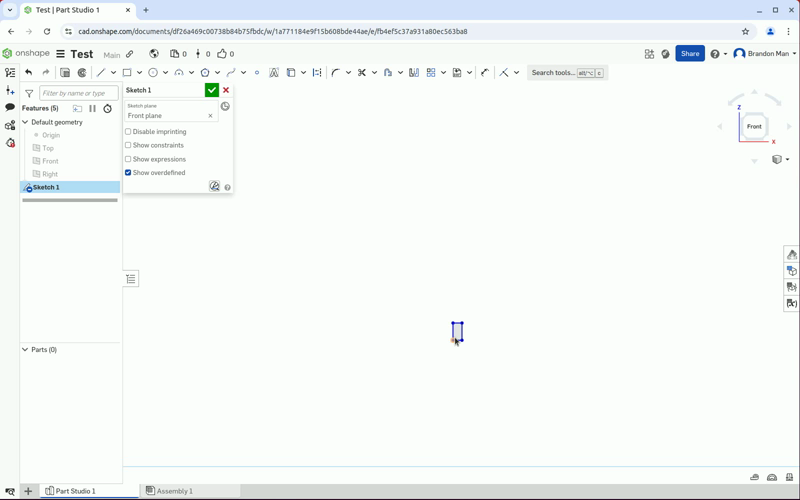
scroll(6)
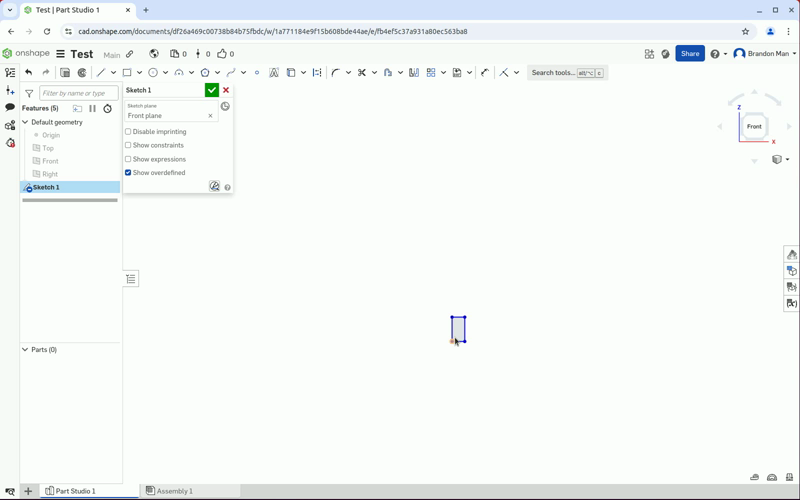
scroll(6)
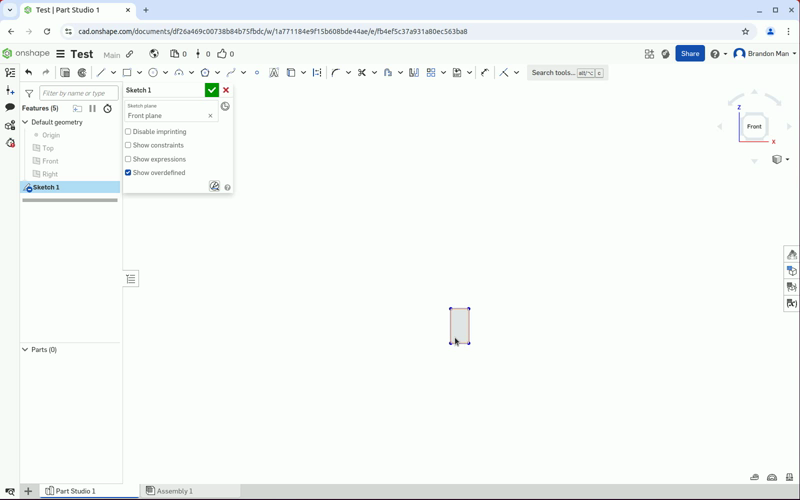
scroll(6)
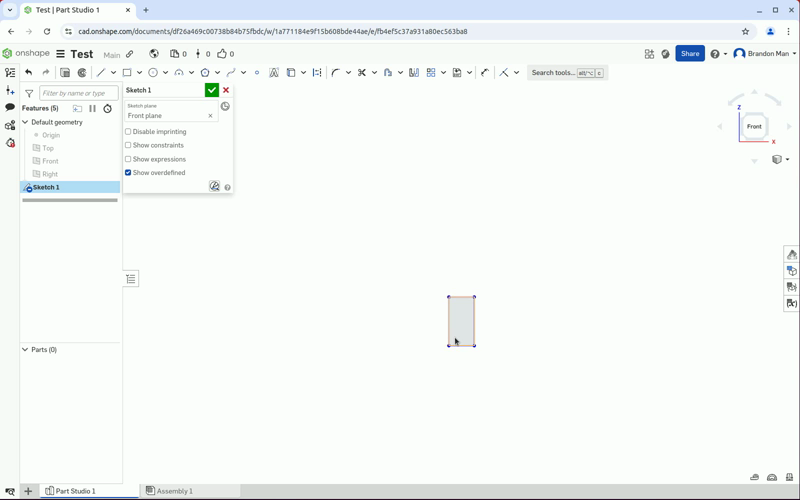
scroll(6)
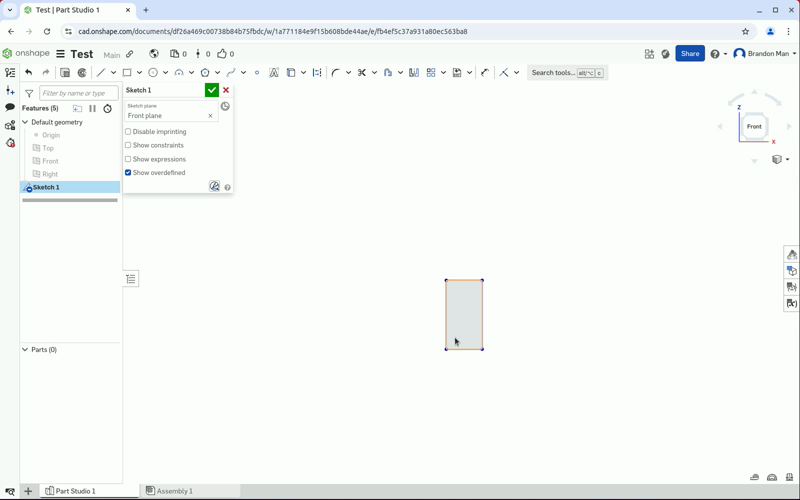
scroll(6)
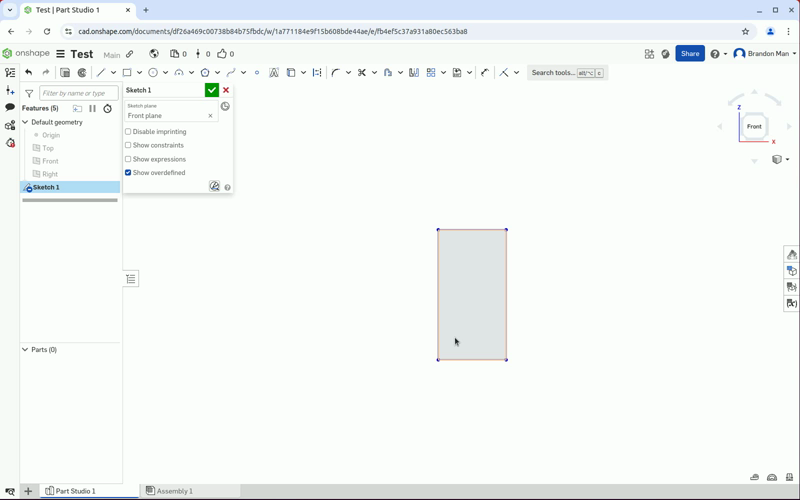
click(455, 337)
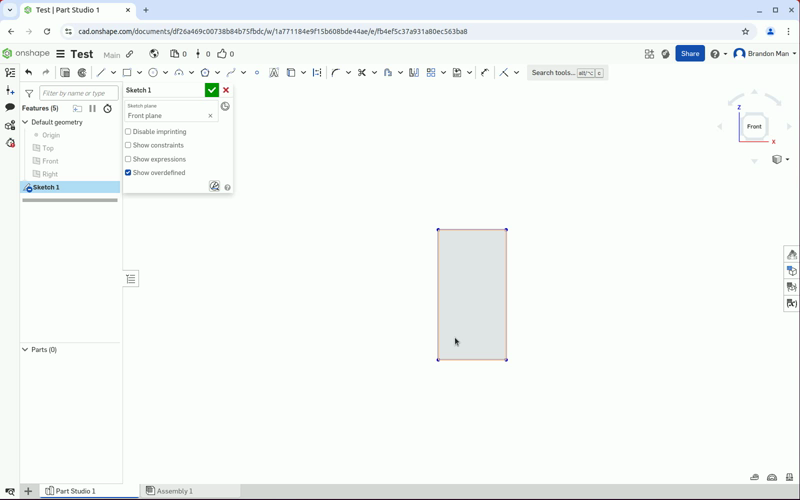
scroll(-6)
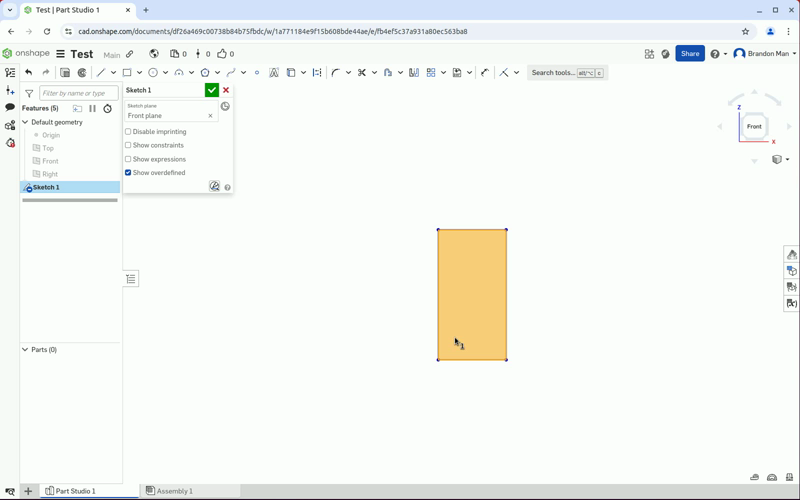
scroll(-6)
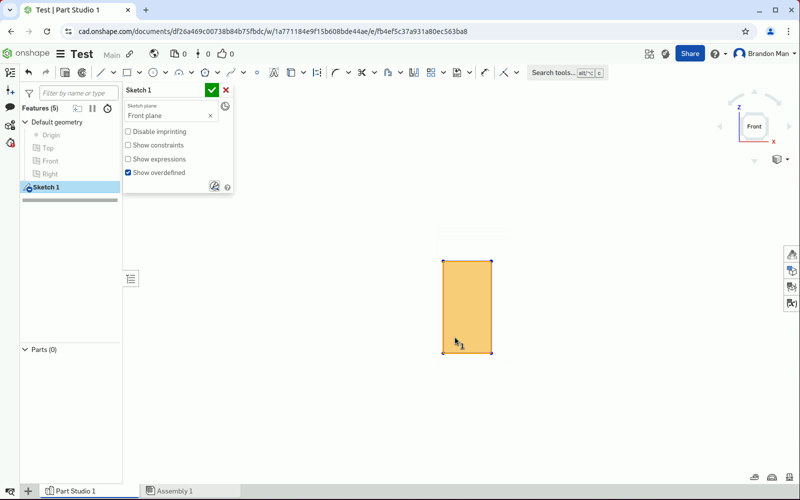
scroll(-6)
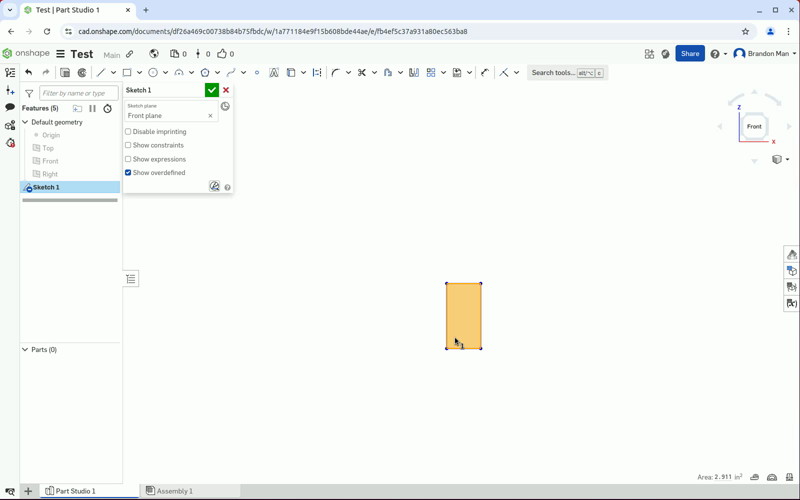
scroll(-6)
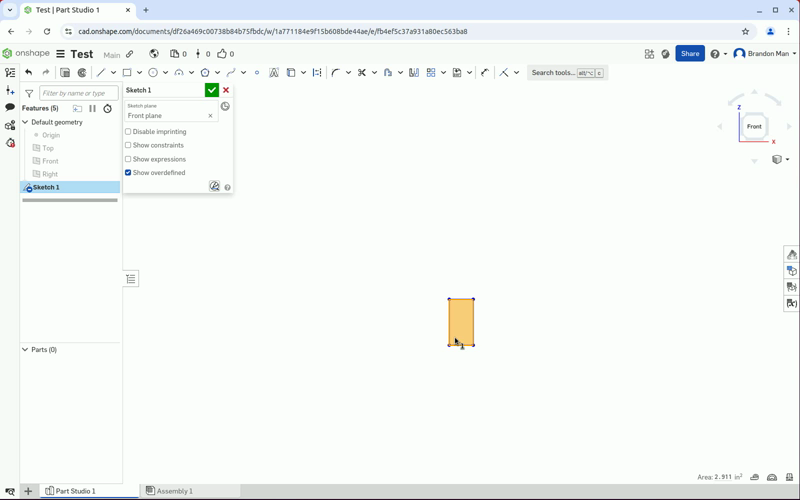
scroll(-6)
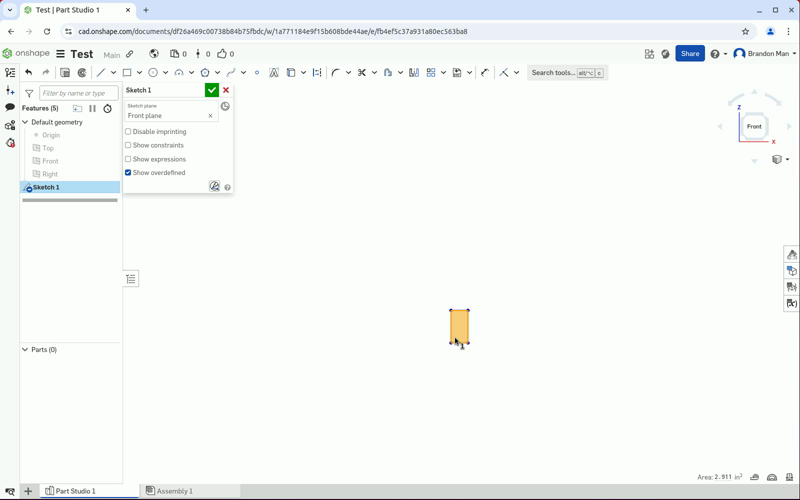
scroll(-6)
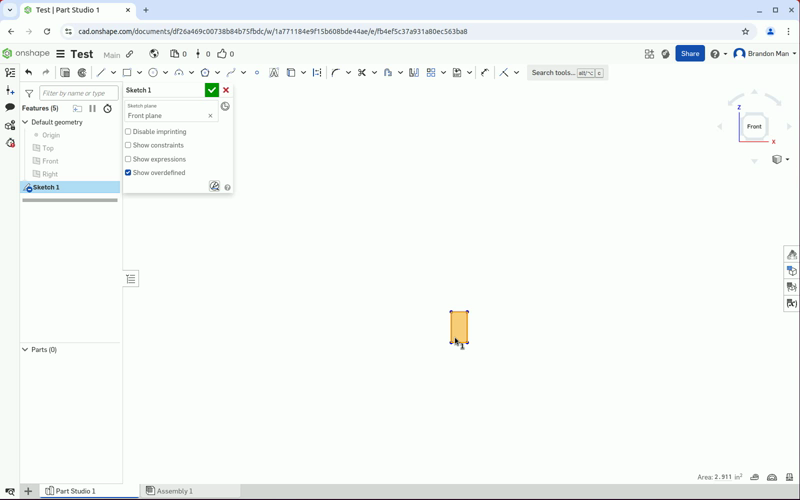
scroll(-6)
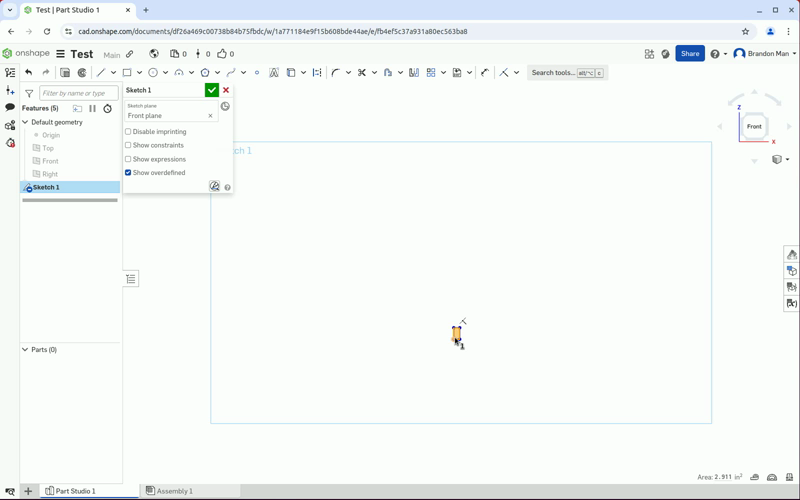
mouse_move(73, 352)
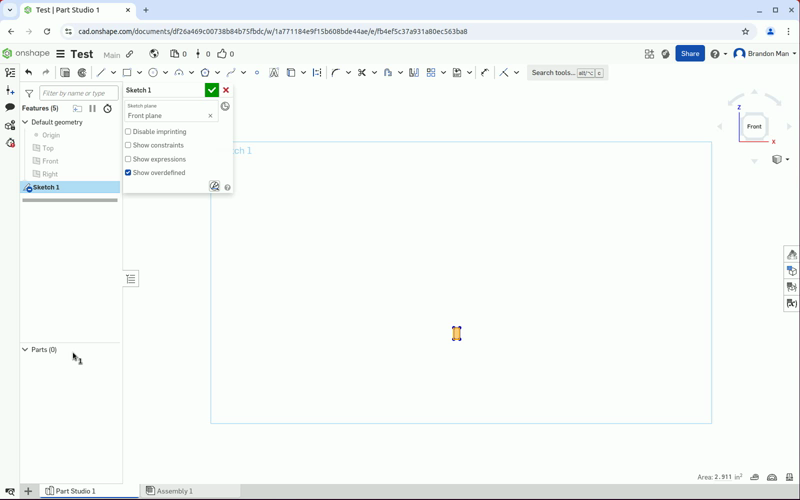
key(shift+y)
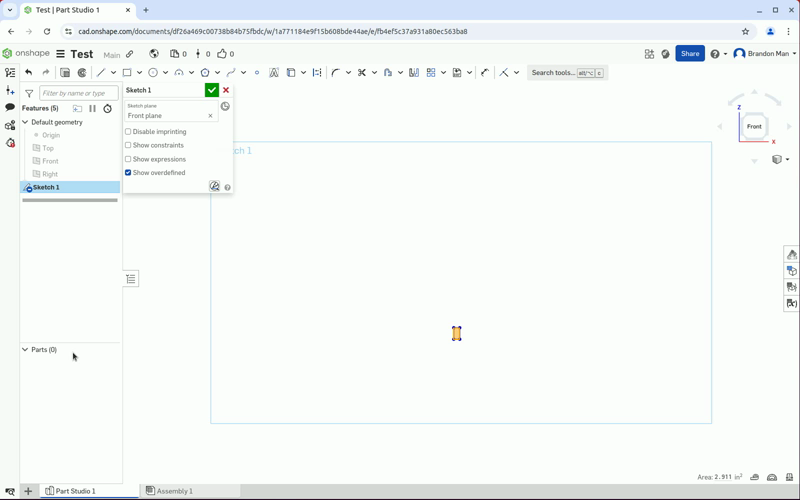
key(shift+e)
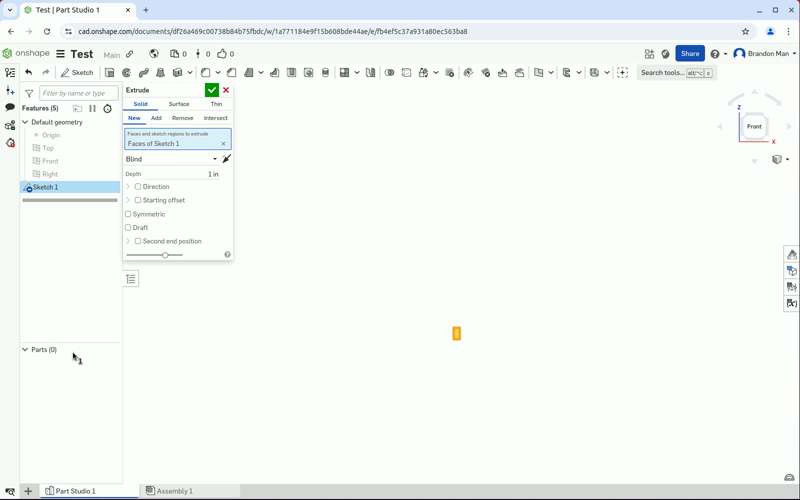
mouse_move(143, 106)
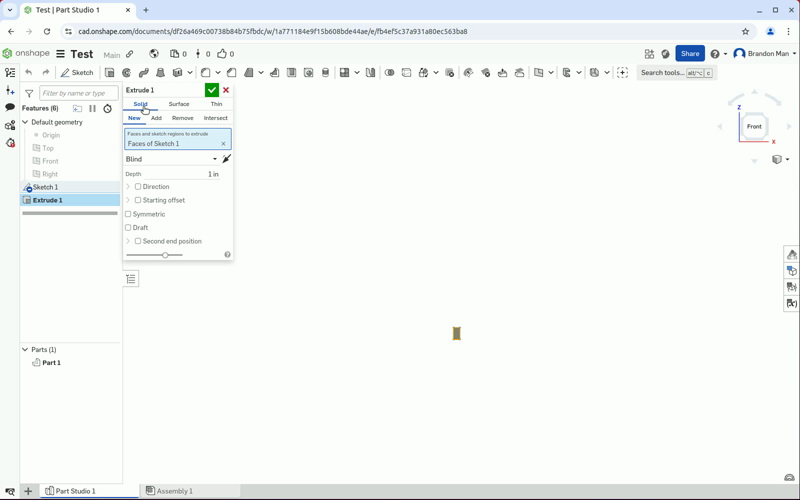
click(143, 106)
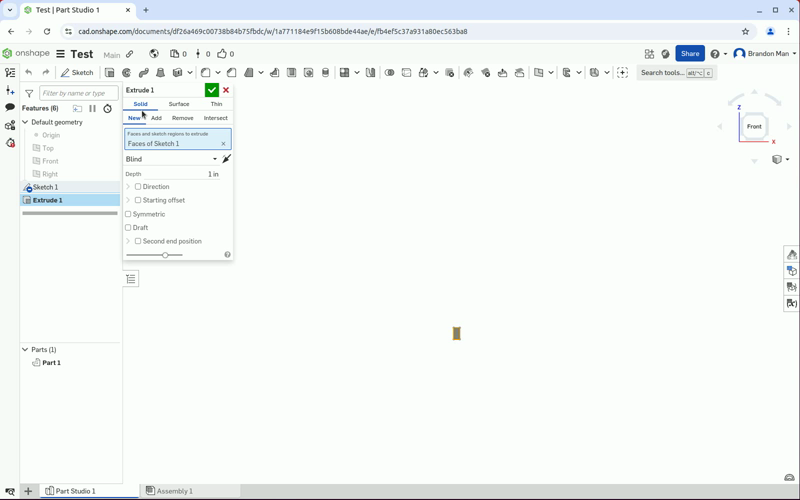
mouse_move(137, 120)
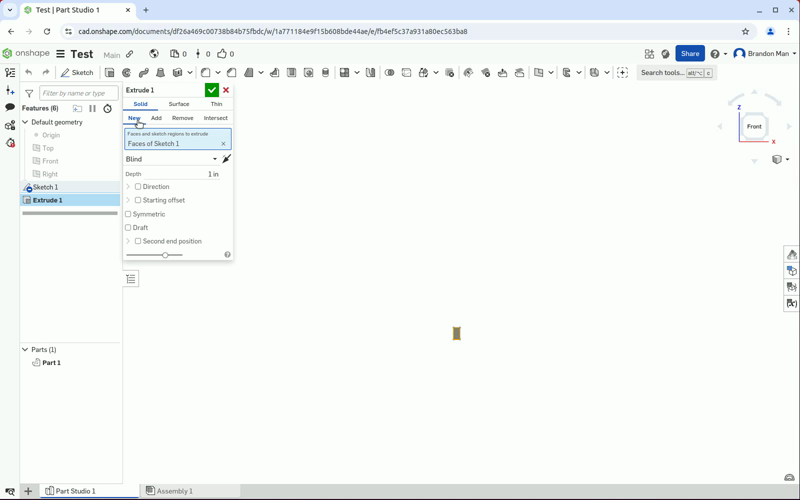
click(137, 120)
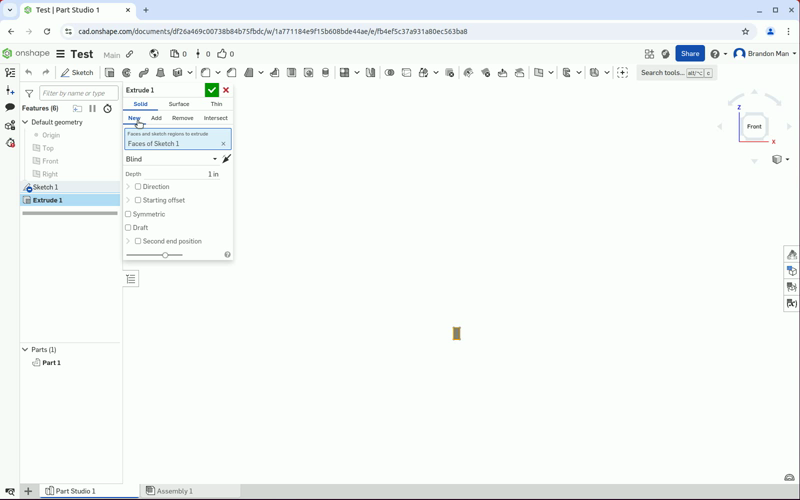
key(tab, 4)
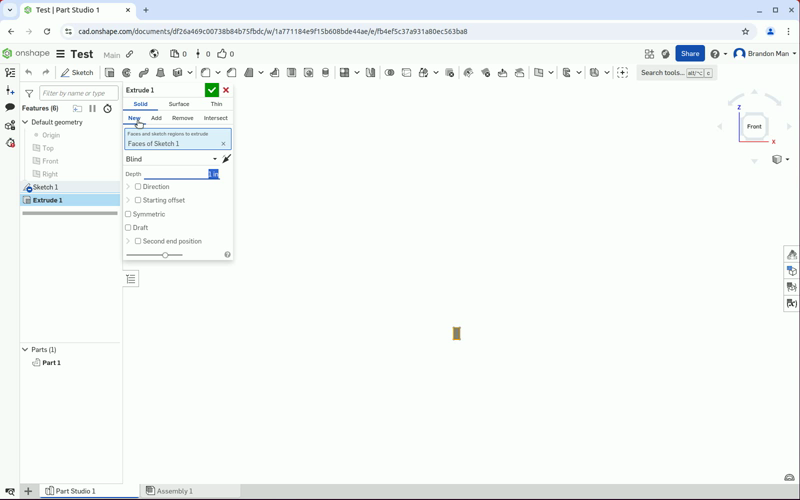
text(32.736)
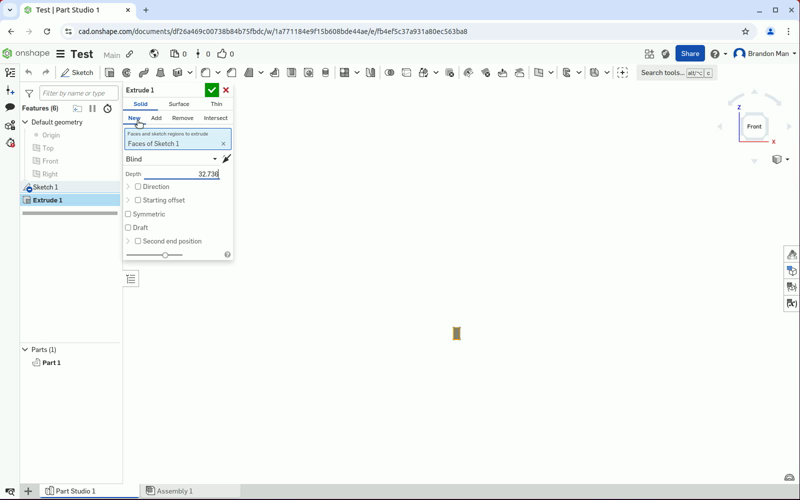
key(tab, 3)
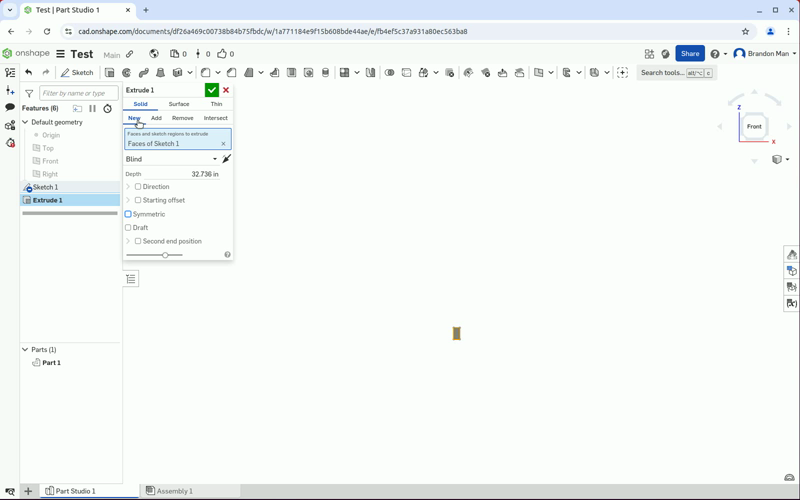
key(space)
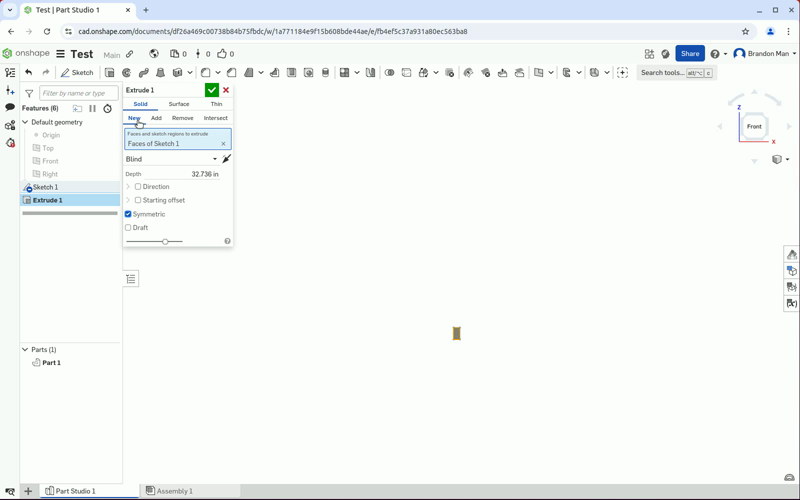
key(enter)
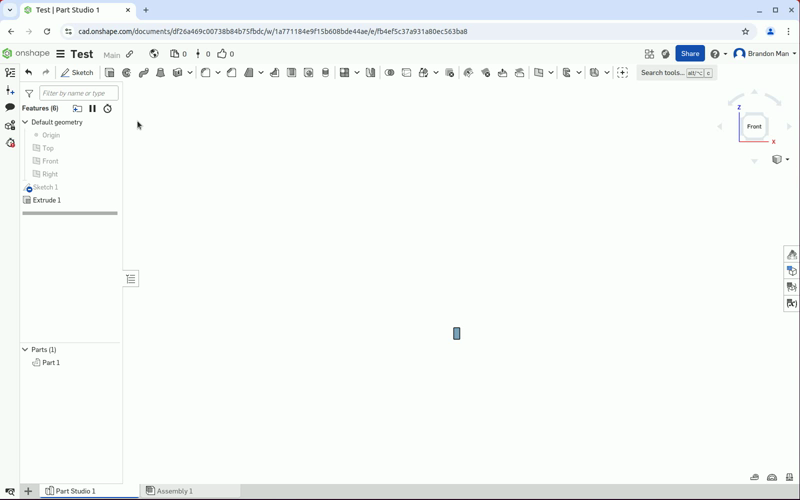
key(shift+h)
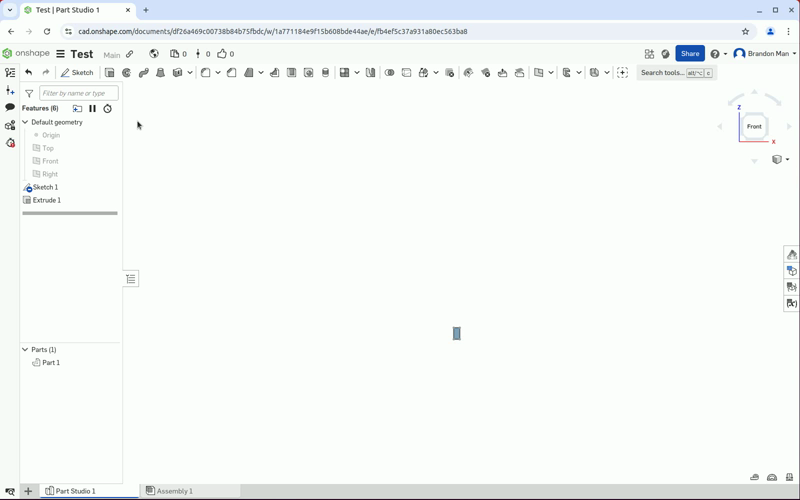
key(shift+h)
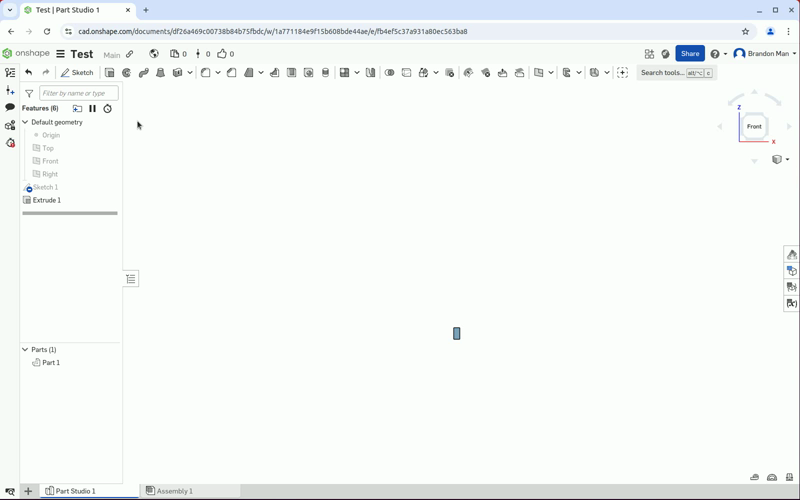
mouse_move(73, 189)
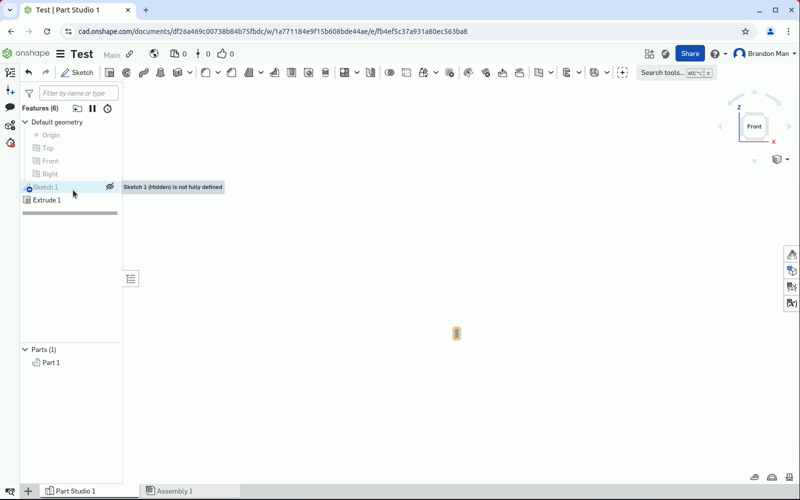
click(73, 189)
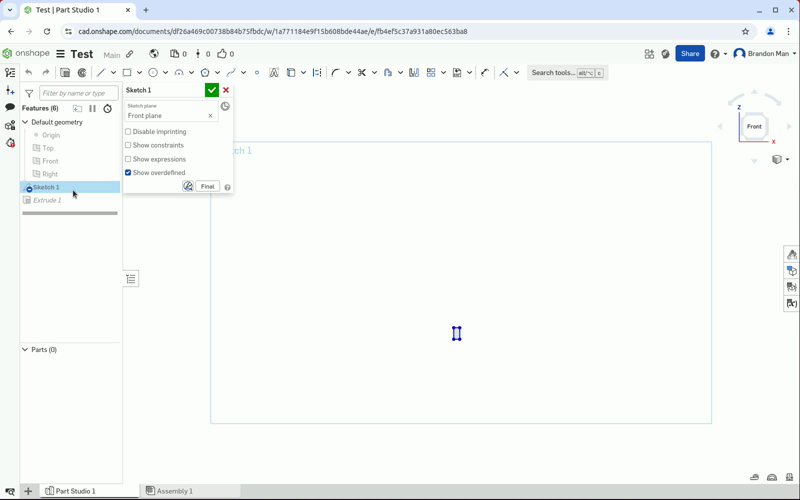
mouse_move(229, 92)
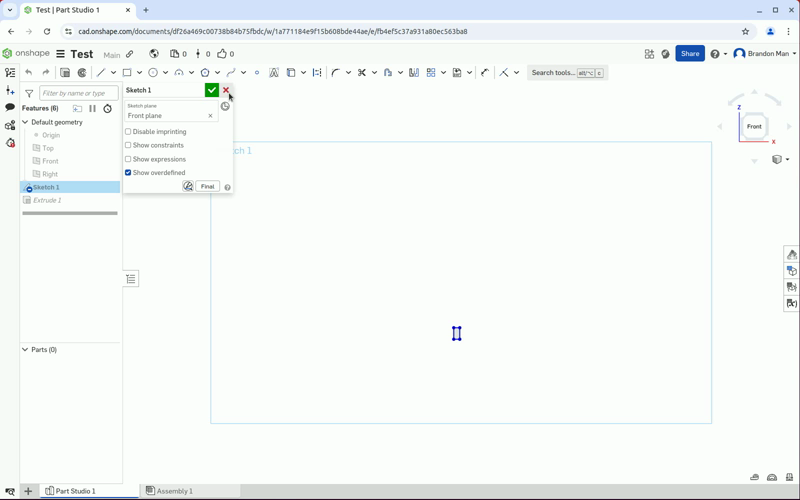
click(229, 92)
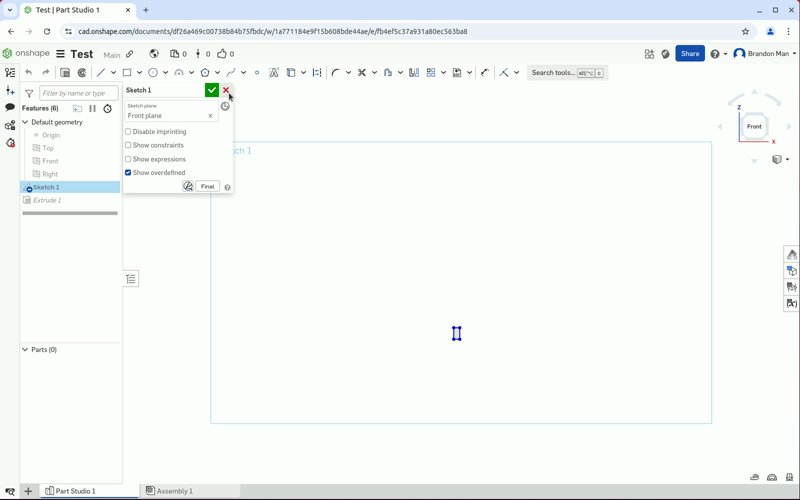
key(shift+s)
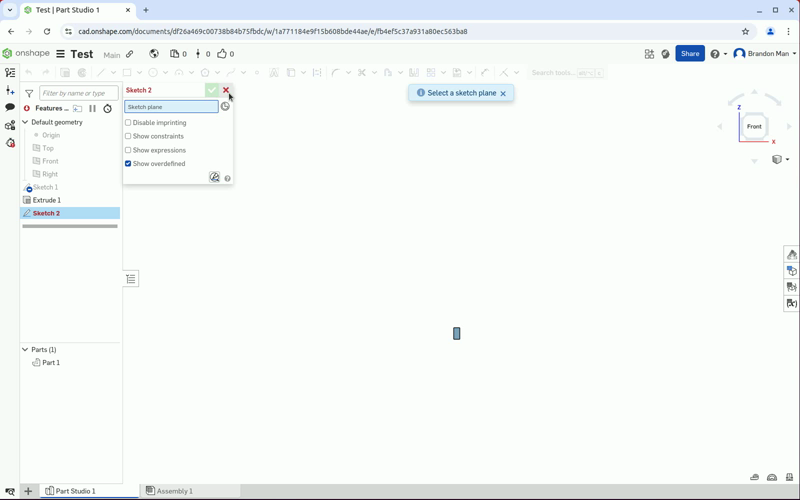
mouse_move(73, 163)
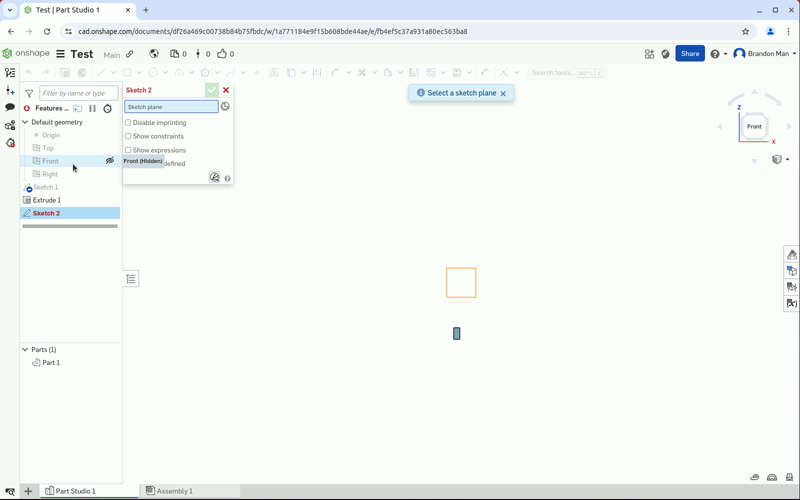
click(73, 163)
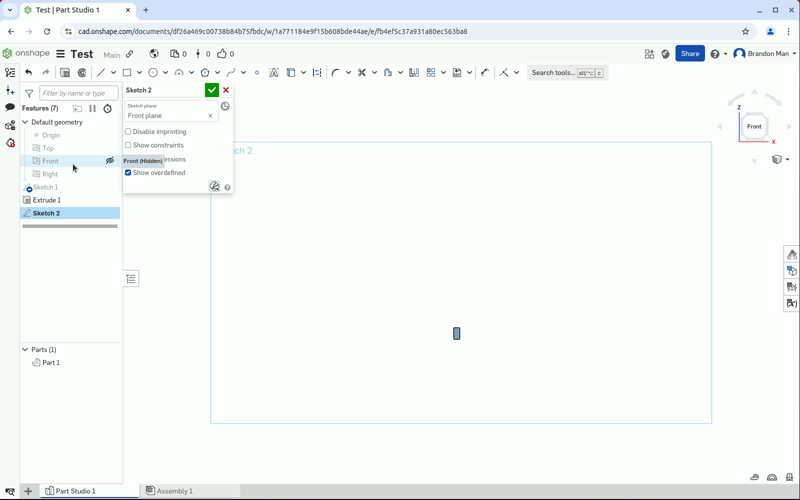
mouse_move(73, 352)
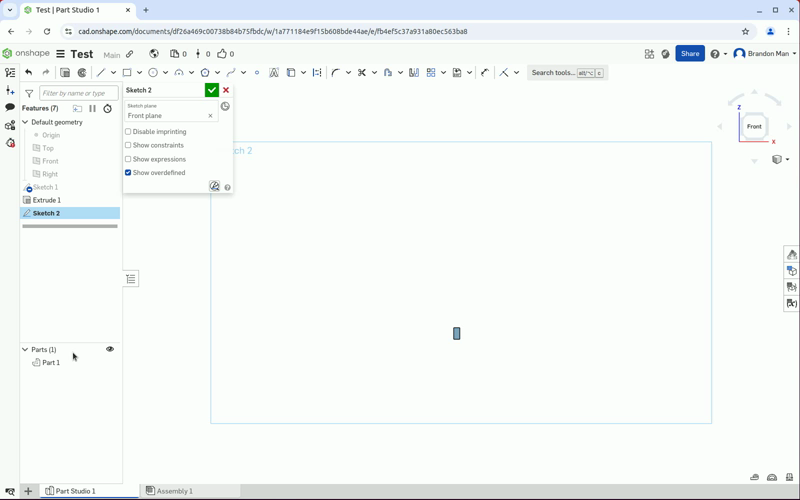
key(y)
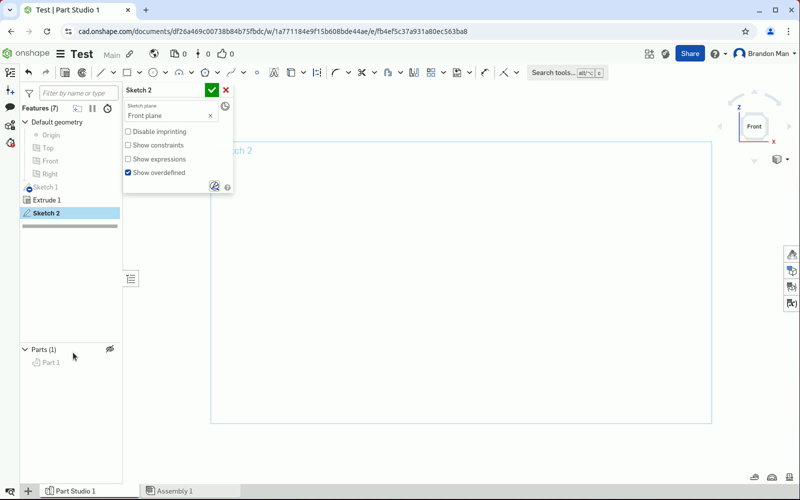
key(l)
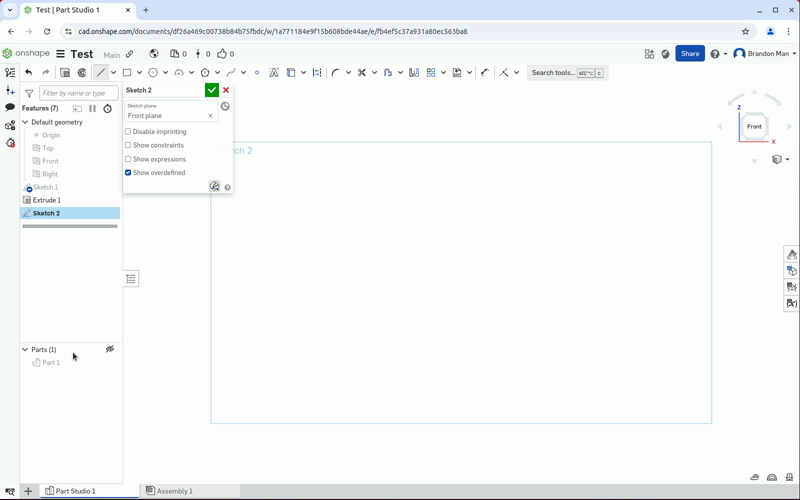
key_down(shift)
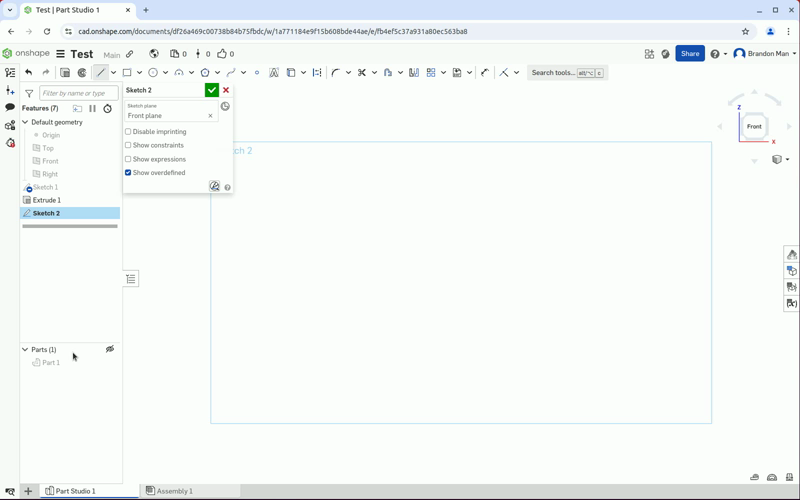
mouse_move(453, 180)
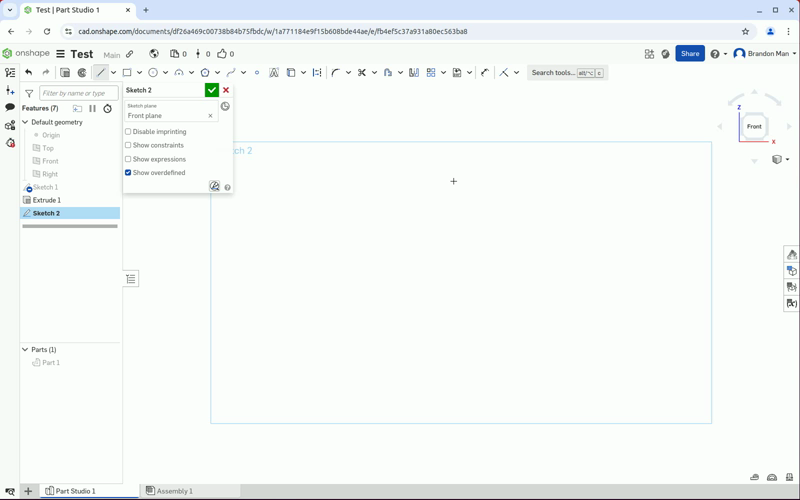
click(453, 180)
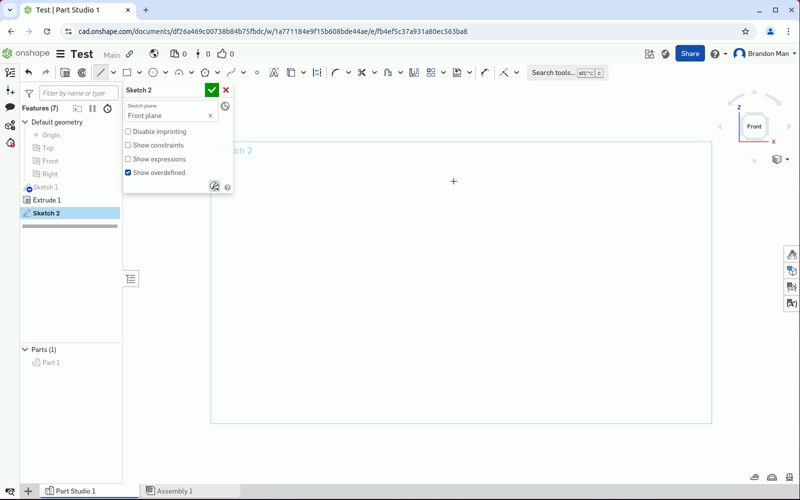
key_up(shift)
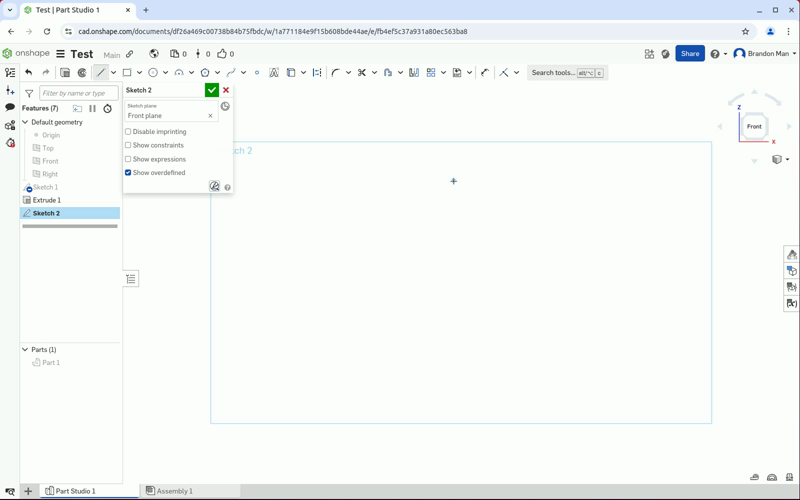
key_down(shift)
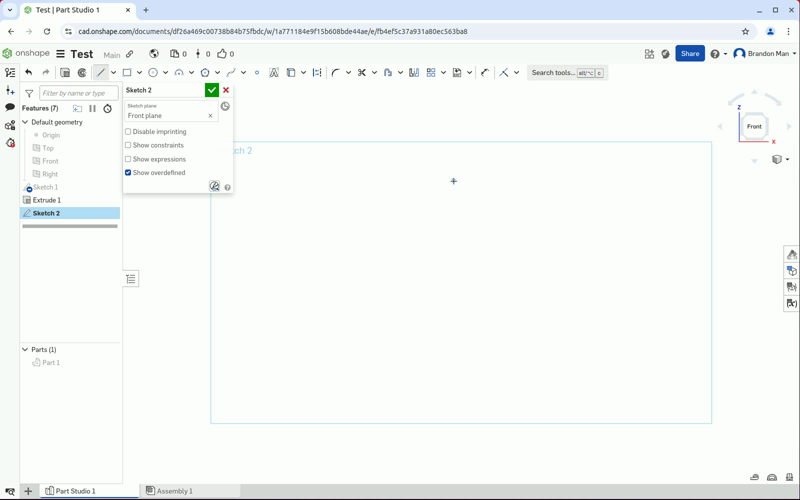
mouse_move(483, 180)
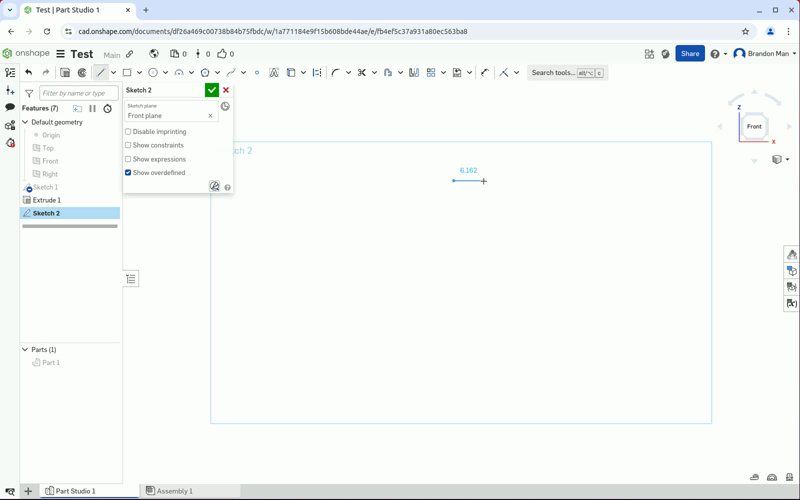
mouse_move(459, 180)
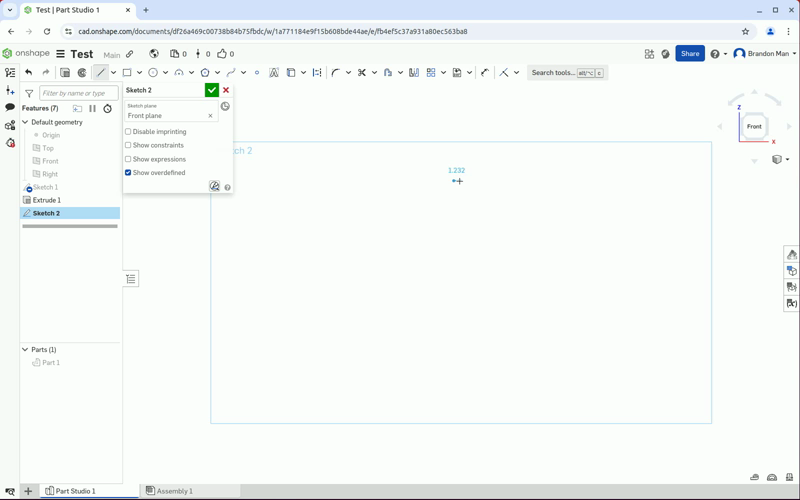
scroll(6)
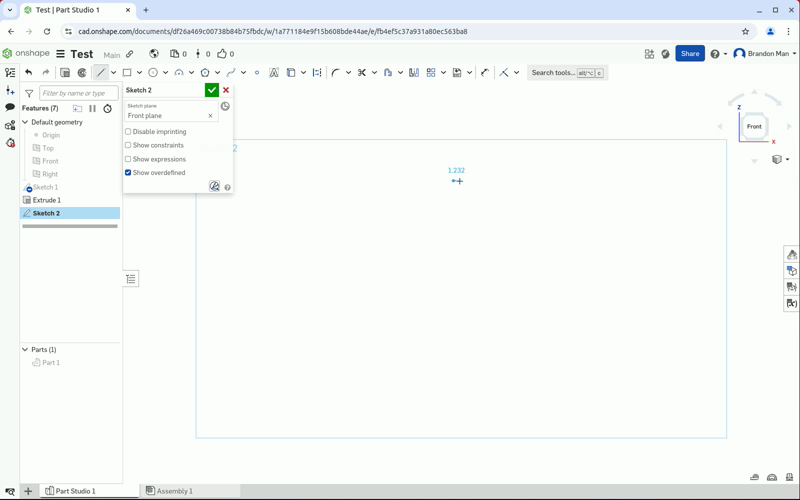
scroll(6)
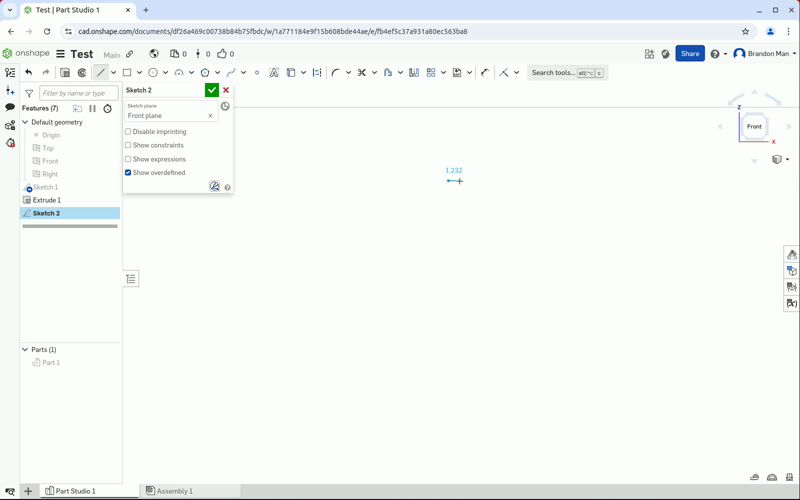
scroll(6)
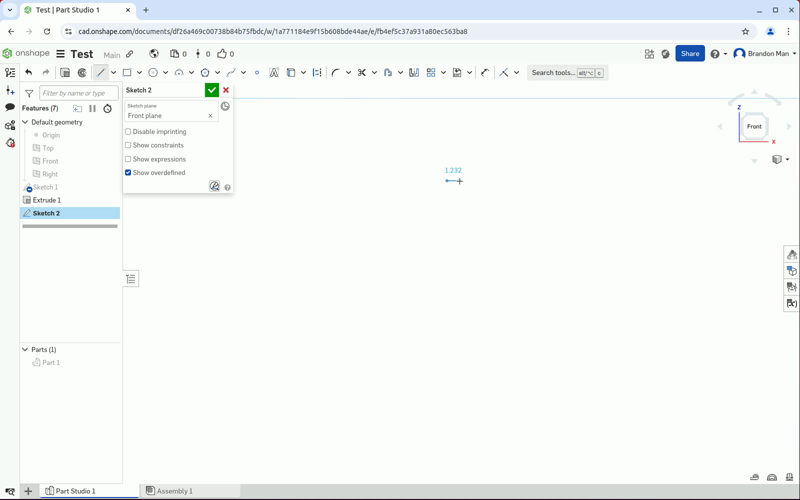
scroll(6)
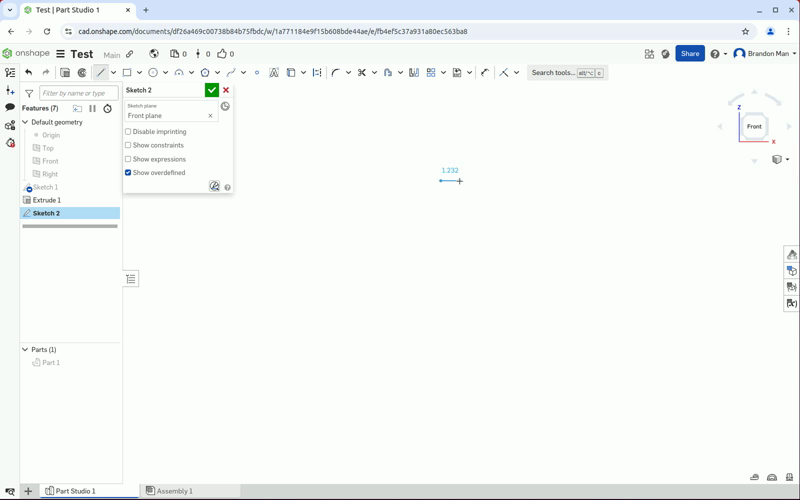
scroll(6)
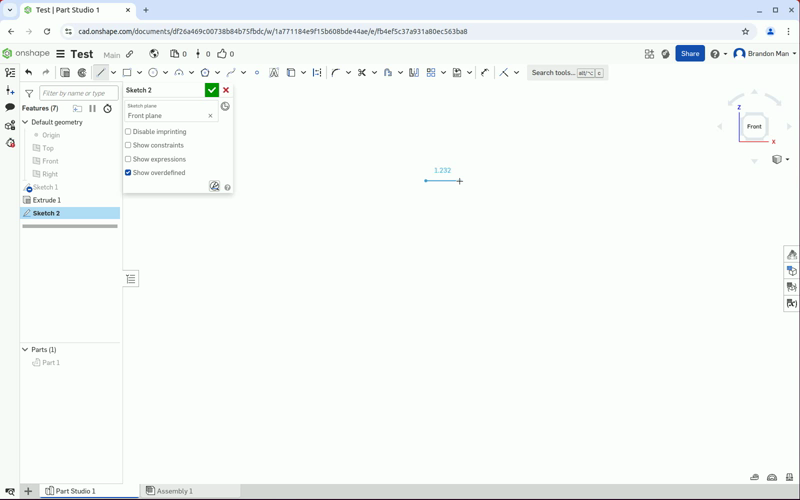
scroll(6)
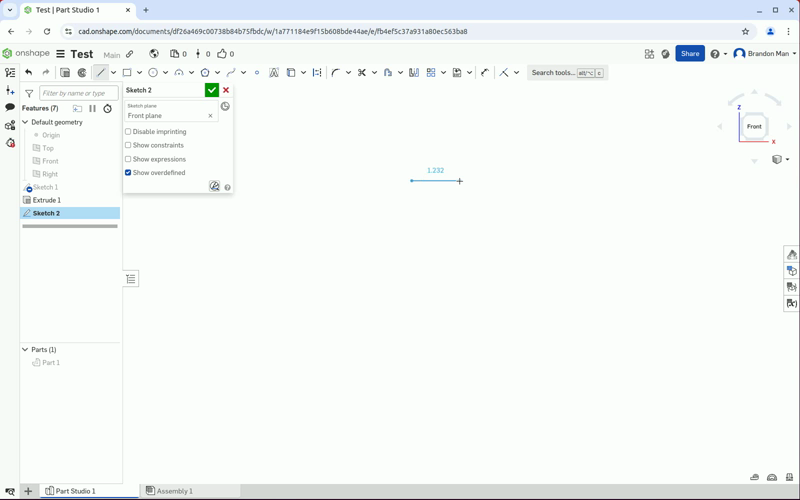
scroll(6)
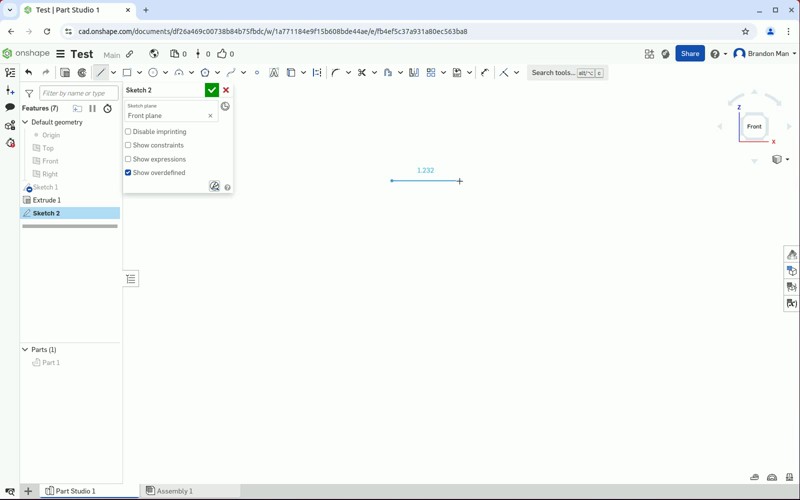
click(459, 180)
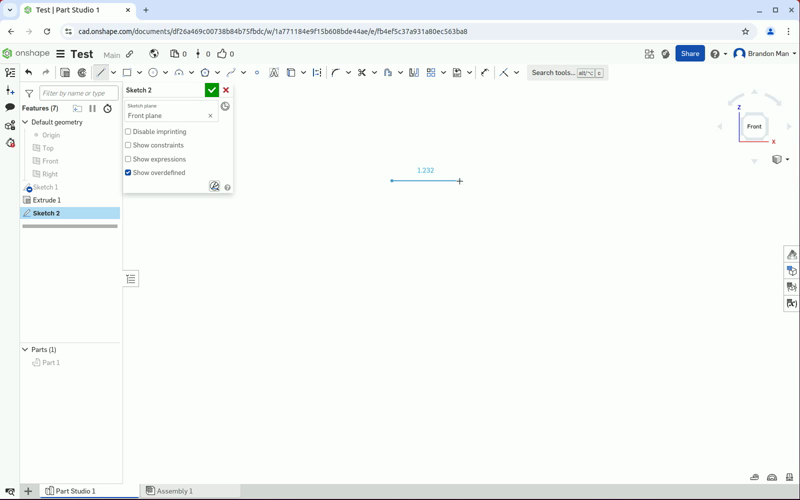
scroll(-6)
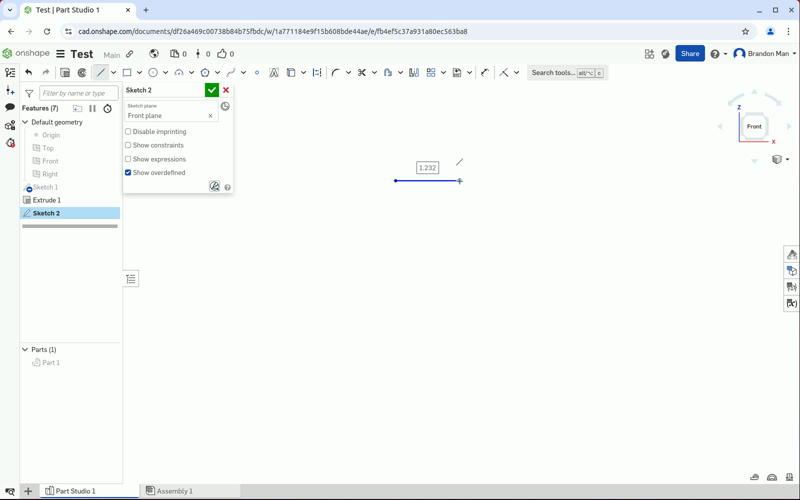
scroll(-6)
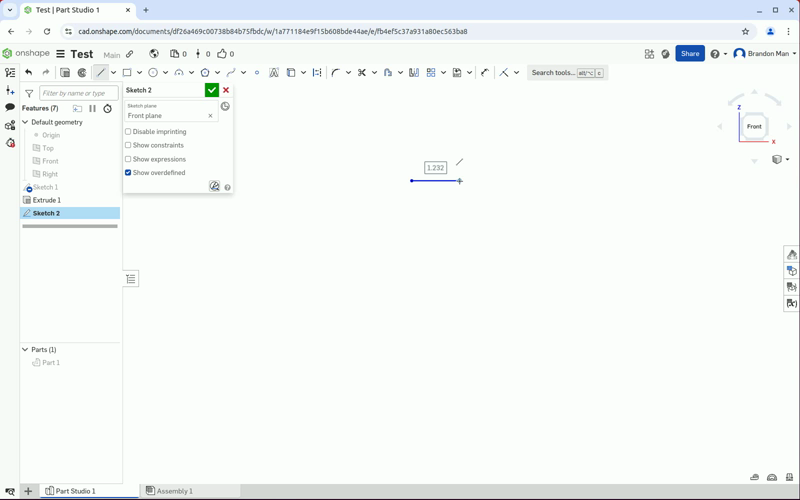
scroll(-6)
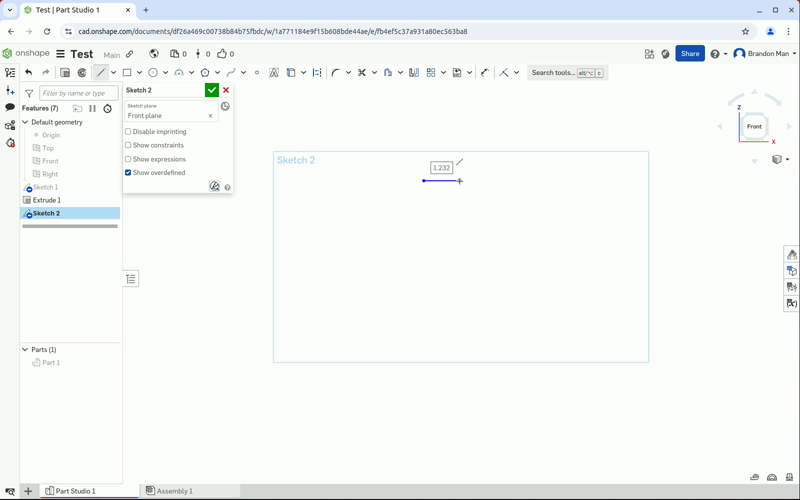
scroll(-6)
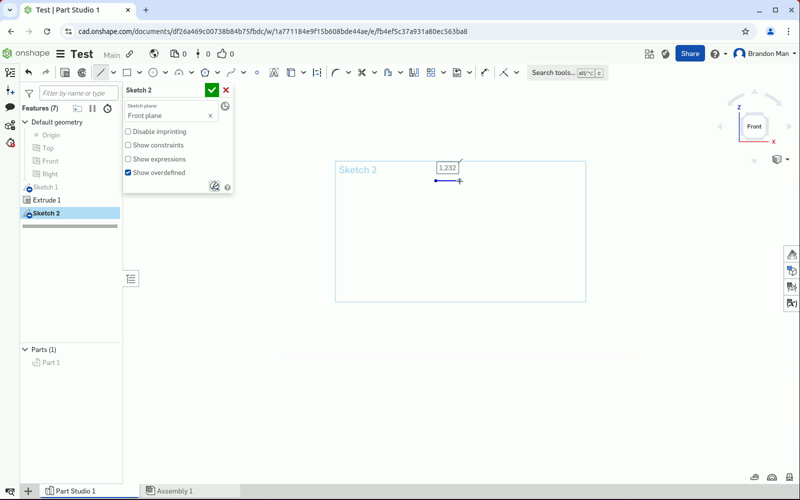
scroll(-6)
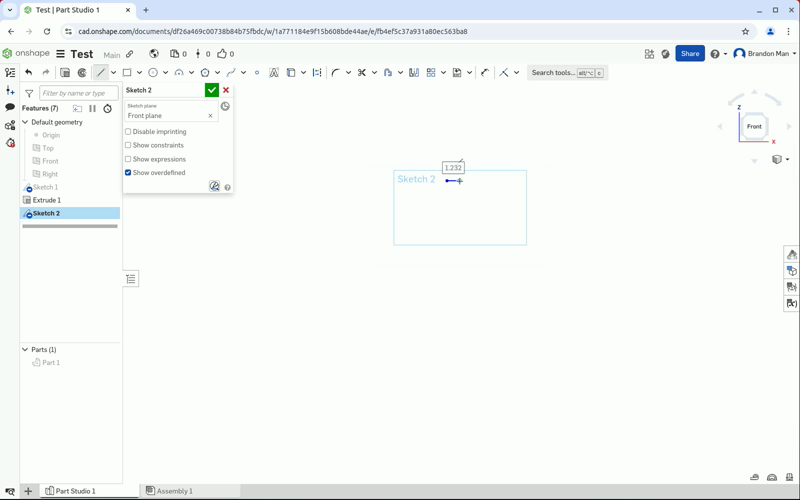
scroll(-6)
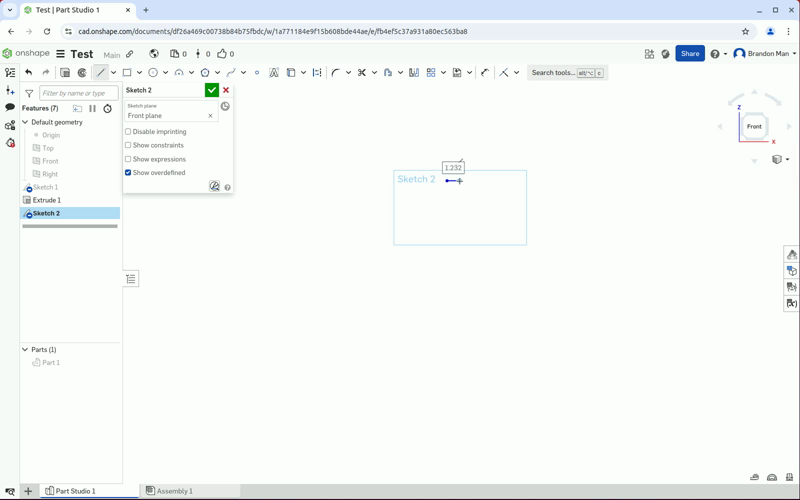
scroll(-6)
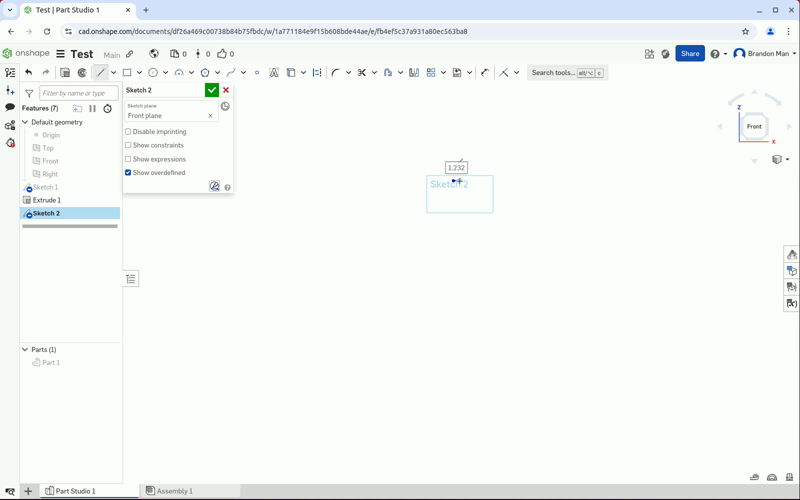
key_up(shift)
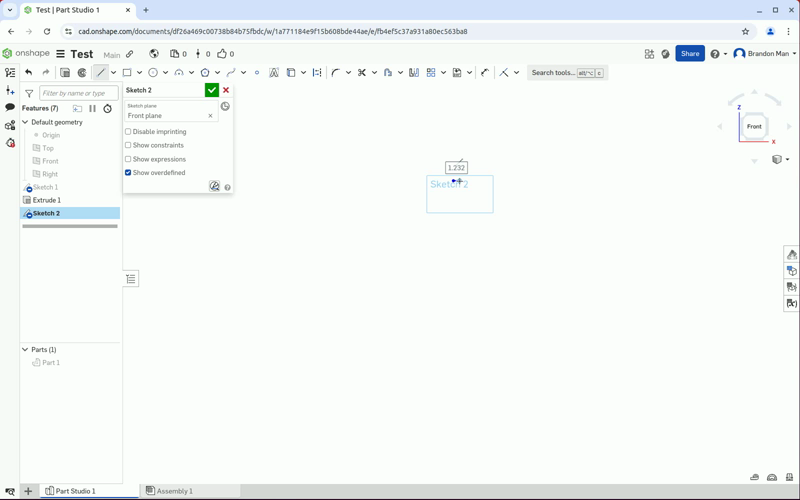
key_down(shift)
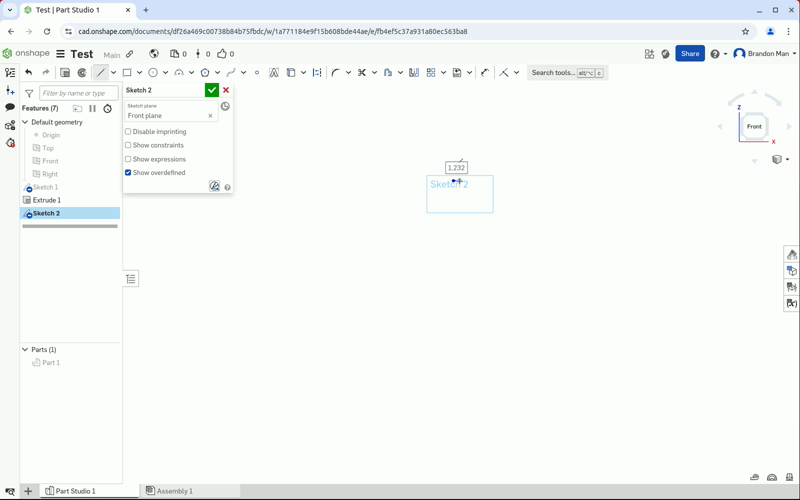
mouse_move(489, 180)
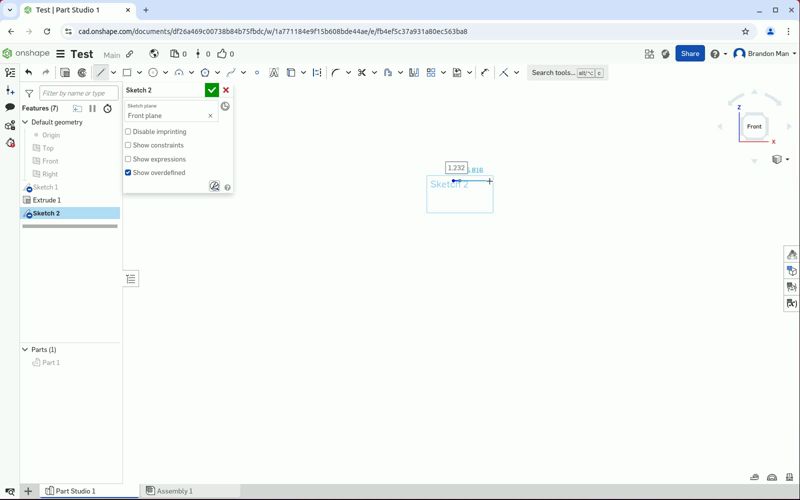
mouse_move(459, 169)
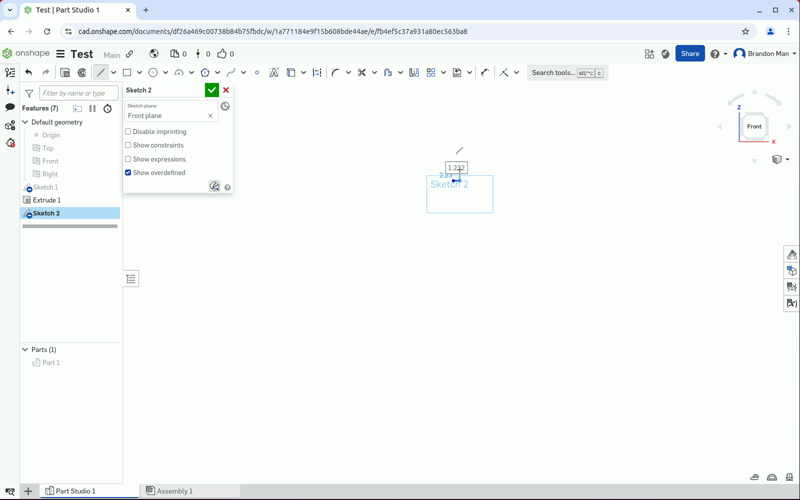
click(459, 169)
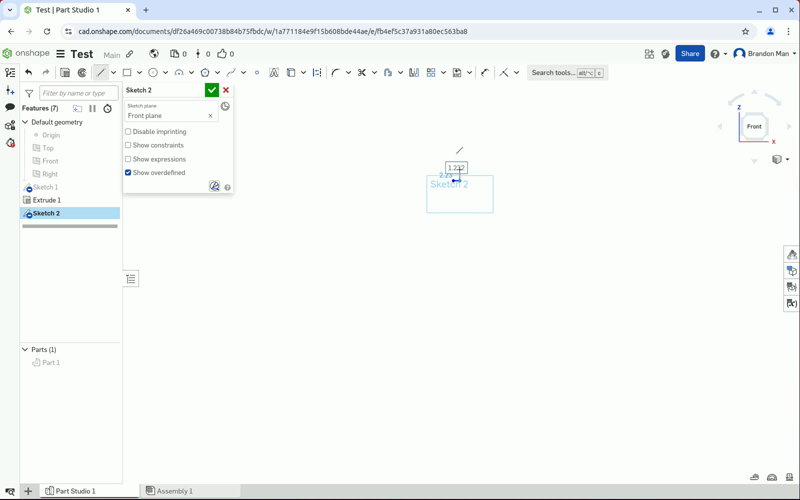
key_up(shift)
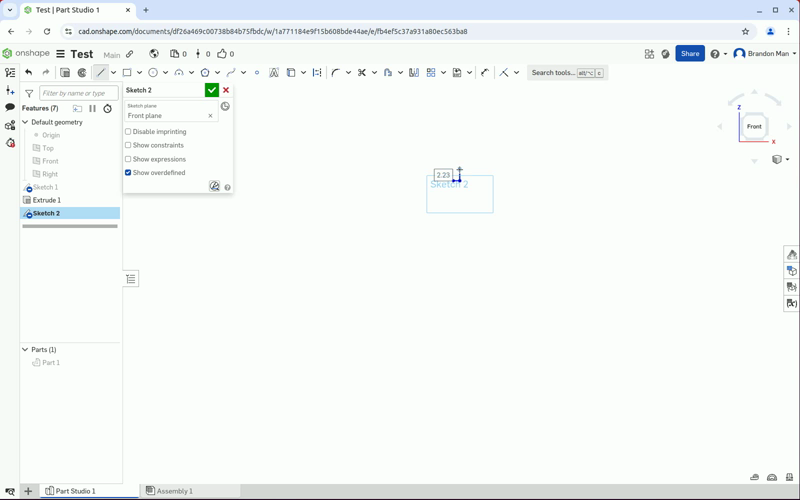
key_down(shift)
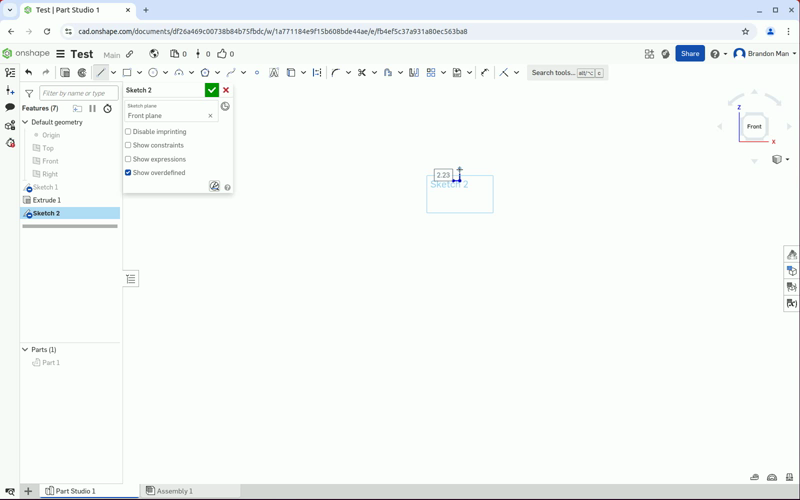
mouse_move(489, 169)
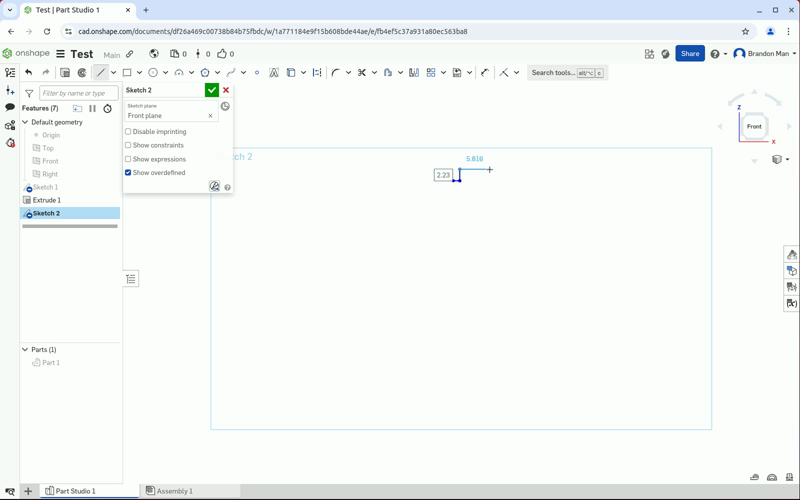
mouse_move(453, 169)
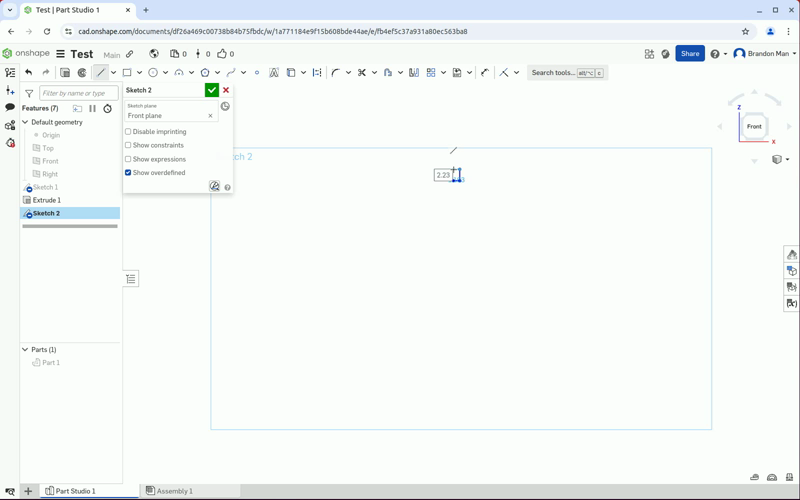
scroll(6)
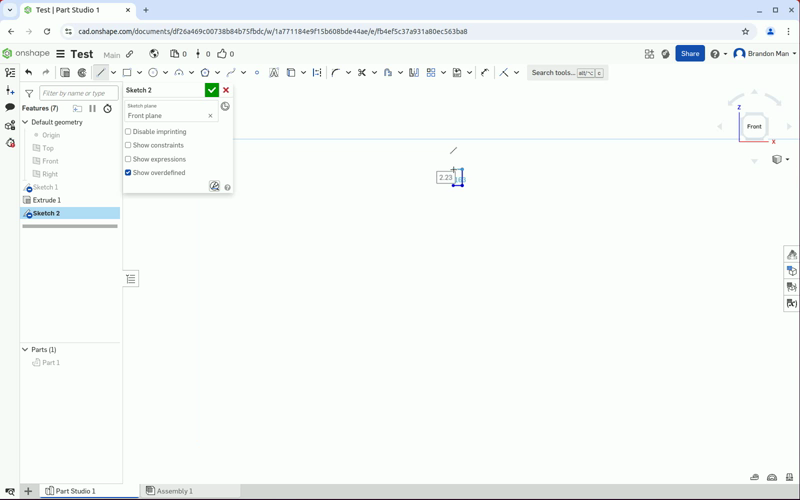
scroll(6)
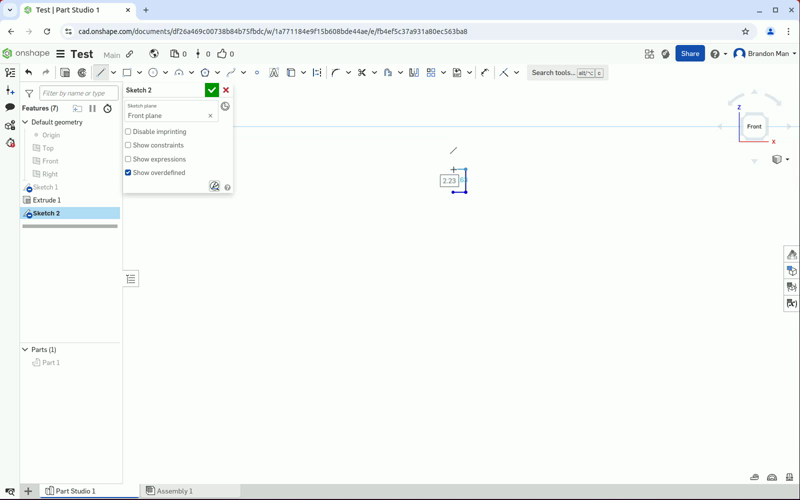
scroll(6)
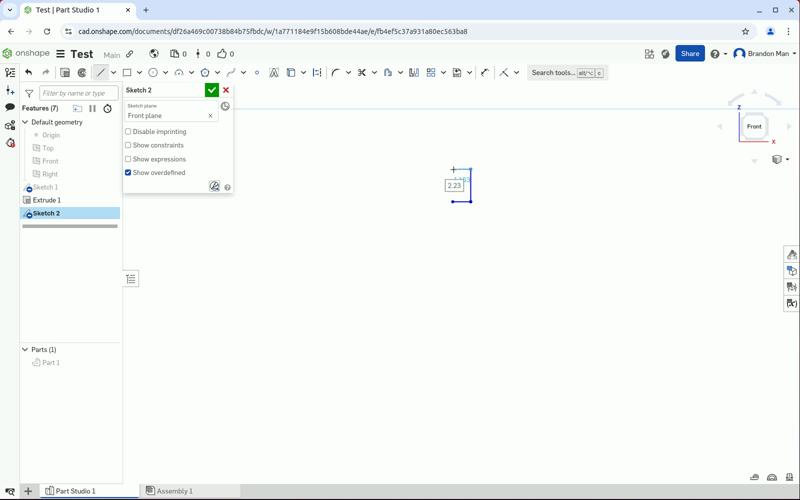
scroll(6)
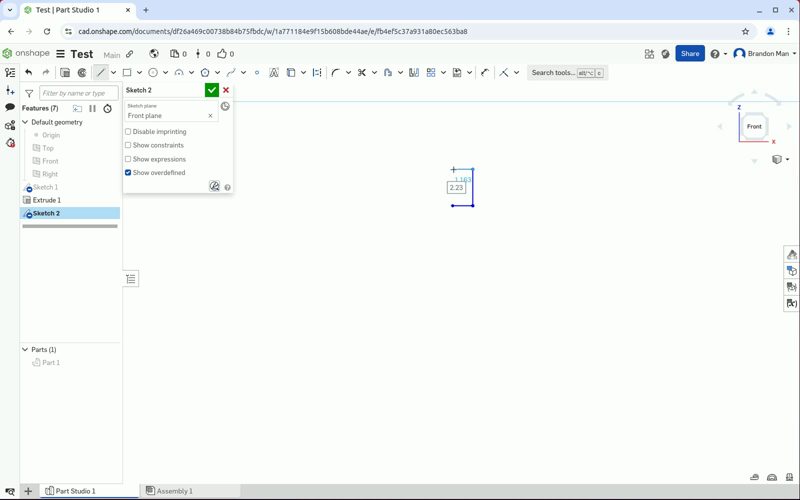
scroll(6)
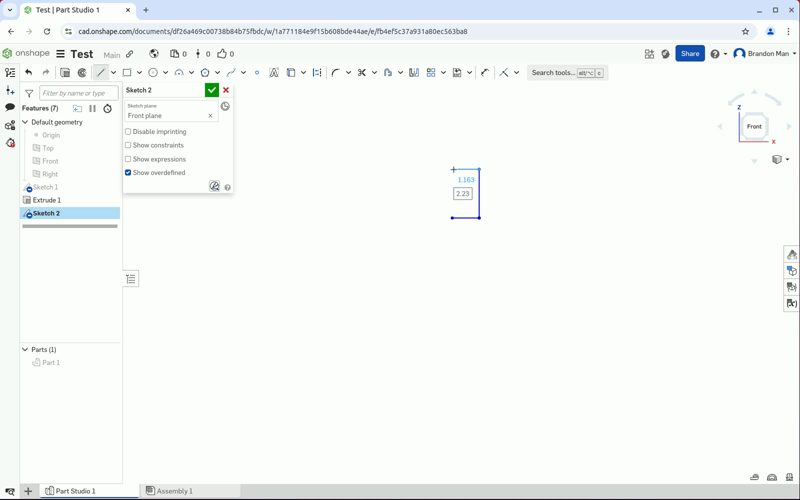
scroll(6)
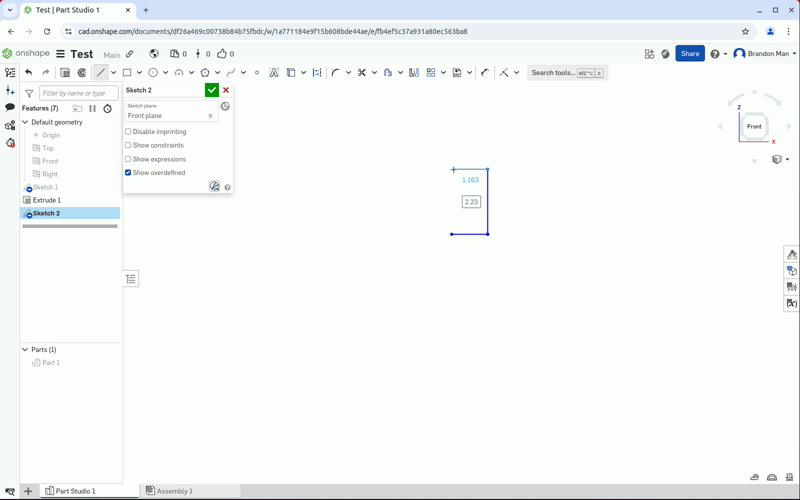
scroll(6)
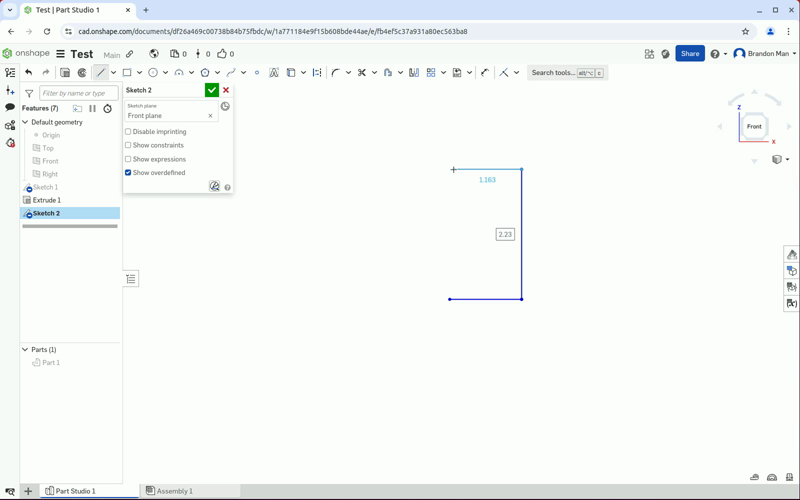
click(453, 169)
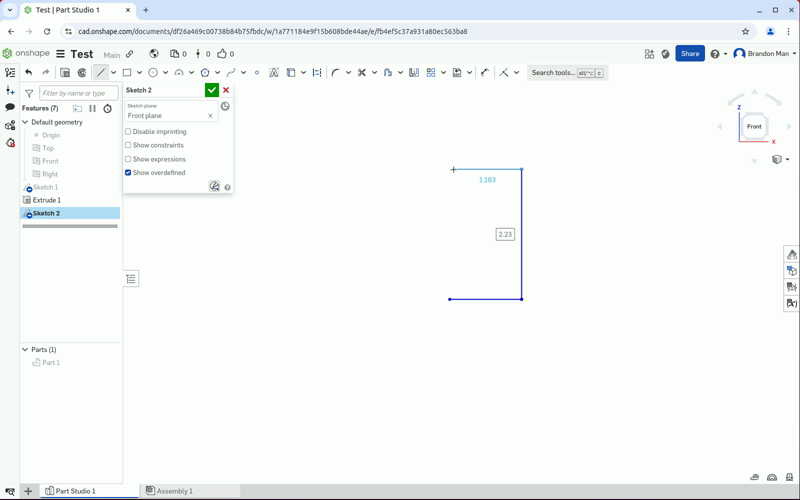
scroll(-6)
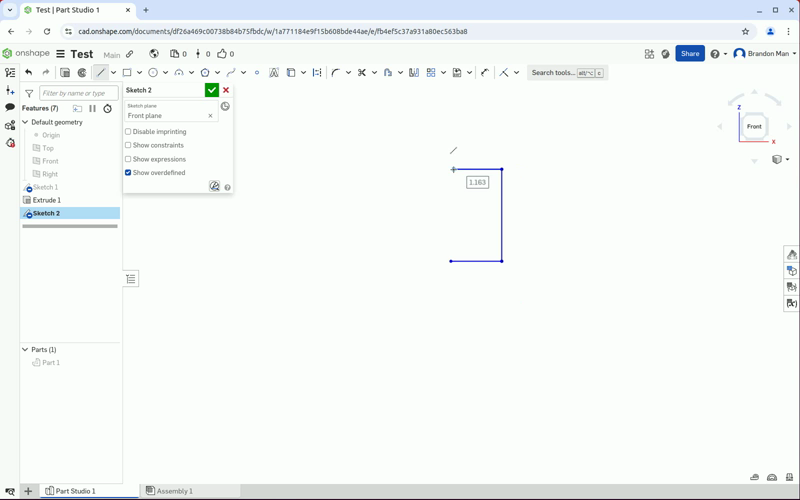
scroll(-6)
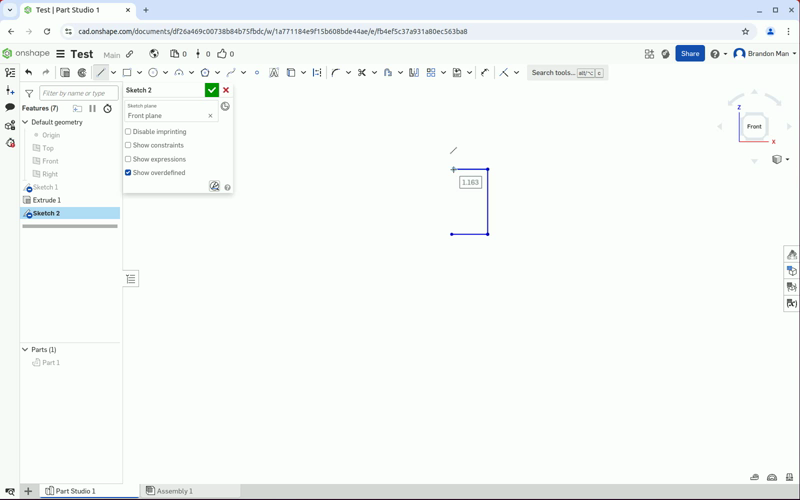
scroll(-6)
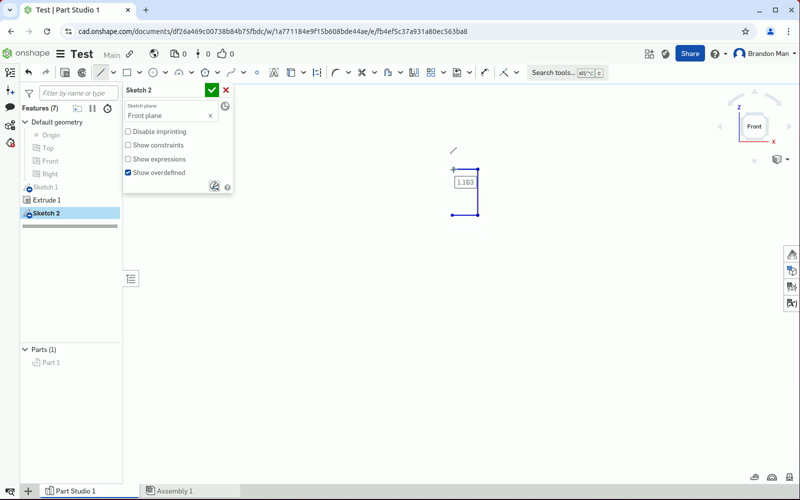
scroll(-6)
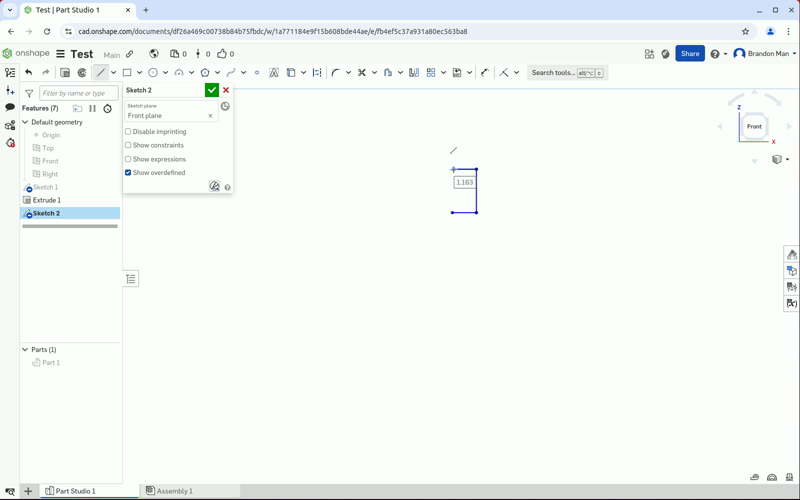
scroll(-6)
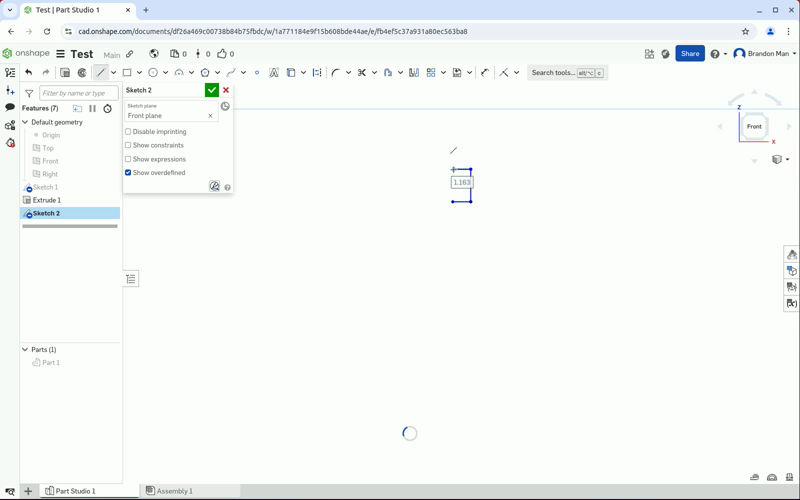
scroll(-6)
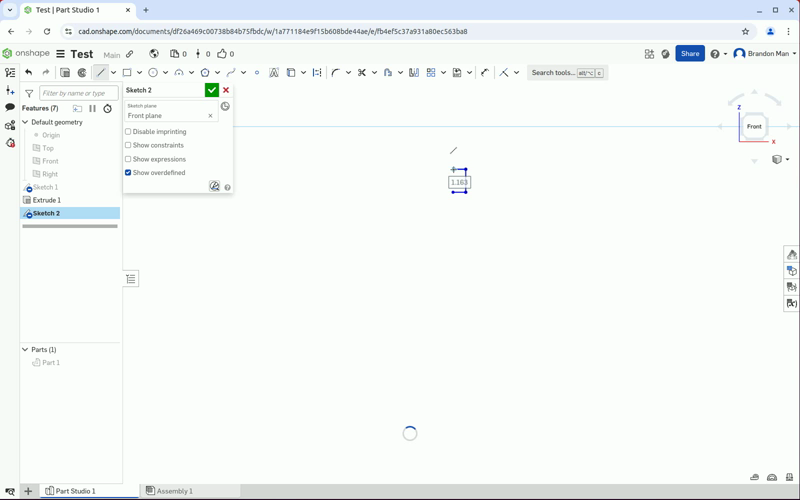
scroll(-6)
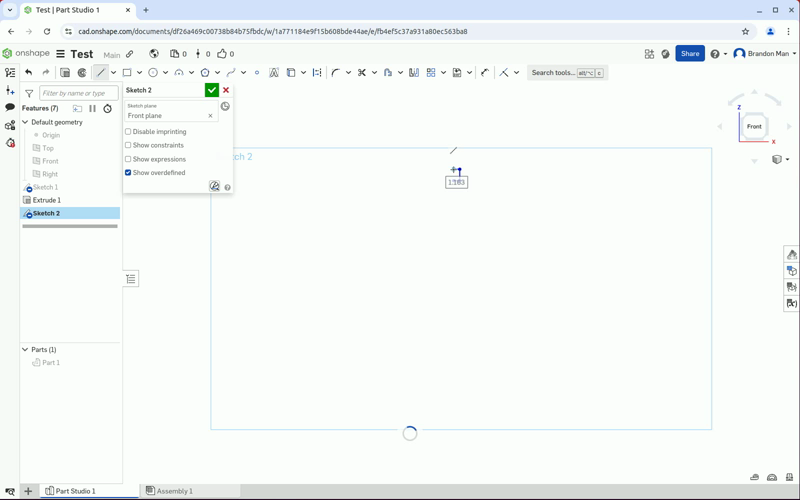
key_up(shift)
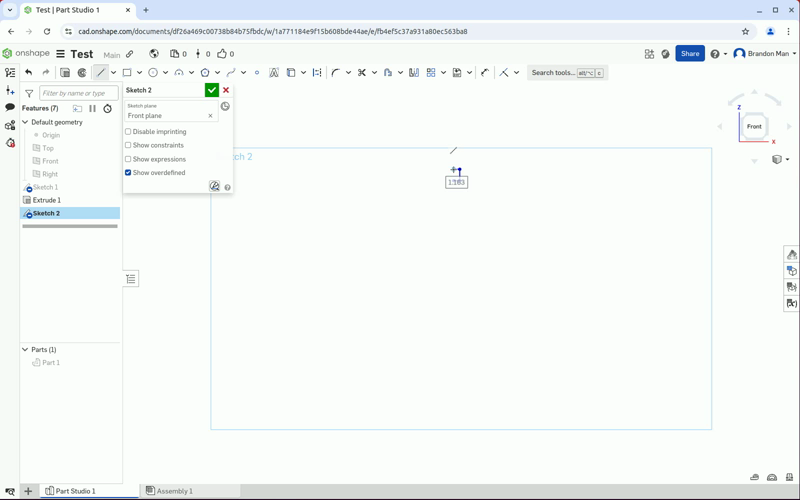
mouse_move(483, 169)
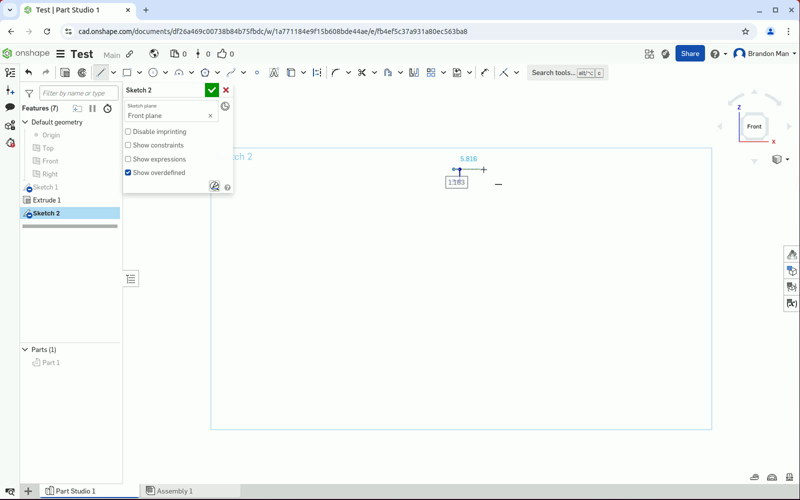
key_down(shift)
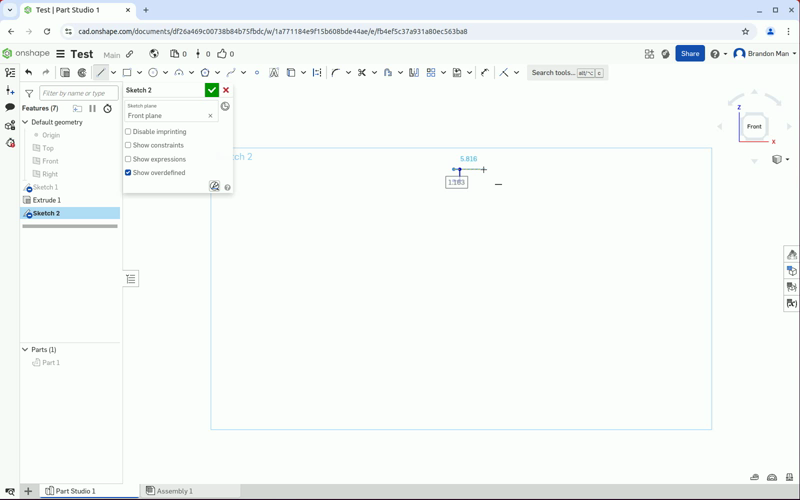
mouse_move(453, 180)
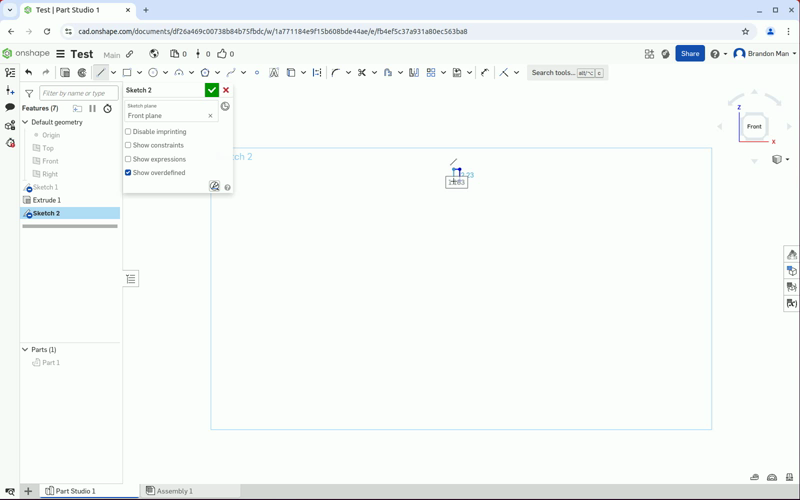
key_up(shift)
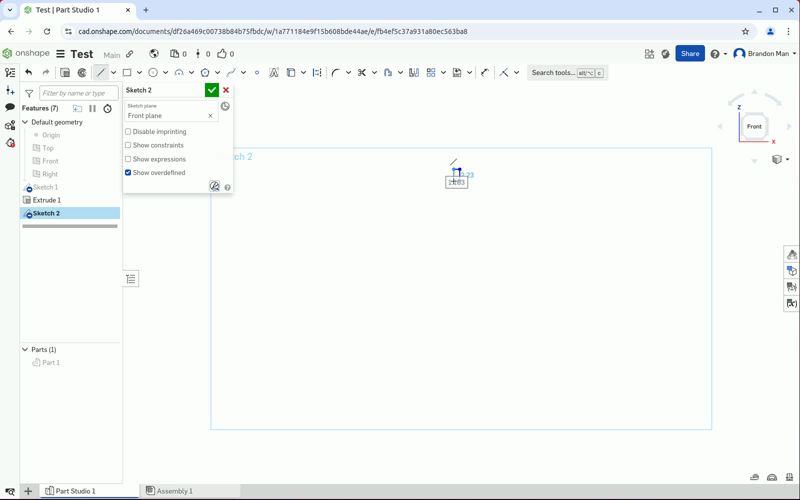
click(453, 180)
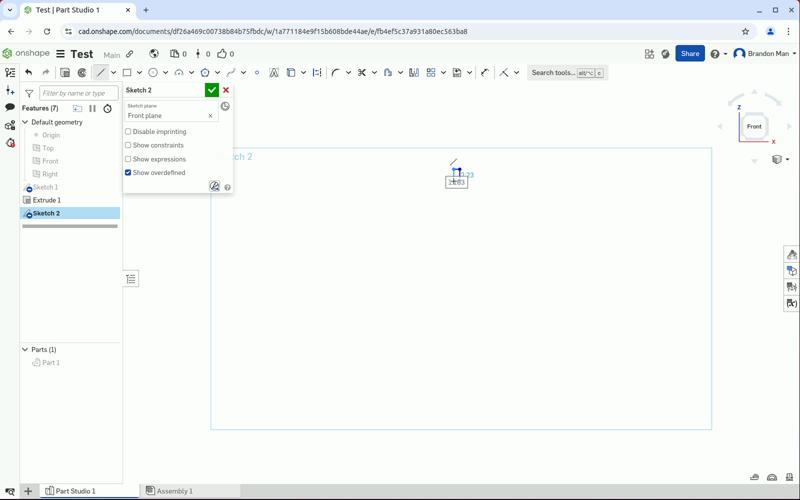
key(esc)
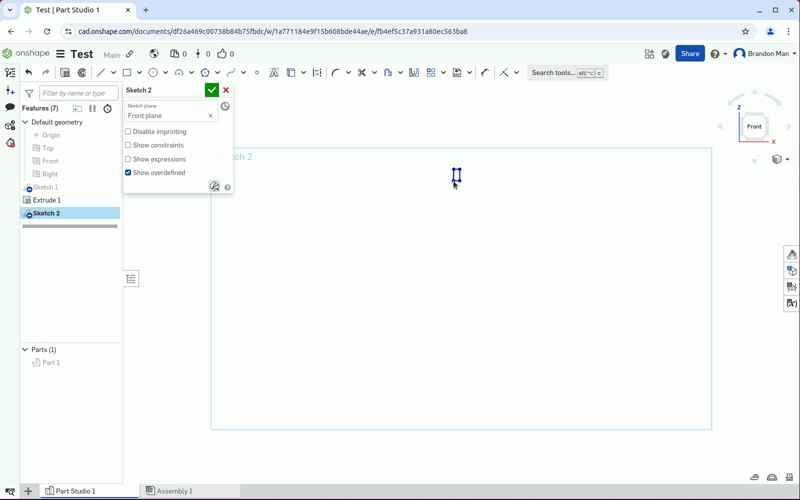
mouse_move(458, 169)
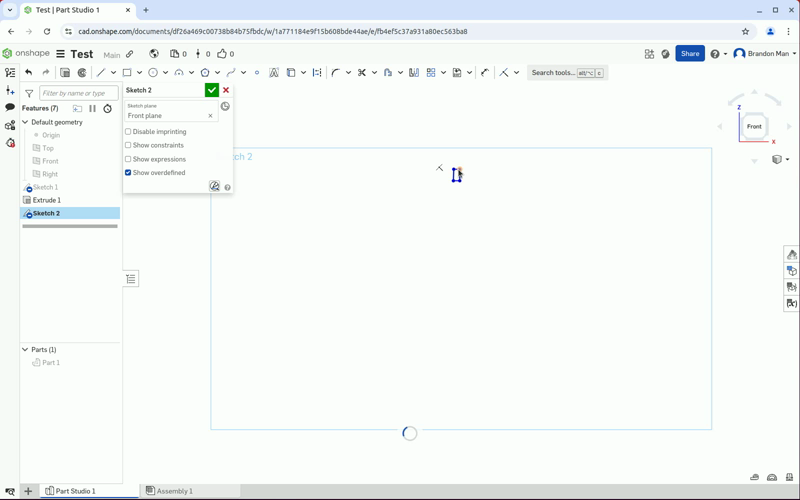
scroll(6)
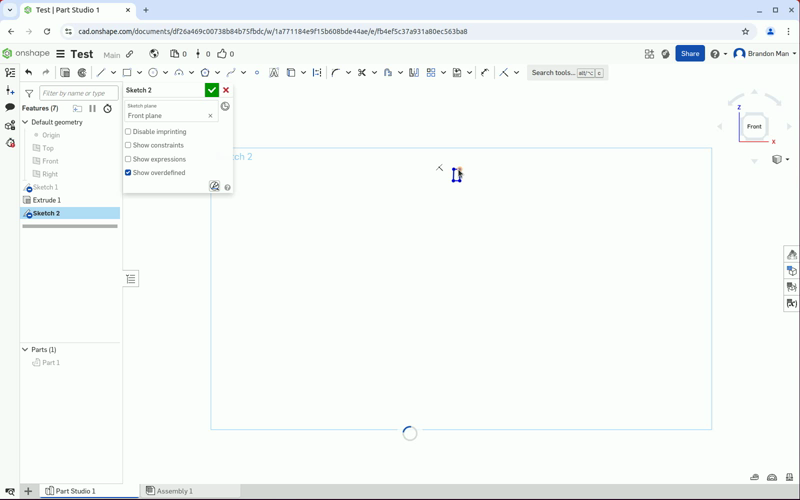
scroll(6)
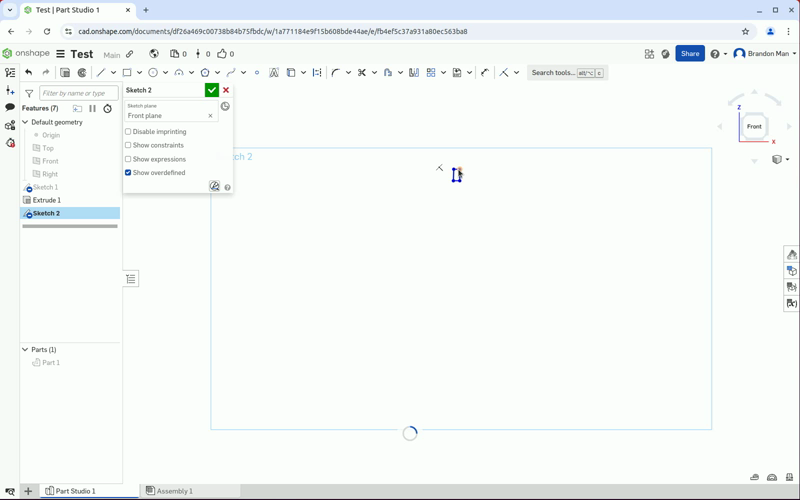
scroll(6)
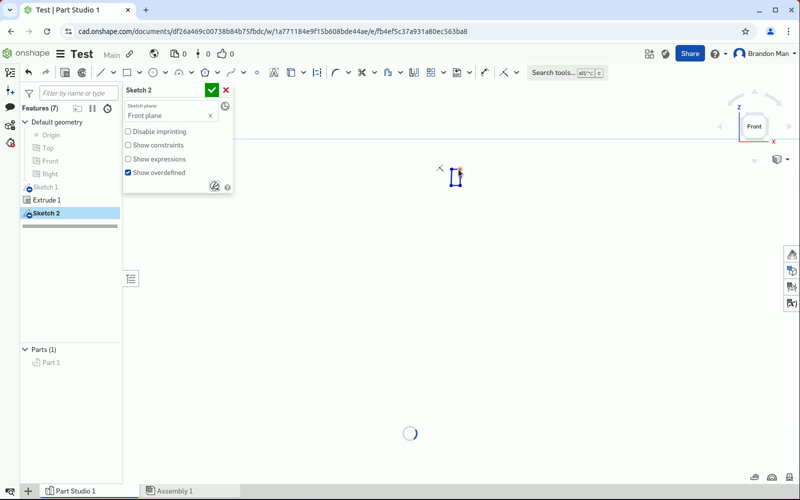
scroll(6)
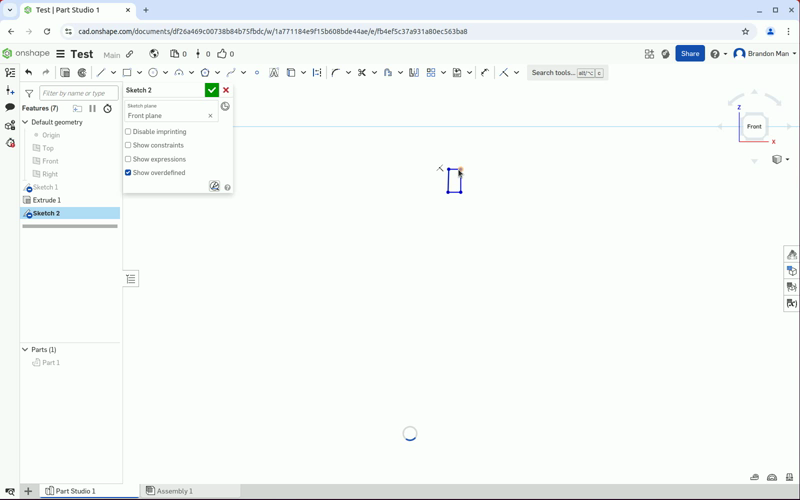
scroll(6)
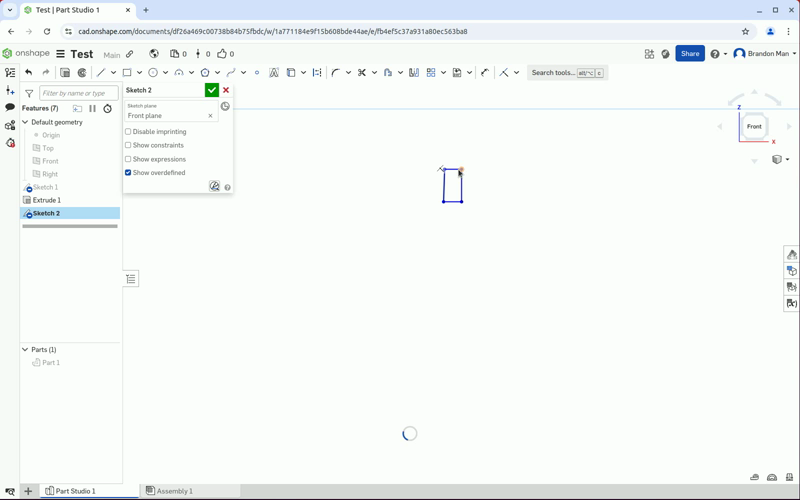
scroll(6)
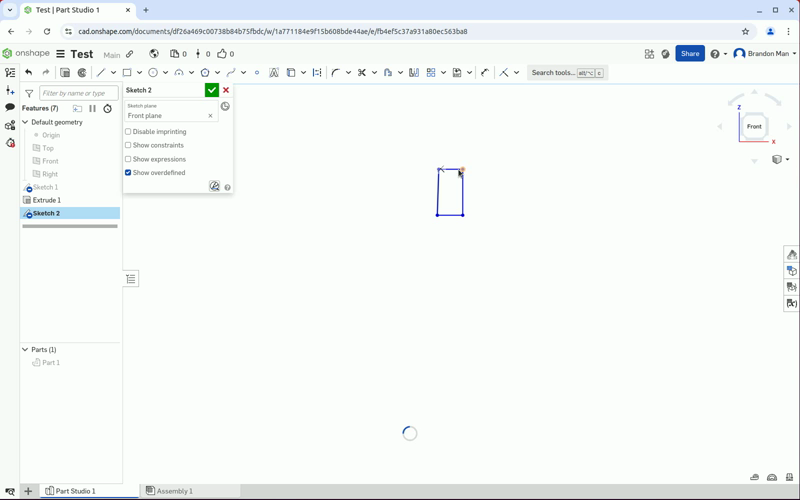
scroll(6)
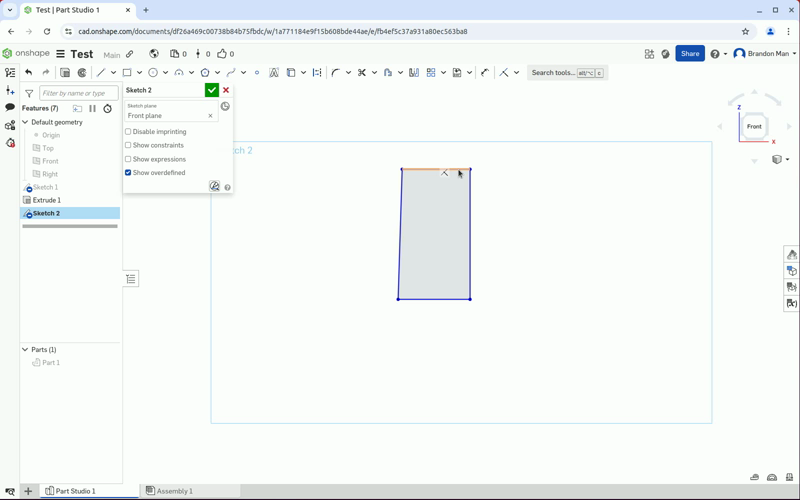
click(458, 169)
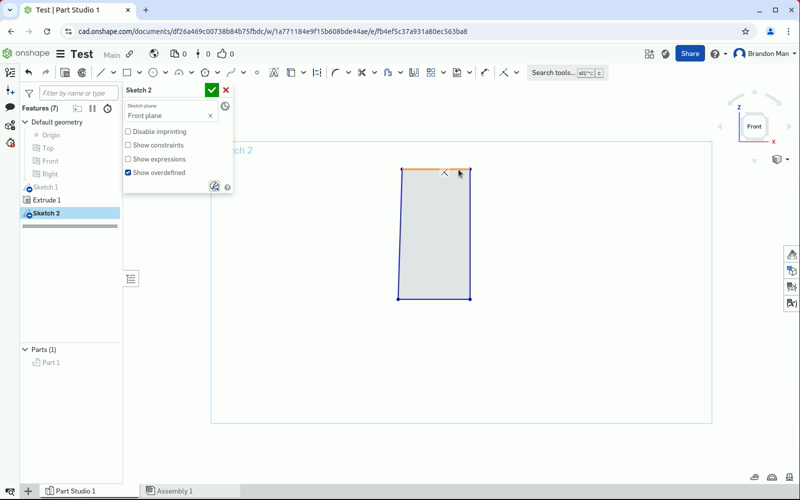
scroll(-6)
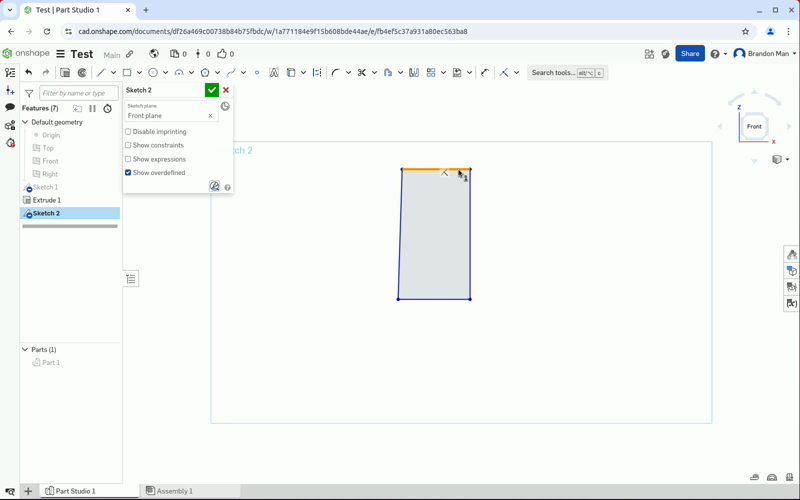
scroll(-6)
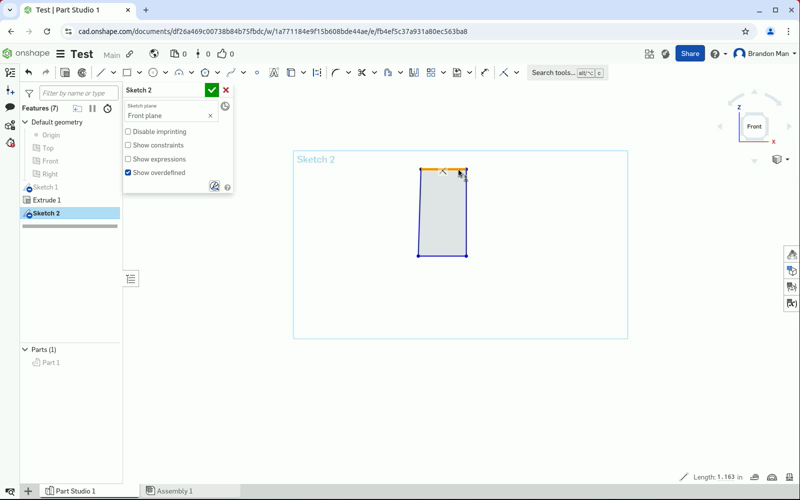
scroll(-6)
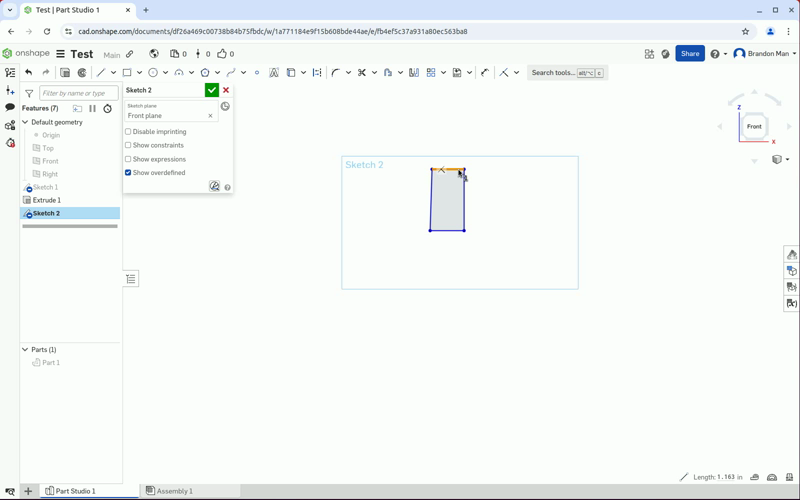
scroll(-6)
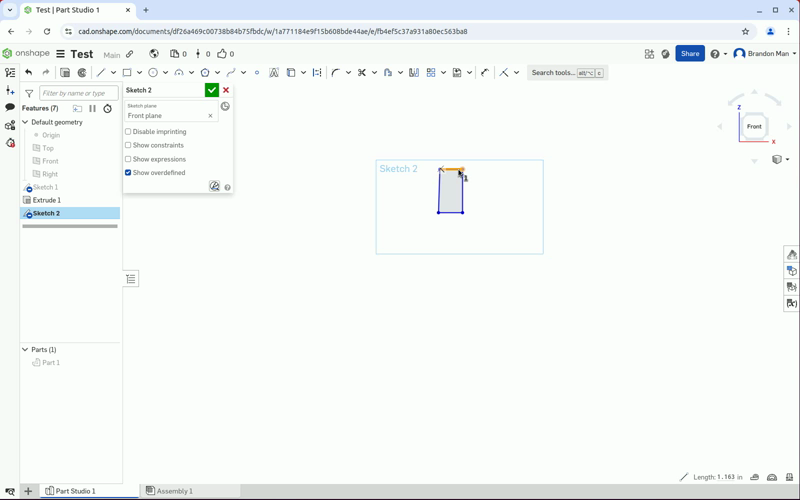
scroll(-6)
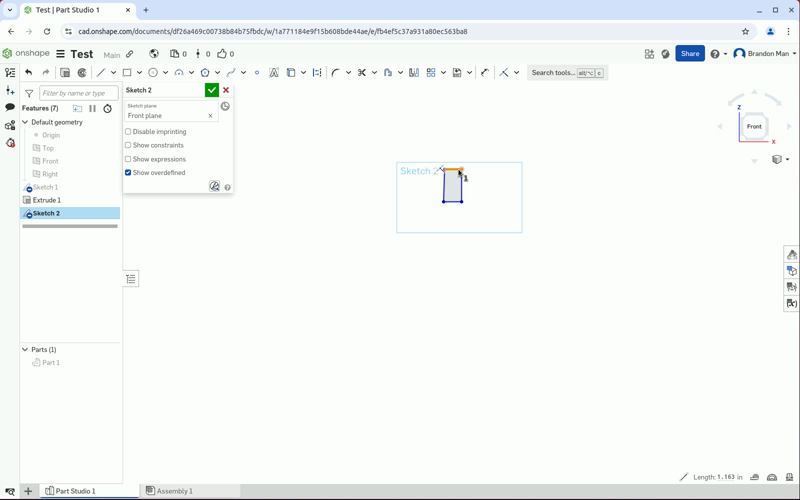
scroll(-6)
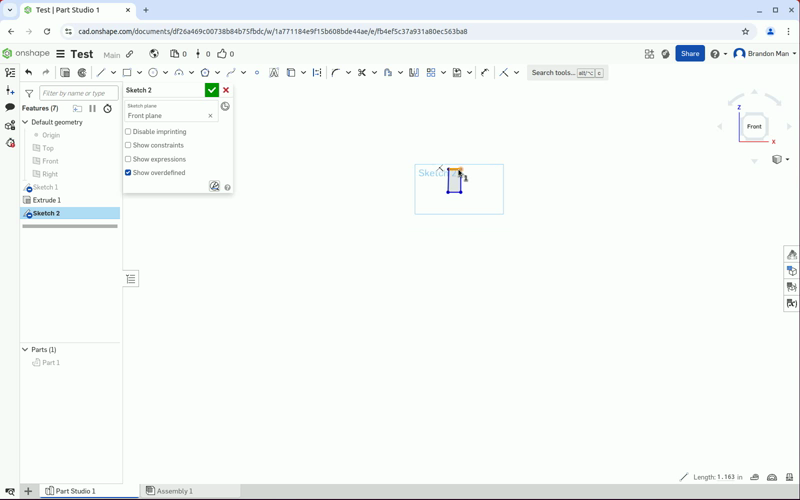
scroll(-6)
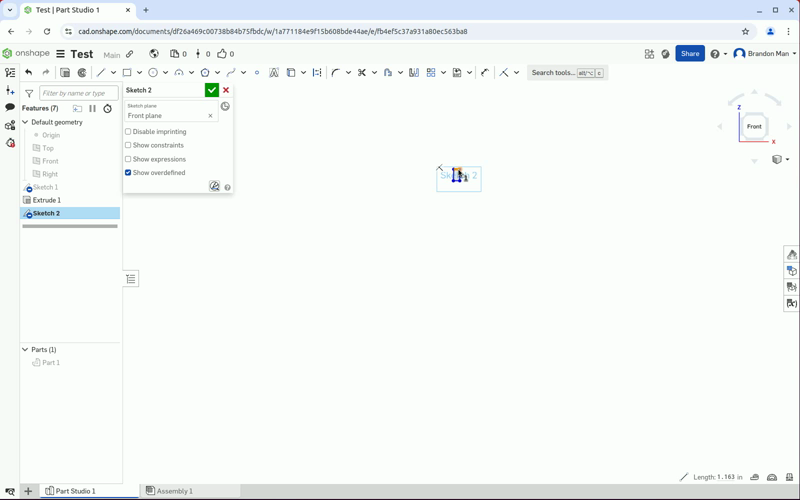
mouse_move(73, 352)
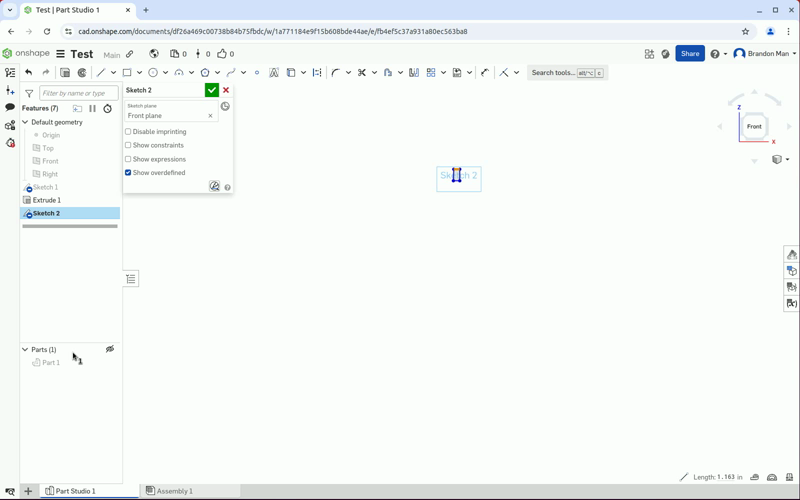
key(shift+y)
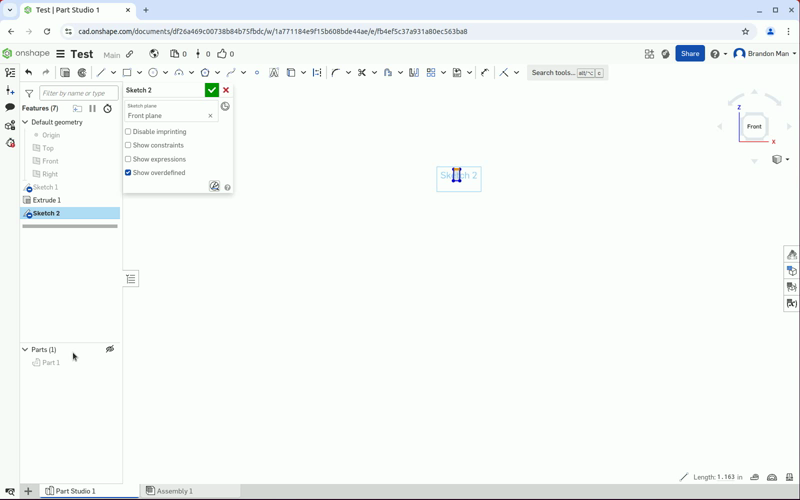
key(shift+e)
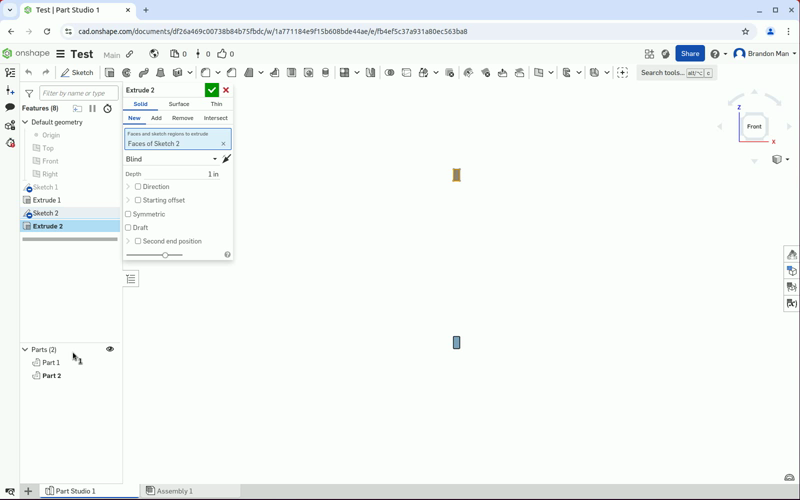
mouse_move(143, 106)
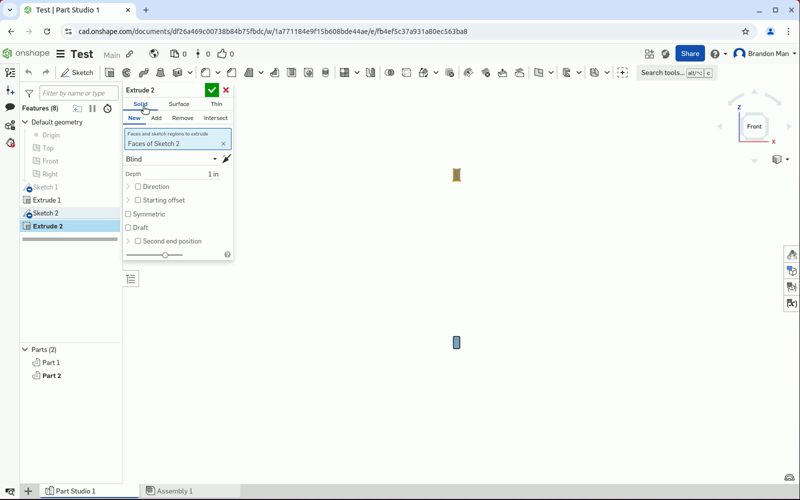
click(143, 106)
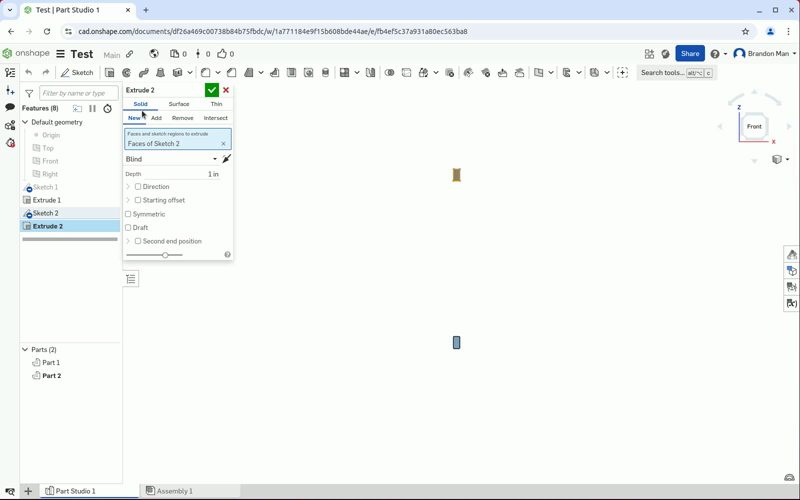
mouse_move(137, 120)
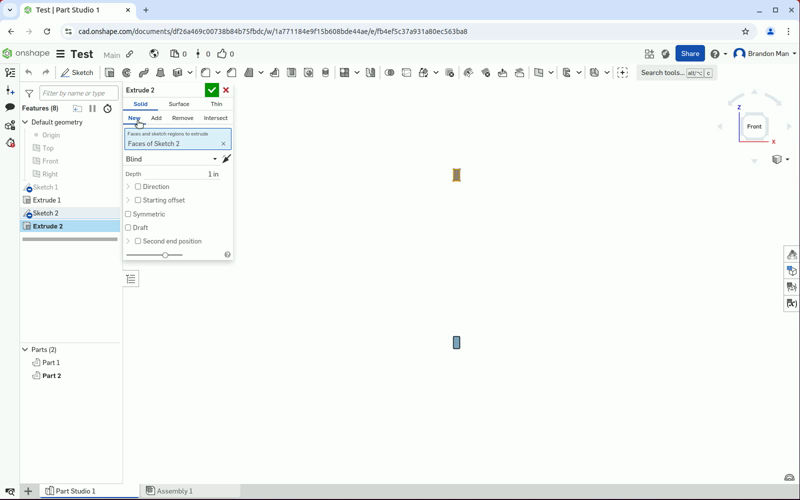
click(137, 120)
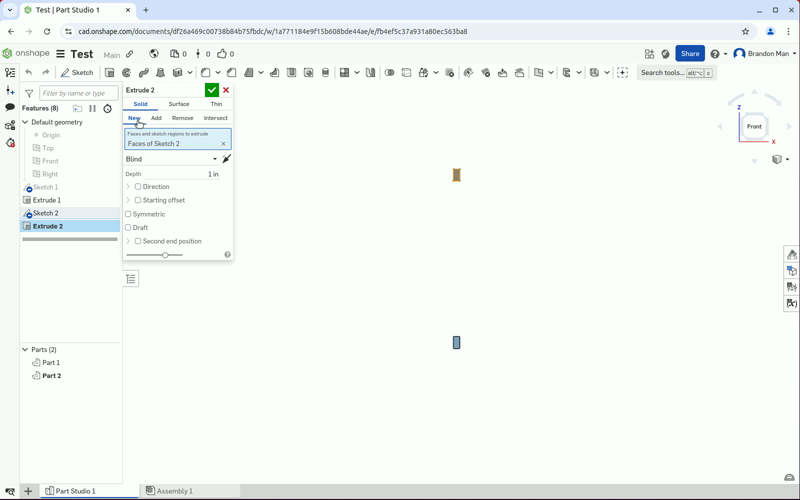
key(tab, 4)
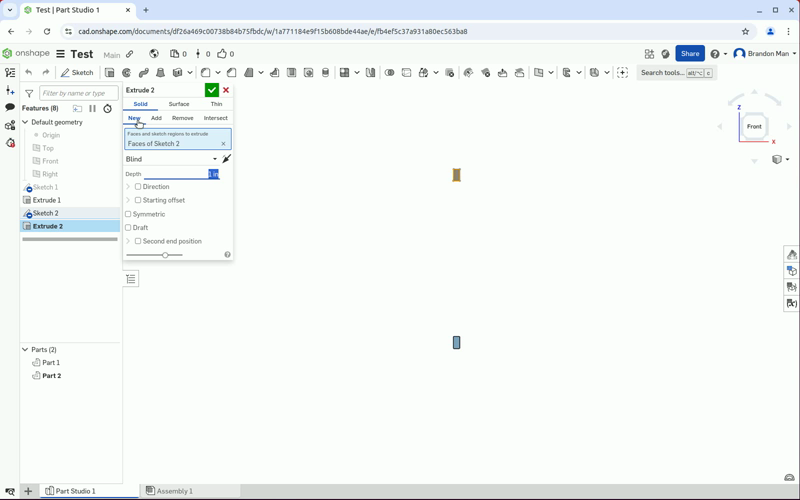
text(32.736)
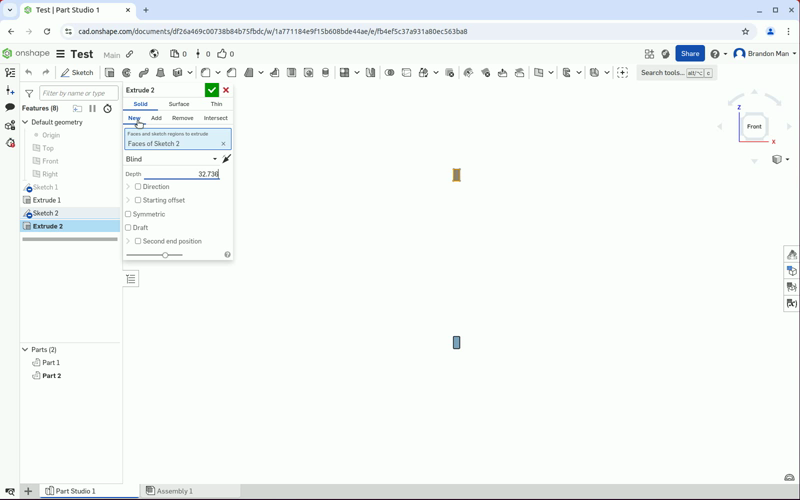
key(tab, 3)
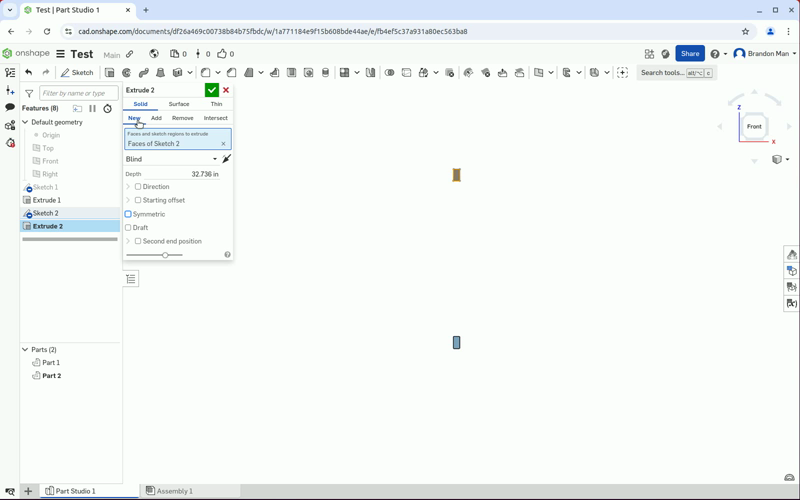
key(space)
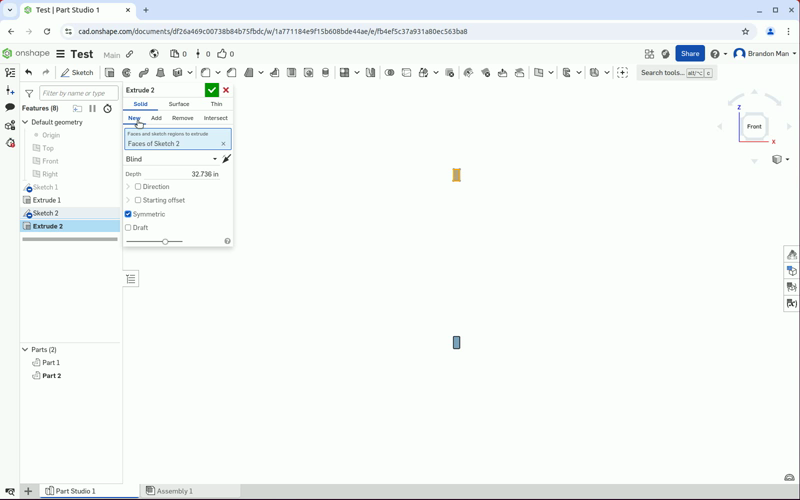
key(enter)
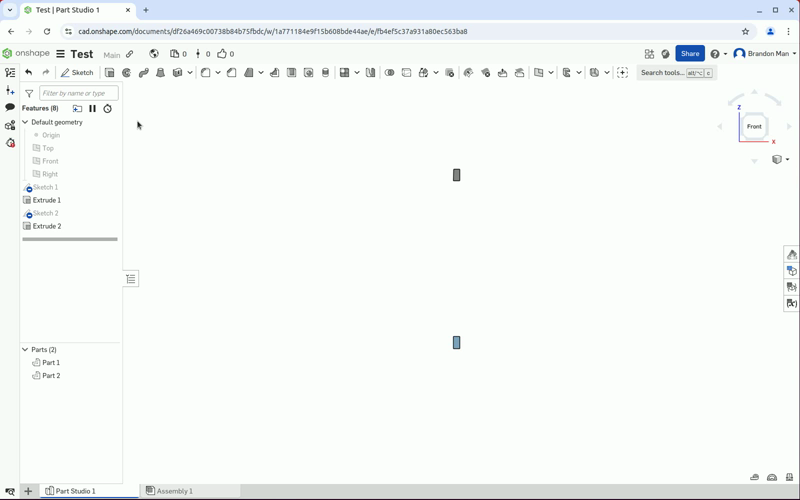
key(shift+h)
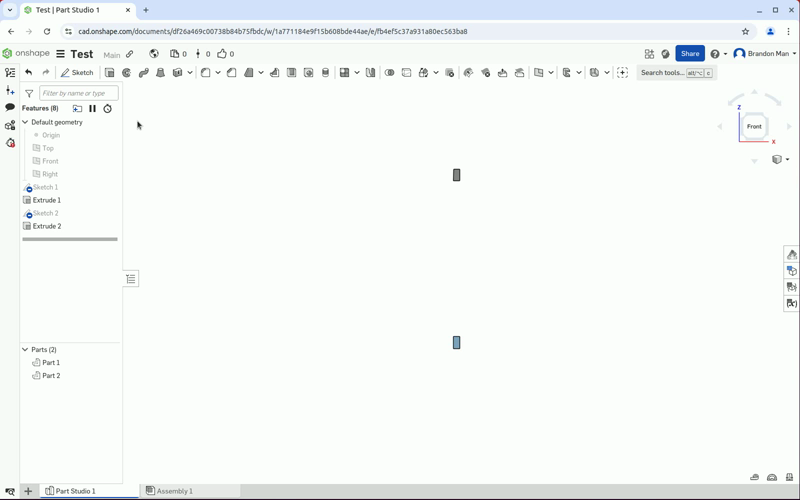
key(shift+h)
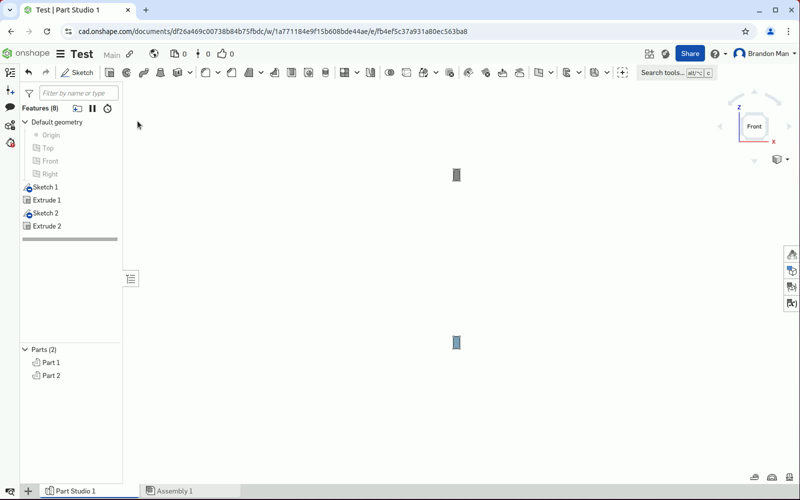
key(shift+7)
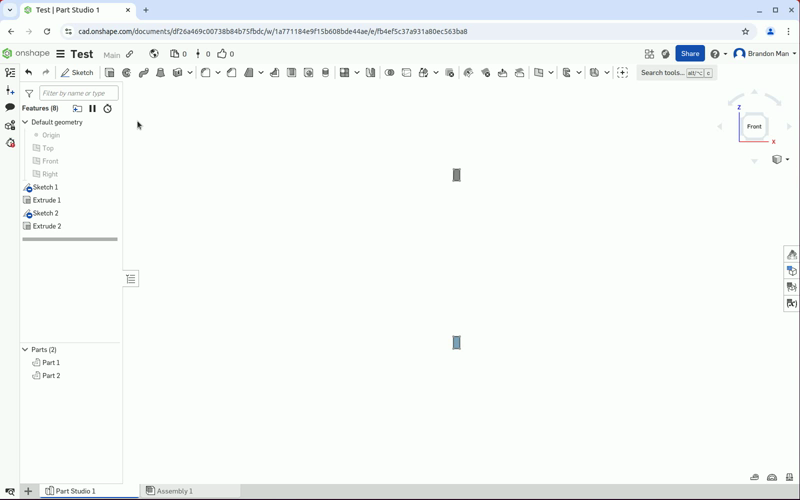
key(left, 2)
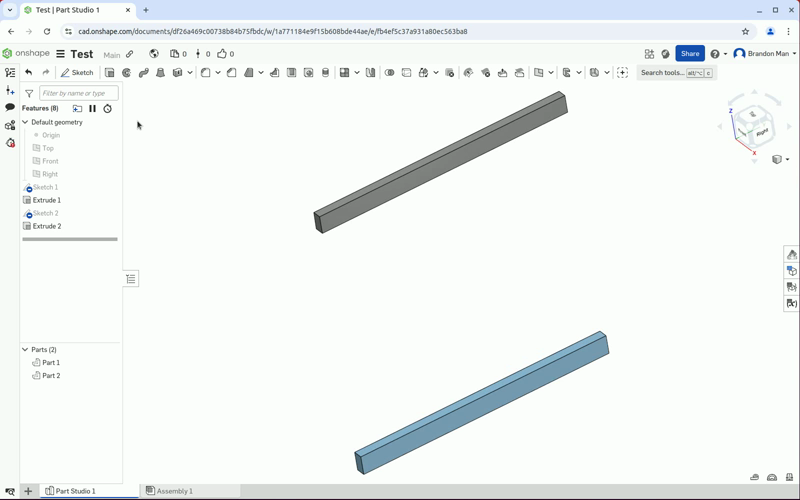
key(down, 2)
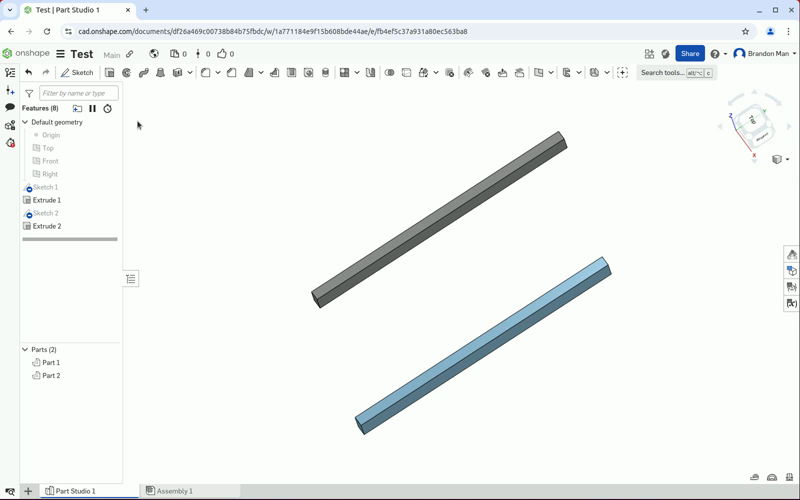
key(up, 2)
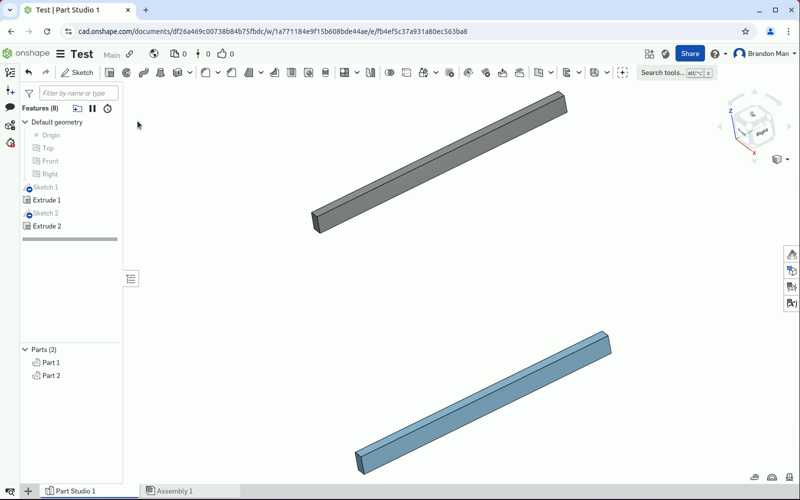
key(right, 2)
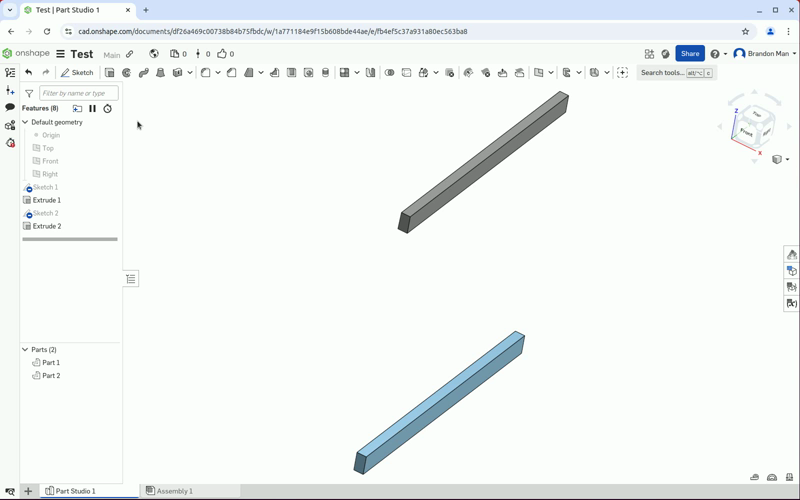
mouse_move(73, 189)
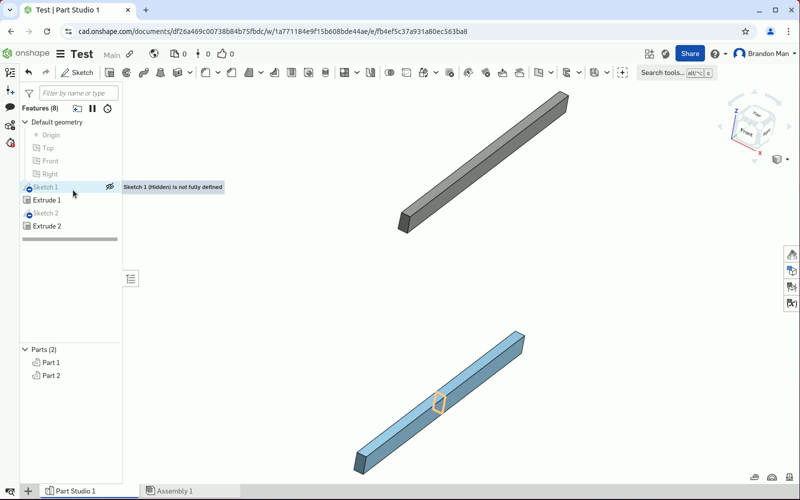
click(73, 189)